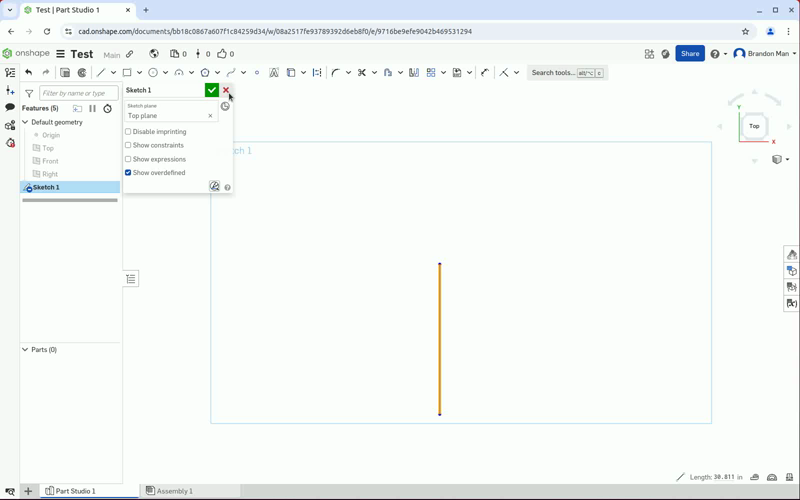
key(shift+h)
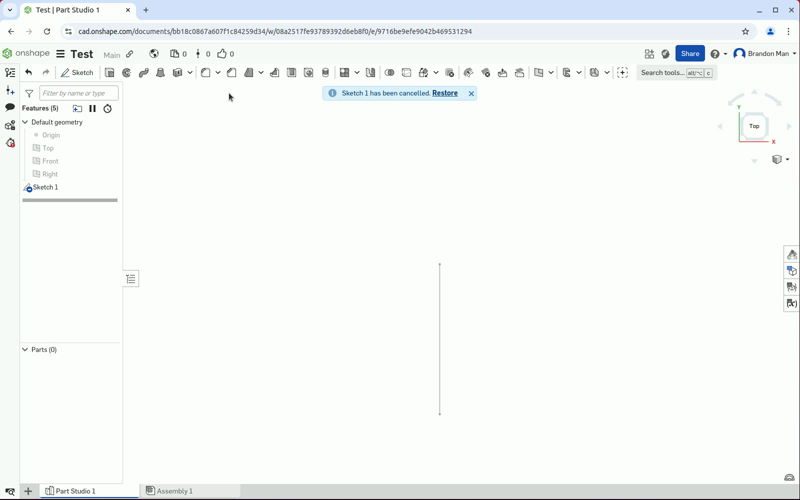
mouse_move(73, 352)
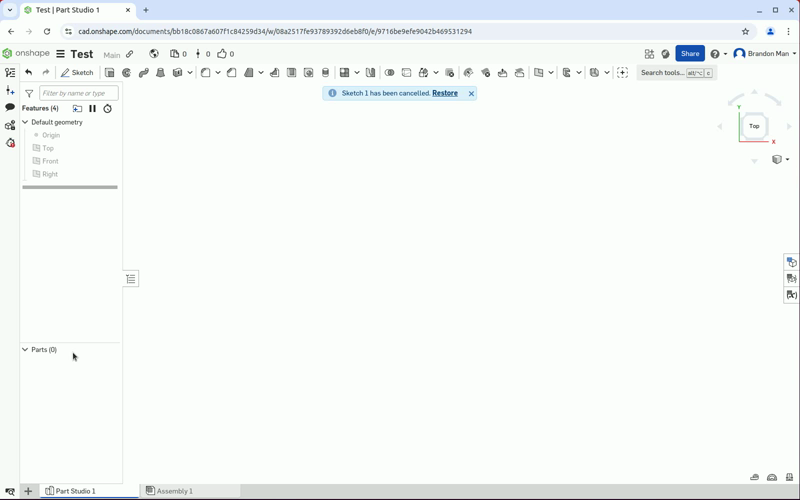
key(y)
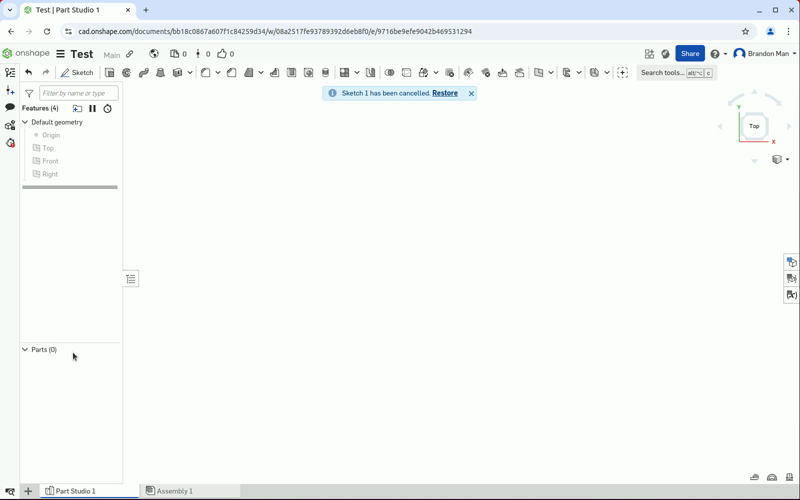
key(shift+p)
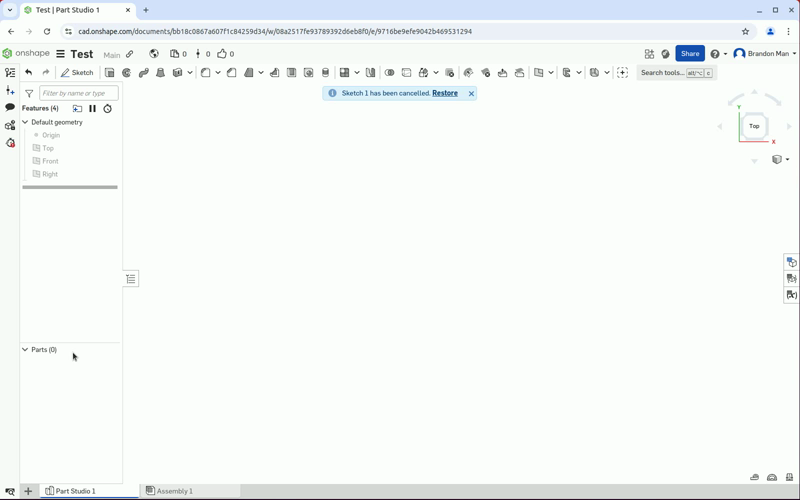
key(space)
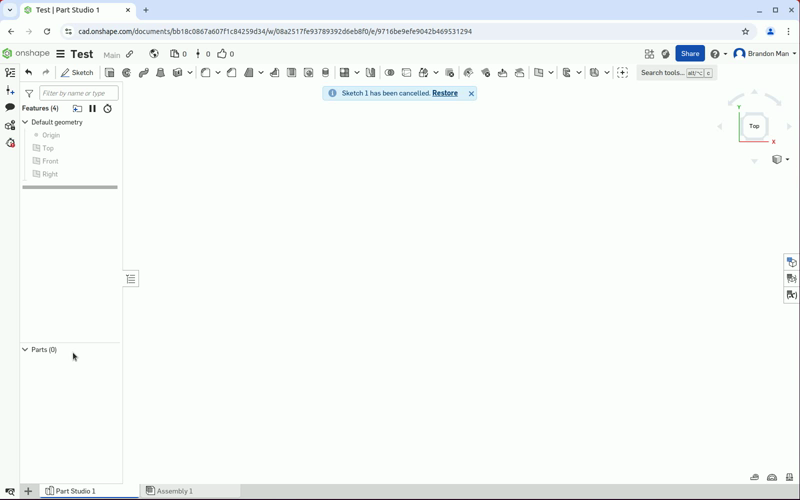
key_down(shift)
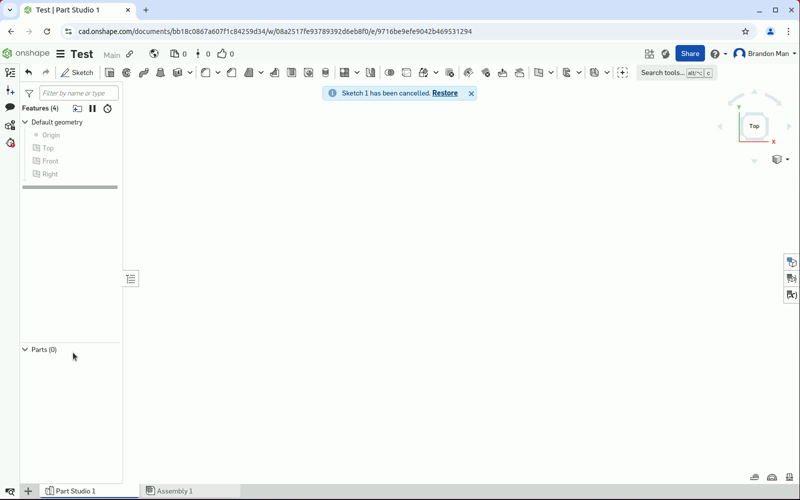
key(up)
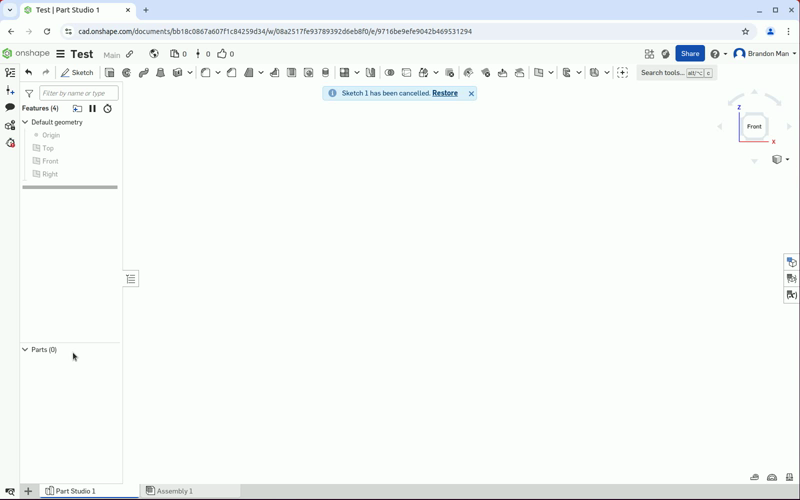
key_up(shift)
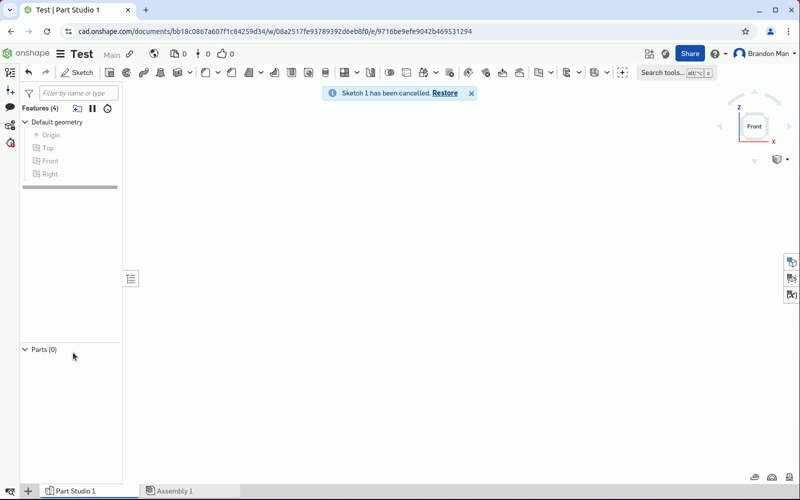
key(space)
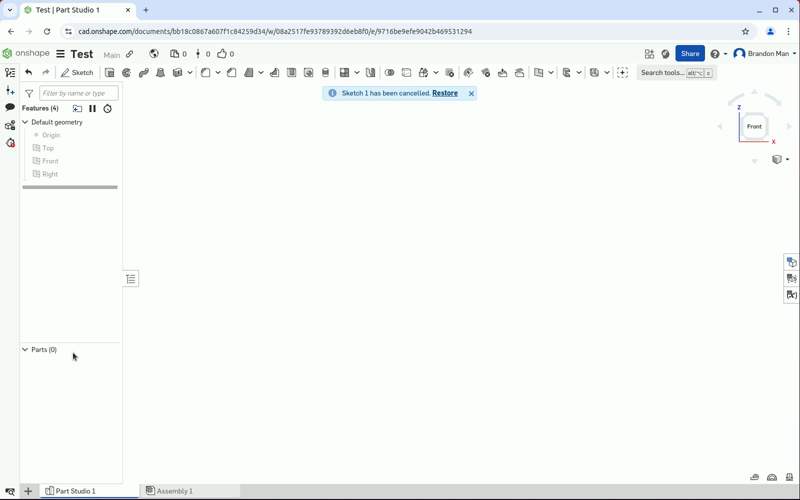
key_down(shift)
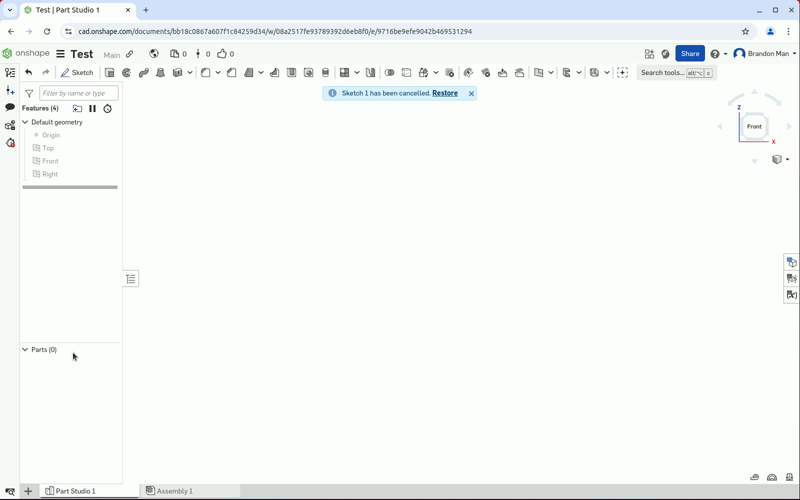
key(left)
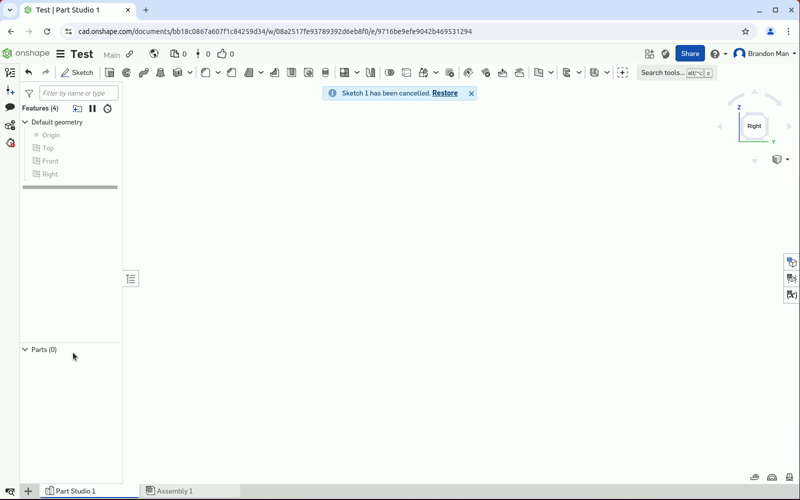
key_up(shift)
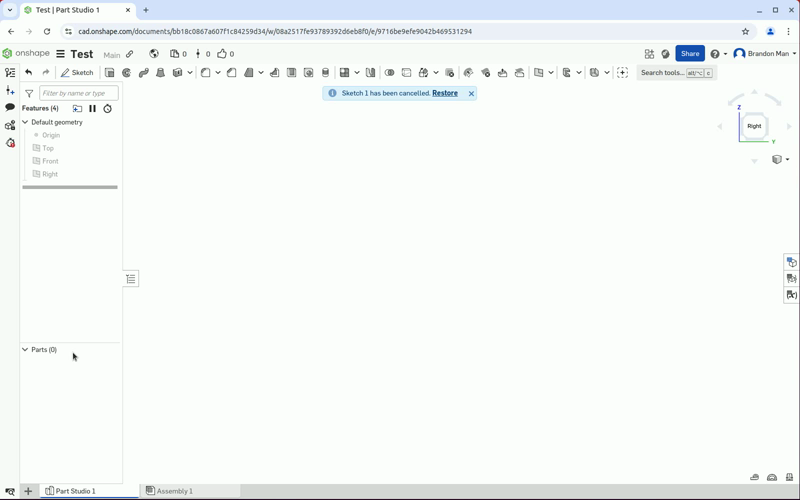
mouse_move(73, 352)
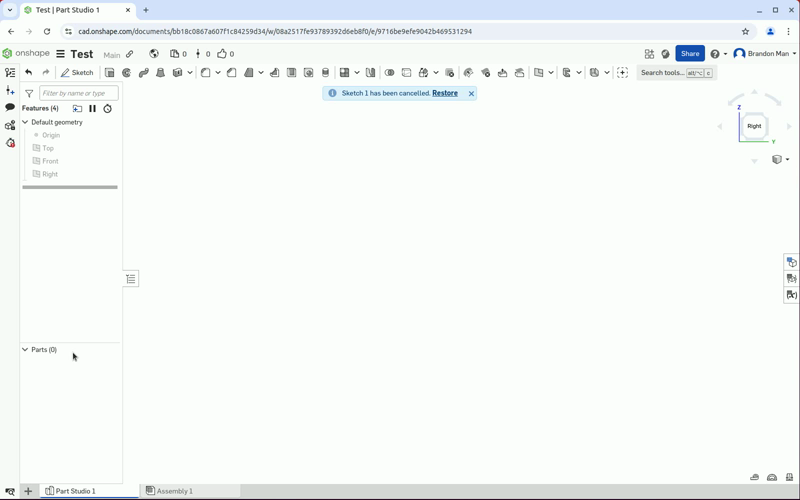
key(shift+y)
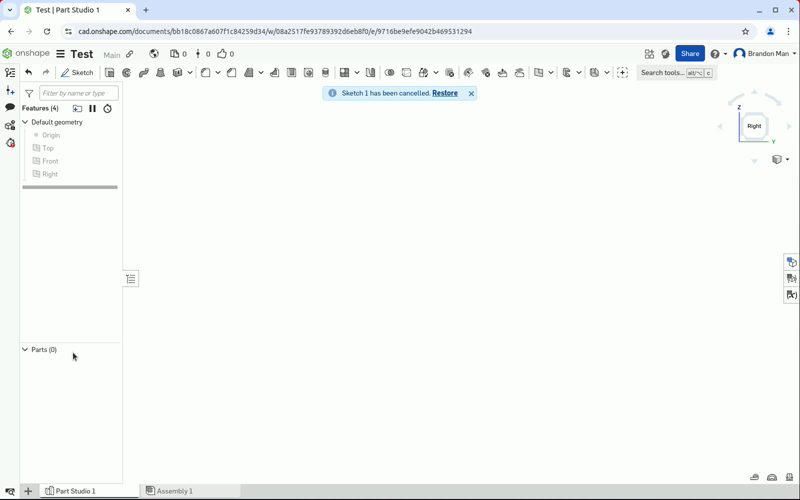
key(shift+s)
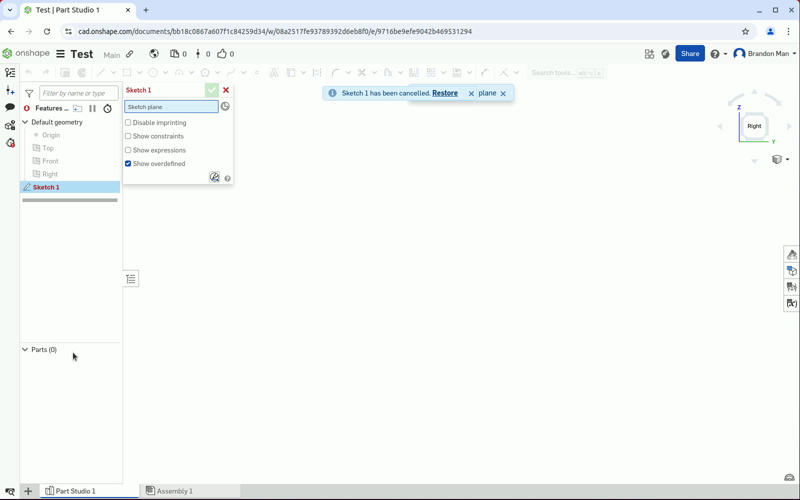
mouse_move(73, 176)
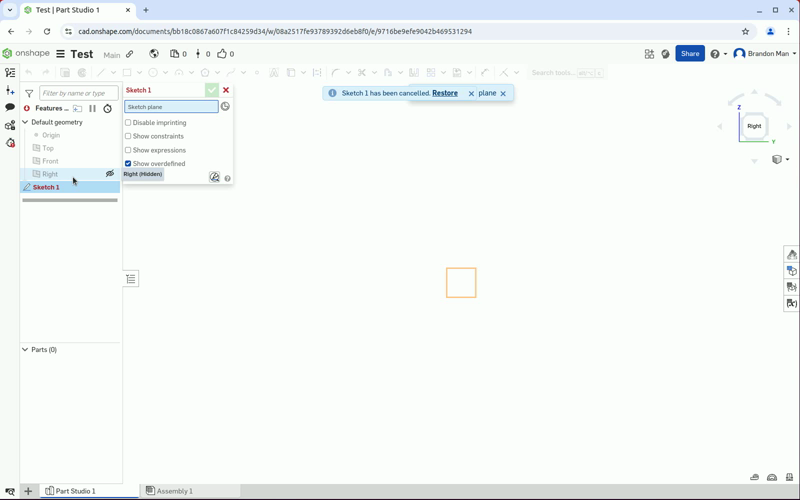
click(73, 176)
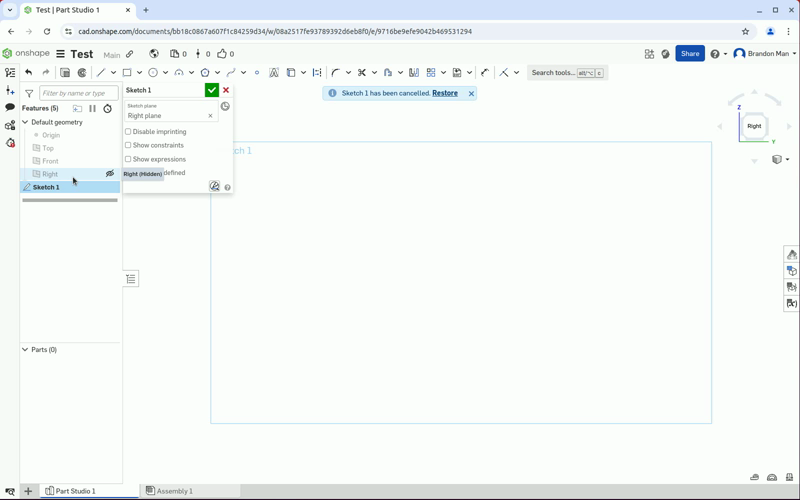
mouse_move(73, 352)
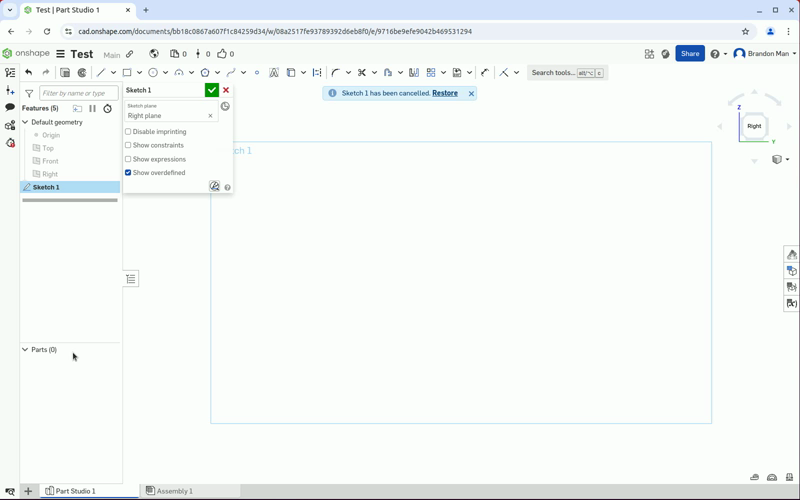
key(y)
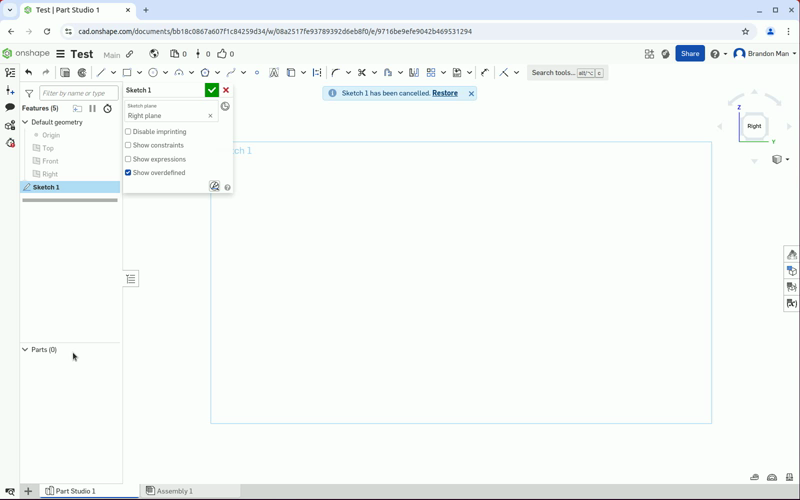
key(l)
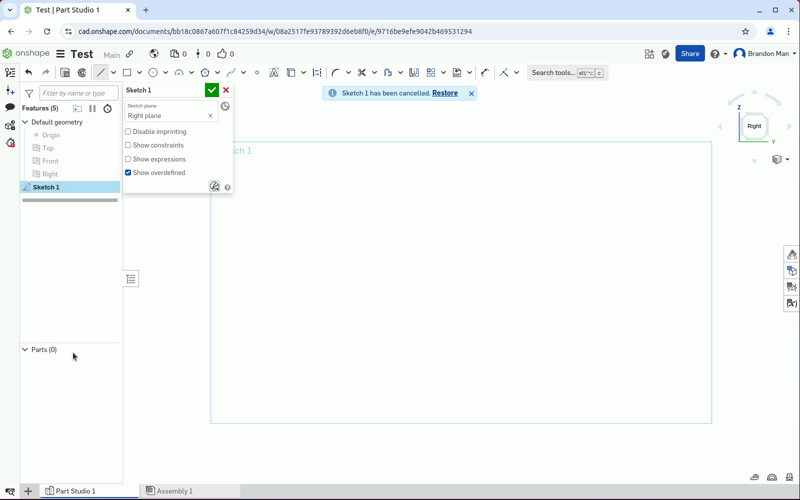
key_down(shift)
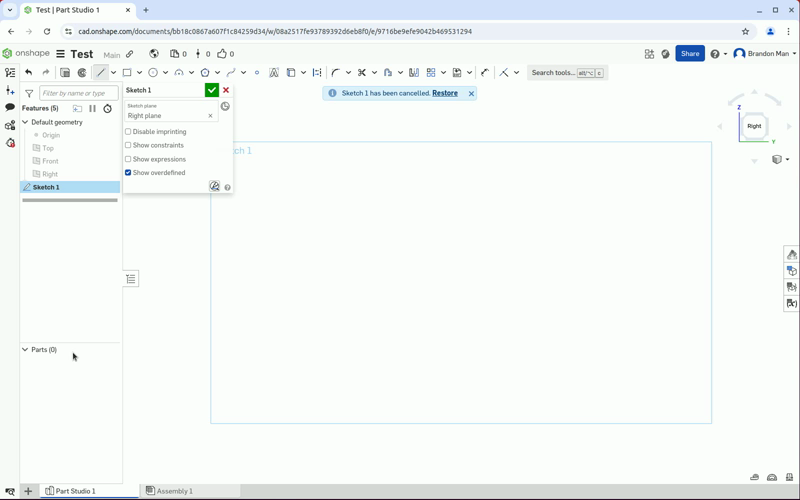
mouse_move(348, 339)
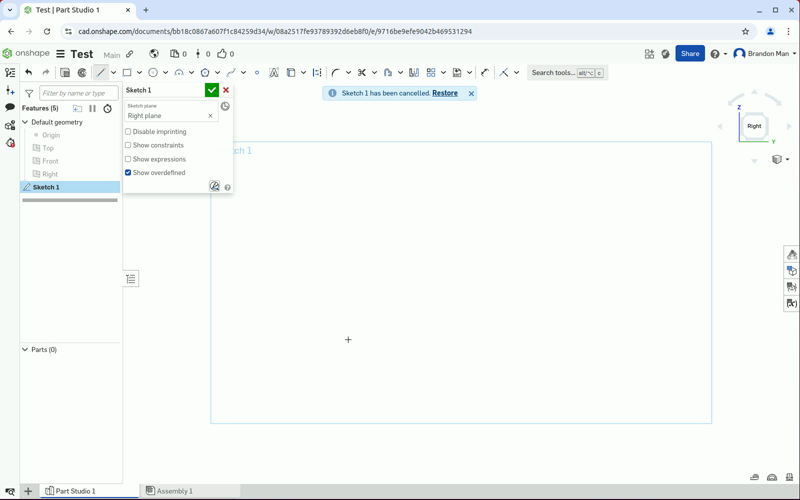
click(348, 339)
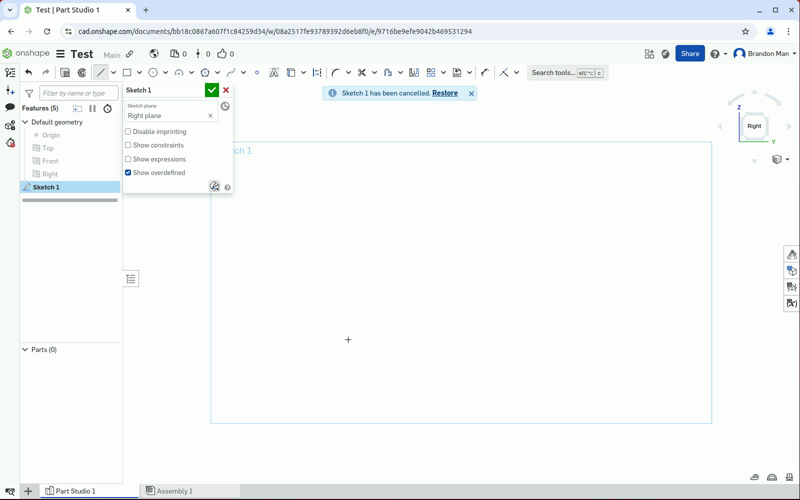
key_up(shift)
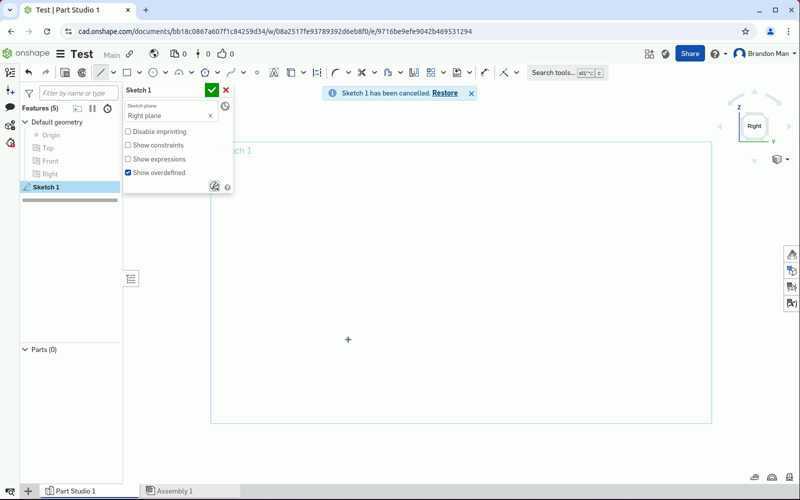
key_down(shift)
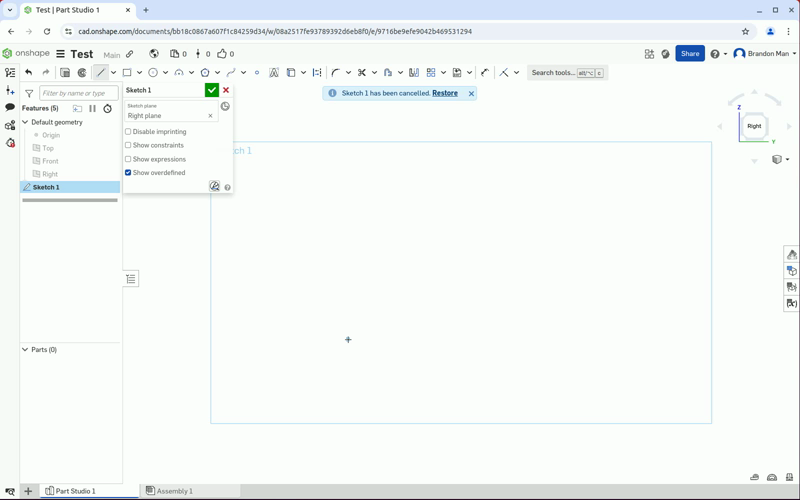
mouse_move(572, 339)
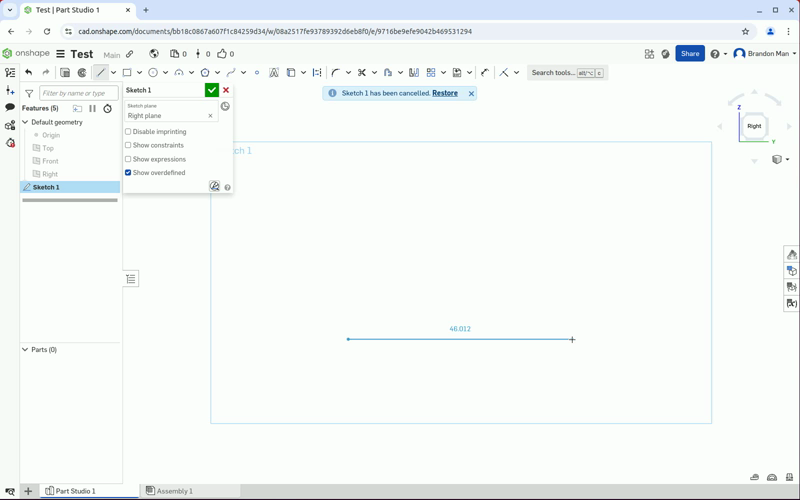
click(572, 339)
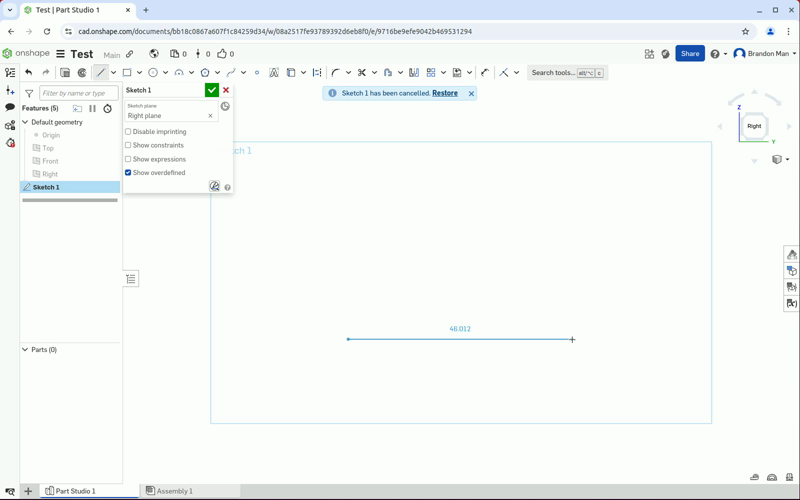
key_up(shift)
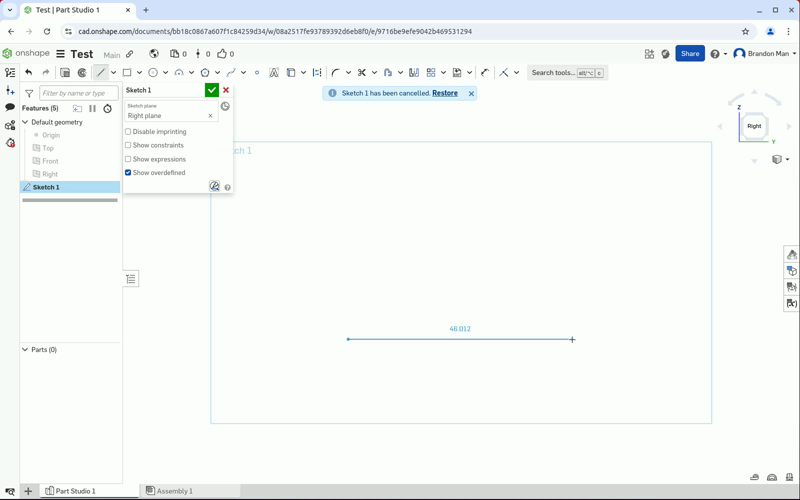
key_down(shift)
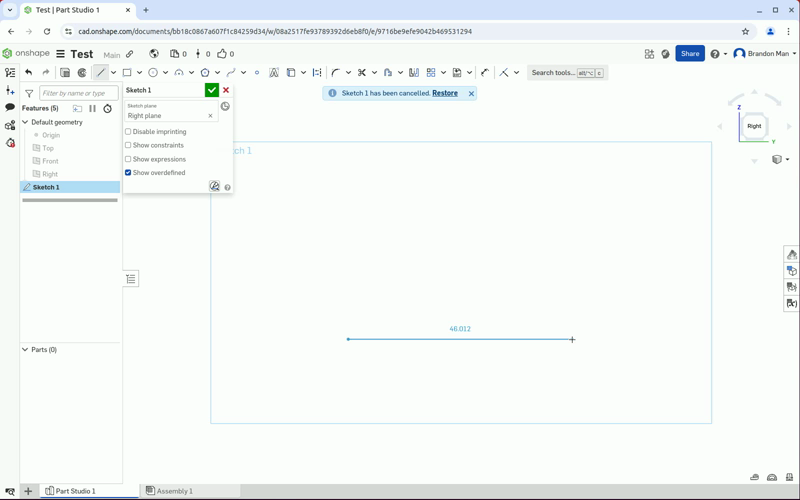
mouse_move(572, 226)
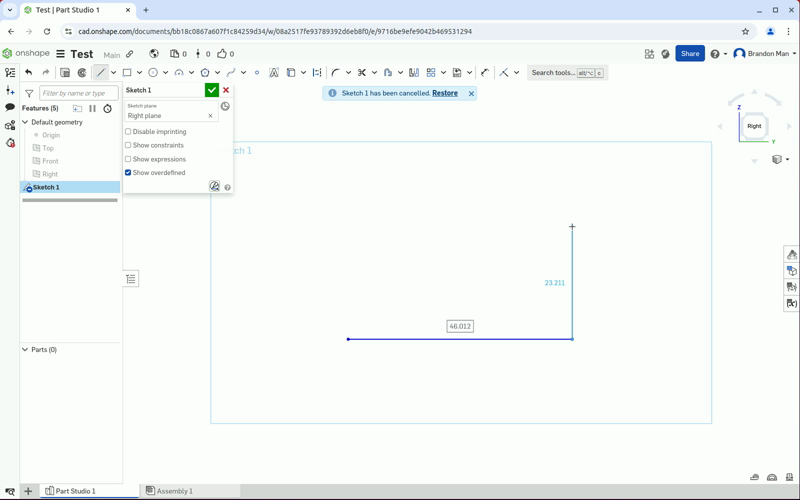
click(572, 226)
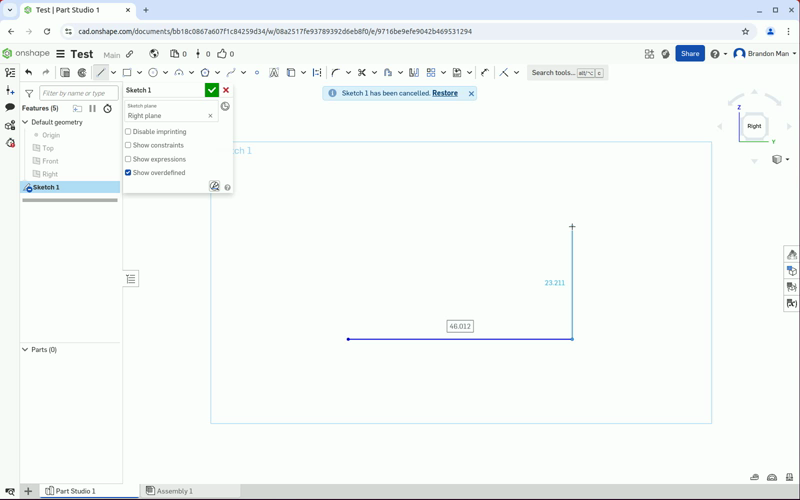
key_up(shift)
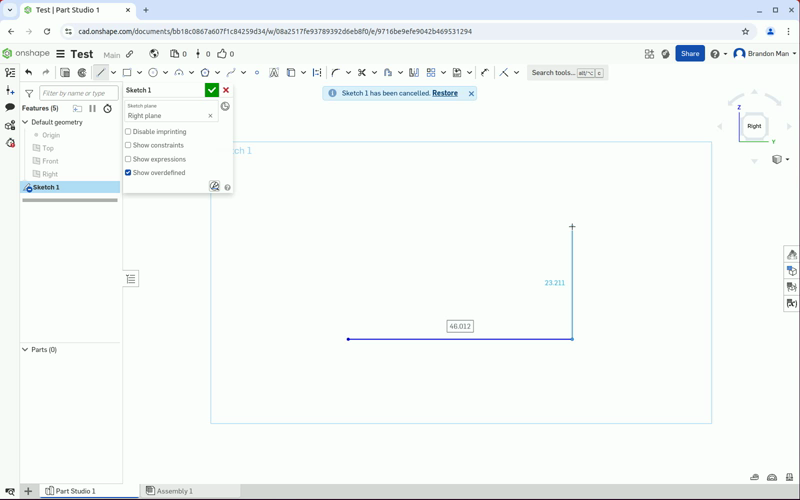
key_down(shift)
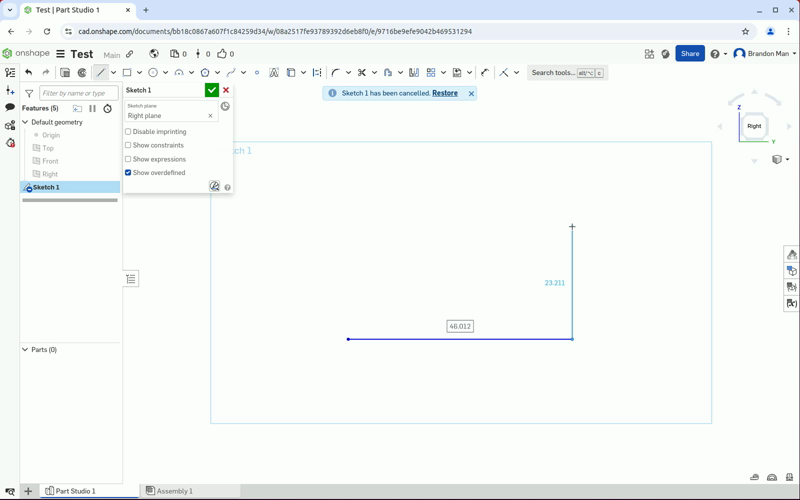
mouse_move(348, 226)
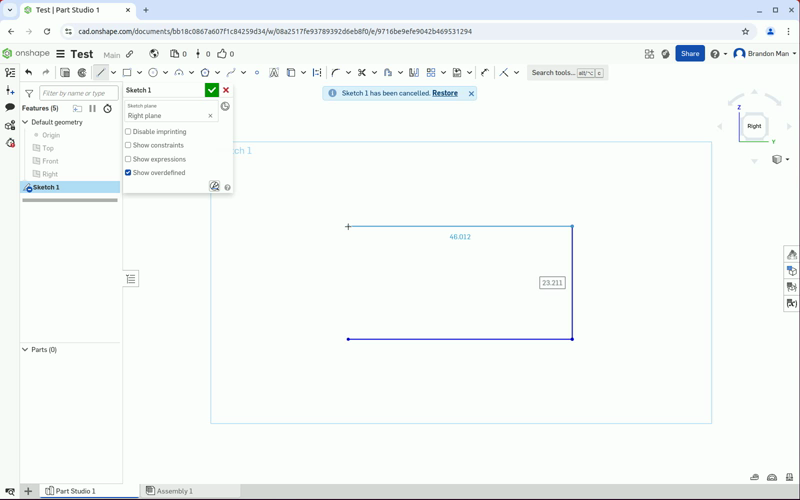
click(348, 226)
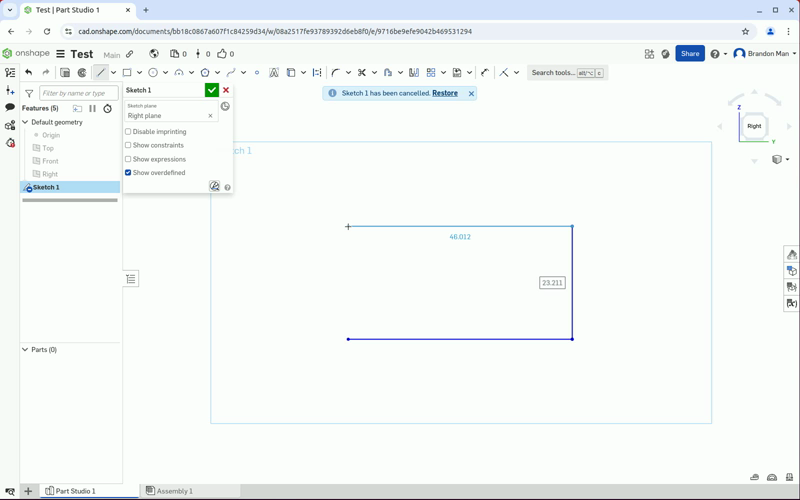
key_up(shift)
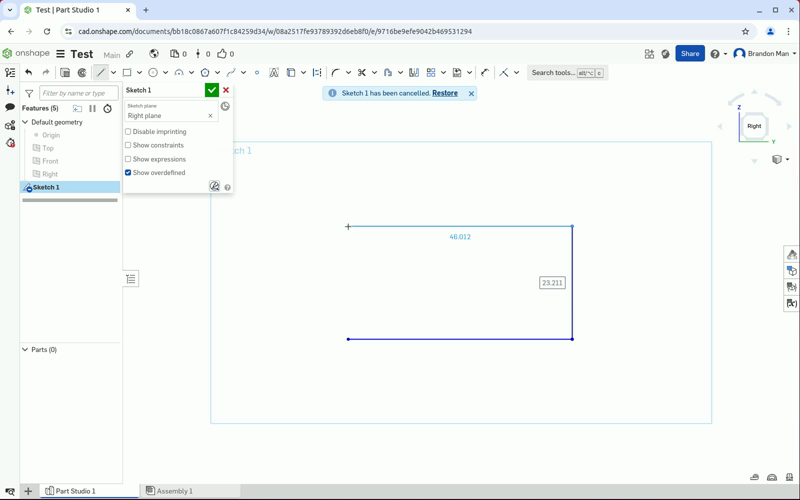
key_down(shift)
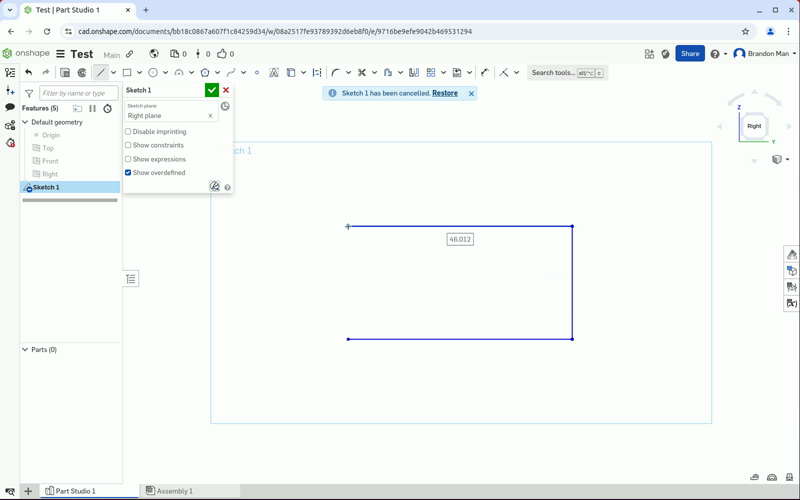
mouse_move(348, 339)
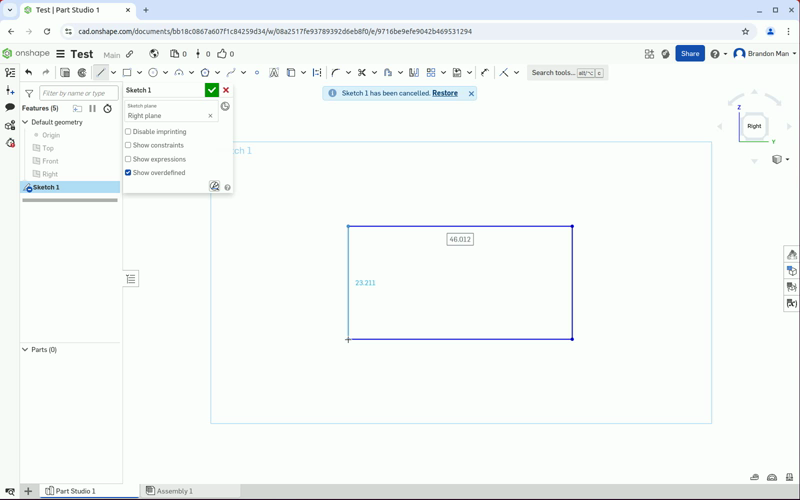
key_up(shift)
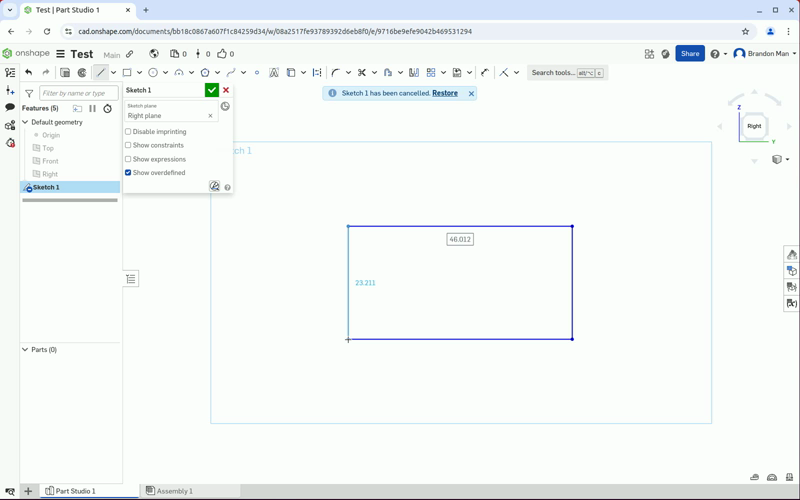
click(348, 339)
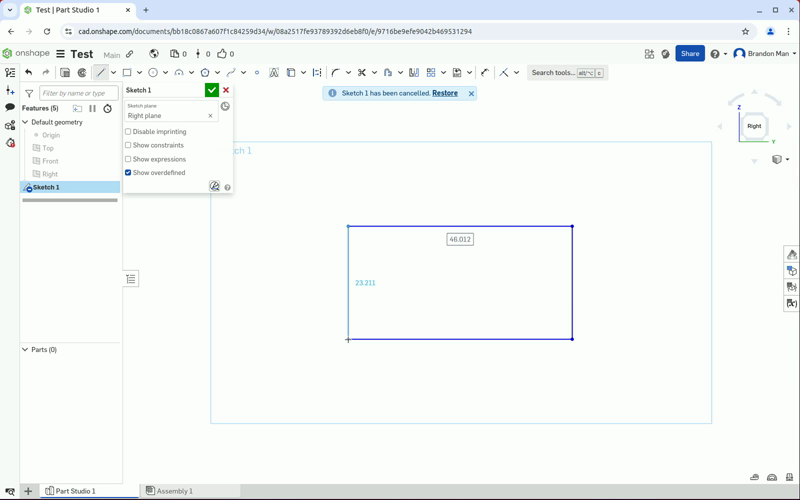
key(esc)
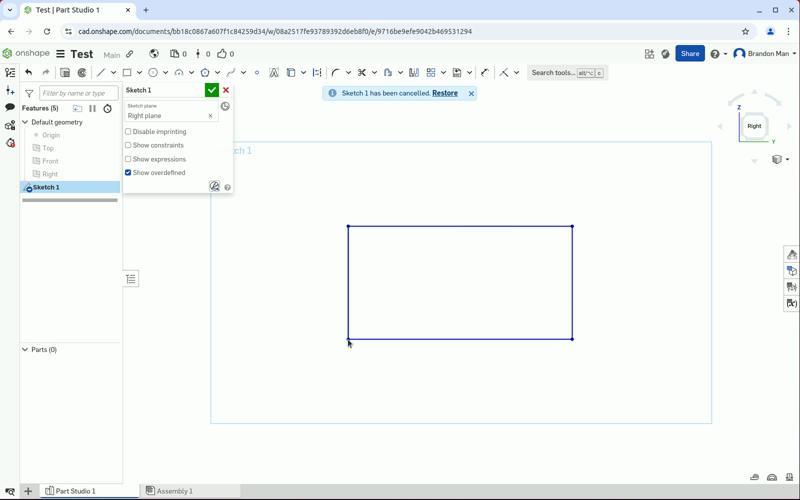
key(l)
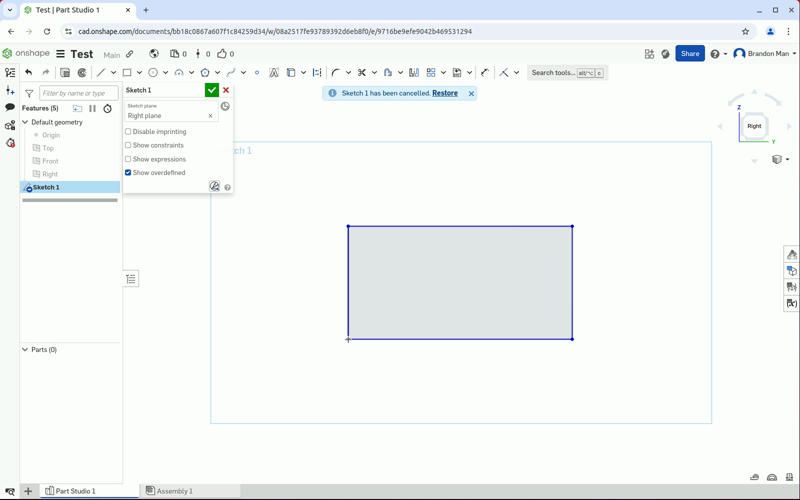
key_down(shift)
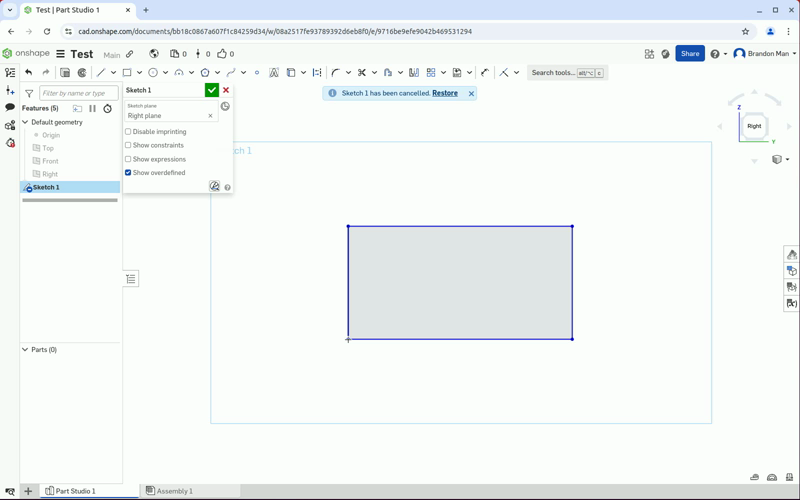
mouse_move(364, 324)
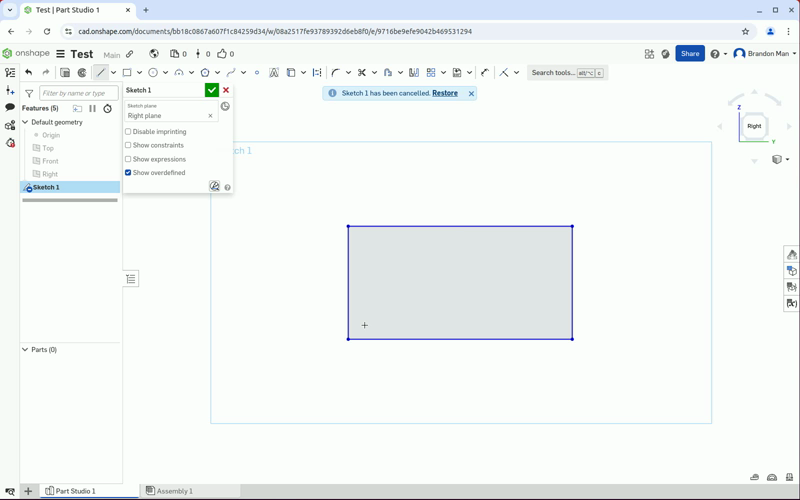
click(364, 324)
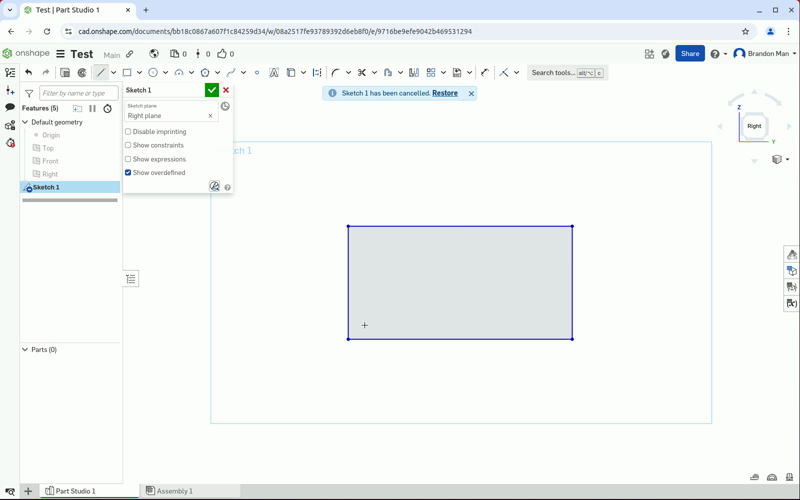
key_up(shift)
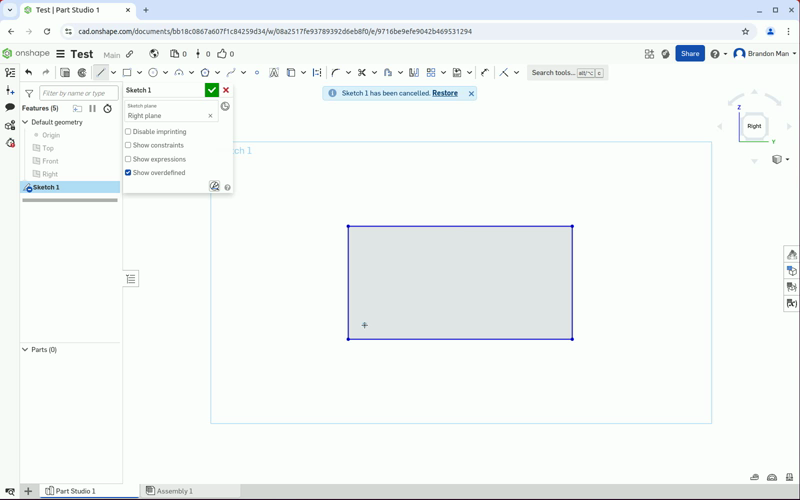
key_down(shift)
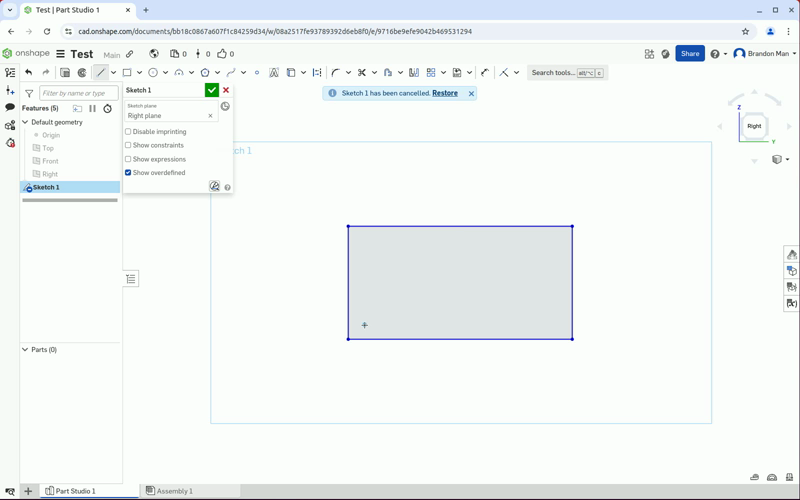
mouse_move(452, 324)
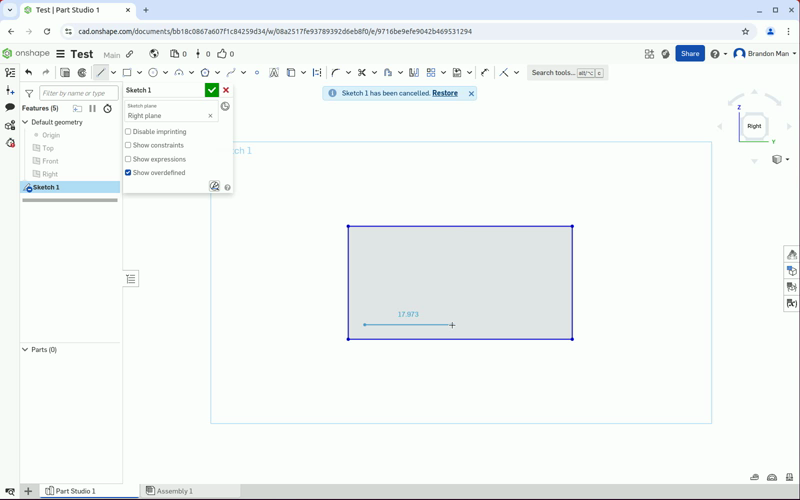
click(452, 324)
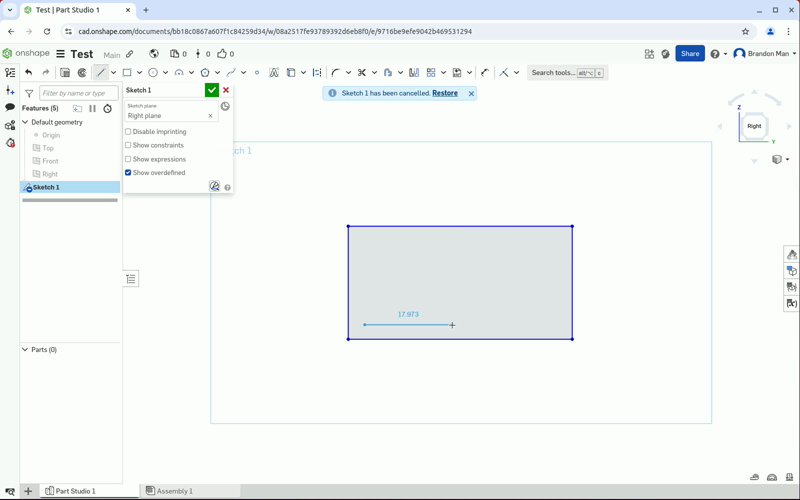
key_up(shift)
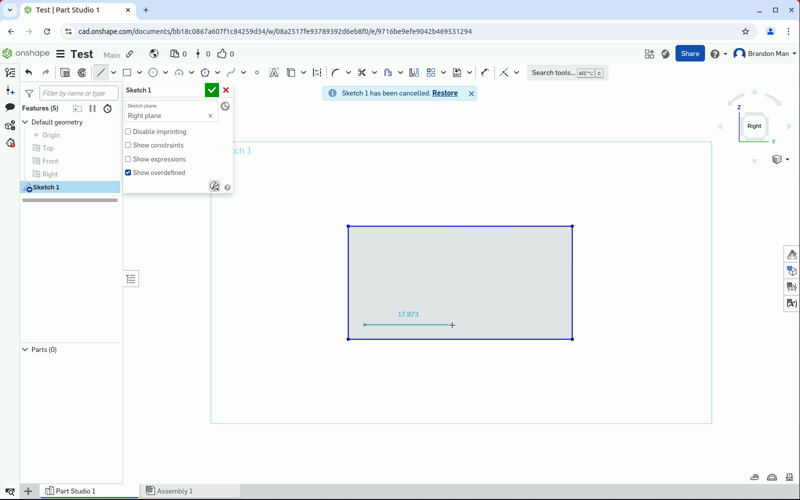
key_down(shift)
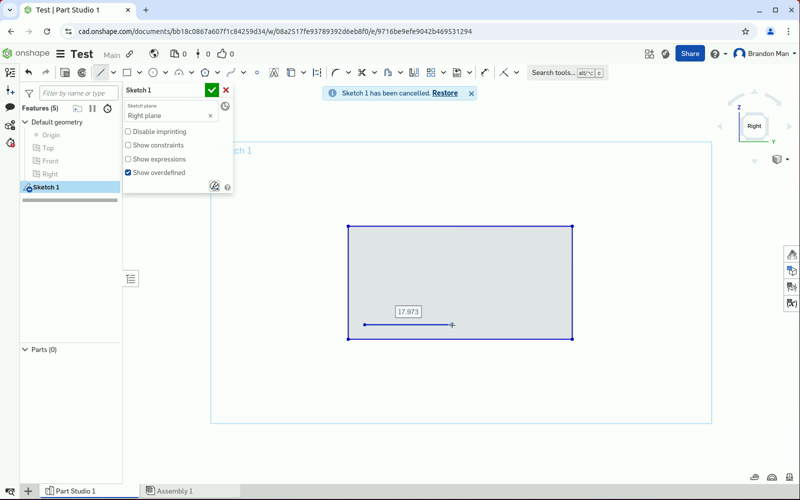
mouse_move(452, 240)
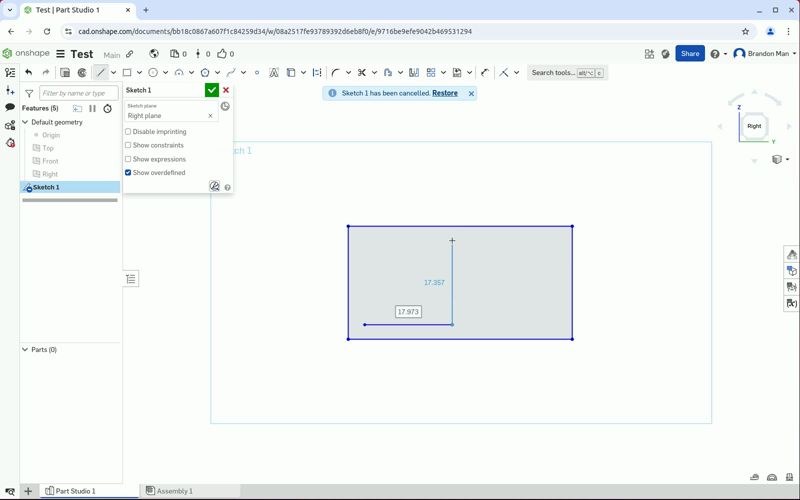
click(452, 240)
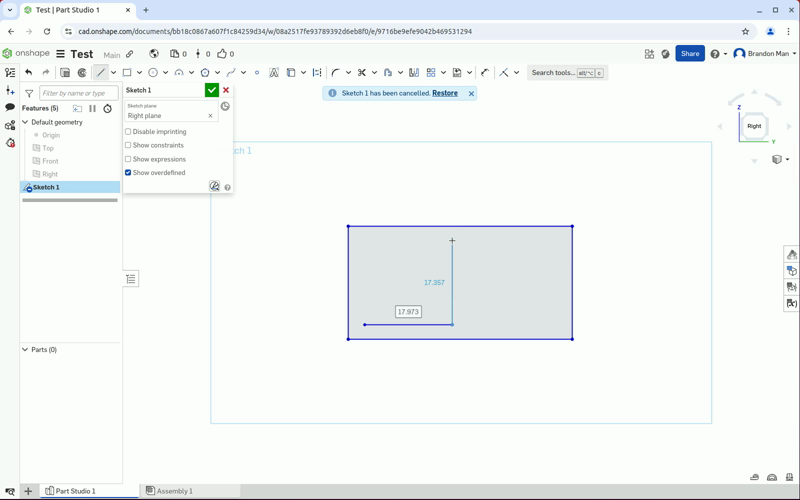
key_up(shift)
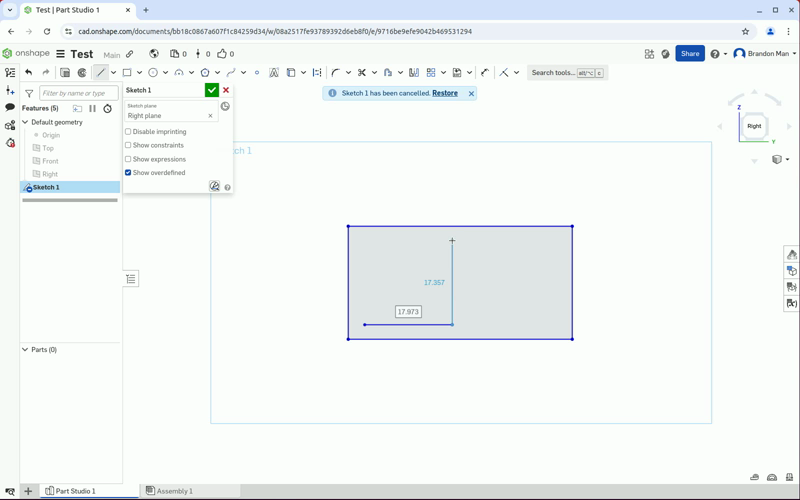
key_down(shift)
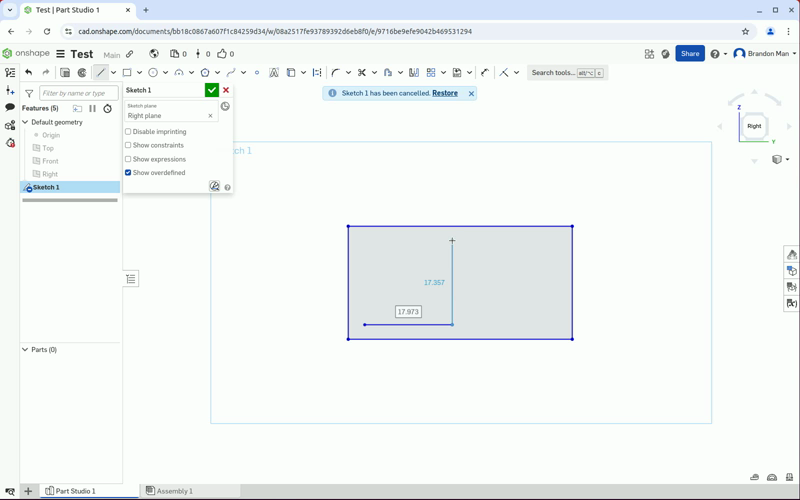
mouse_move(364, 240)
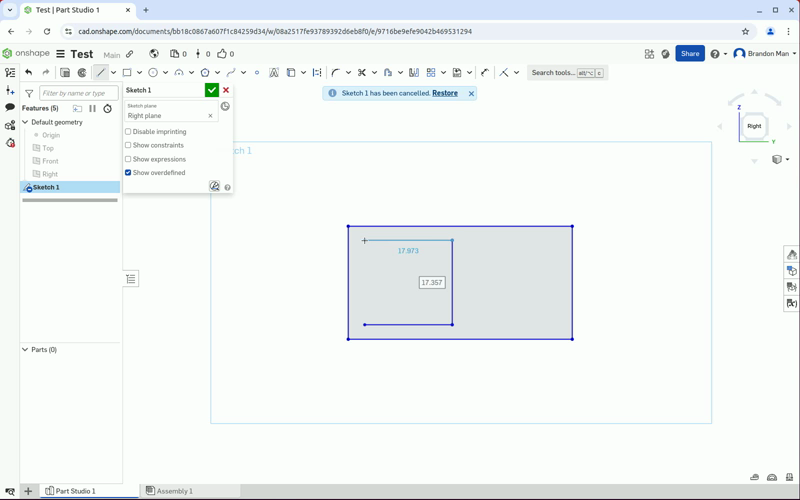
click(364, 240)
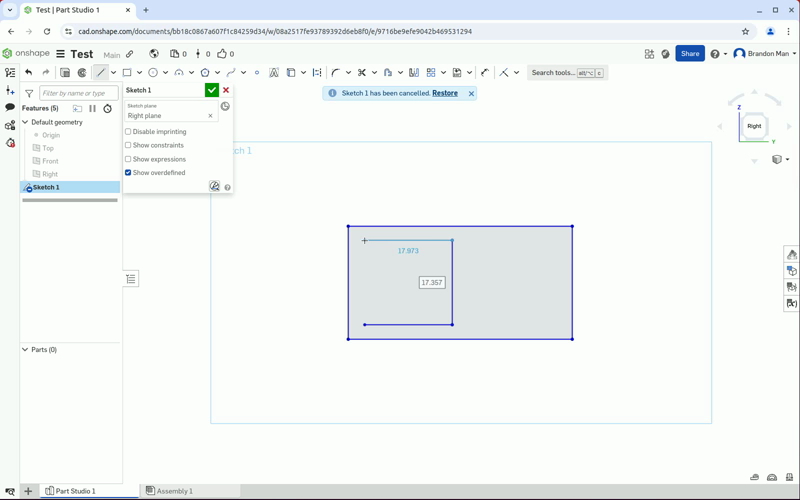
key_up(shift)
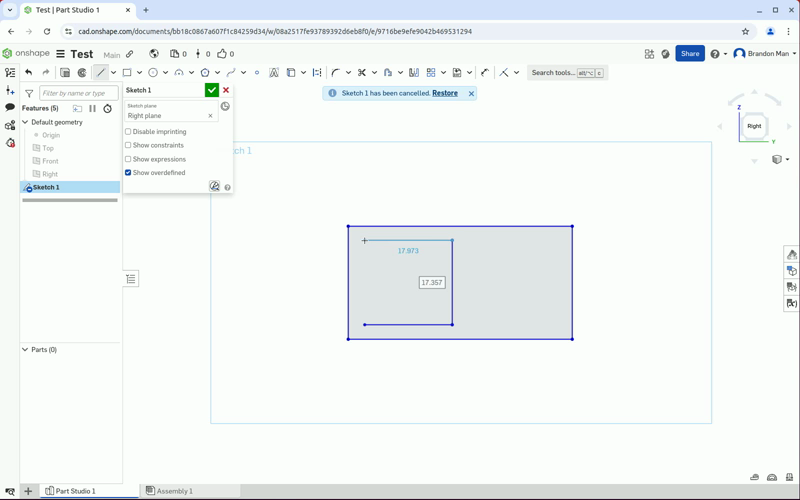
key_down(shift)
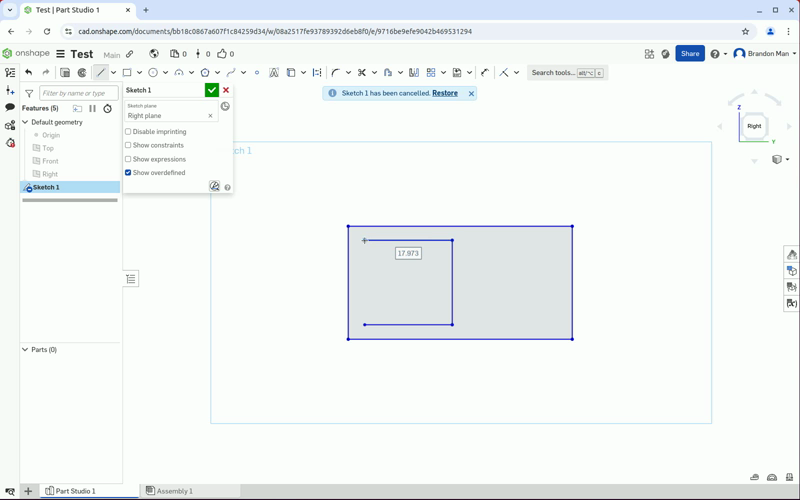
mouse_move(364, 324)
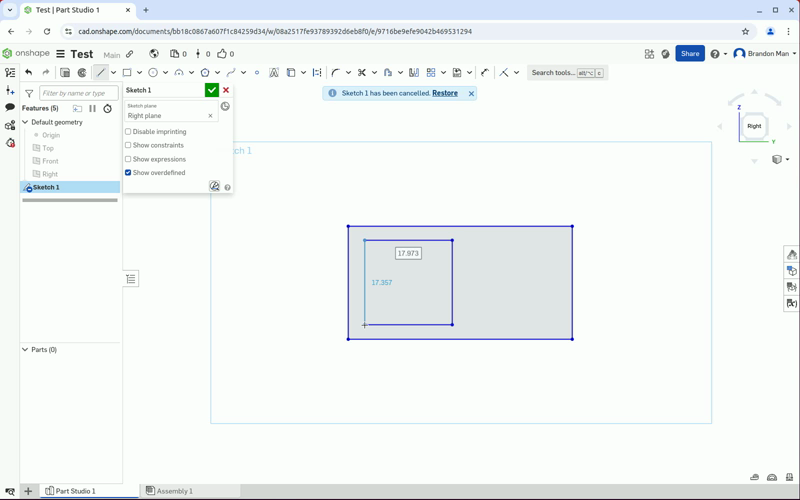
key_up(shift)
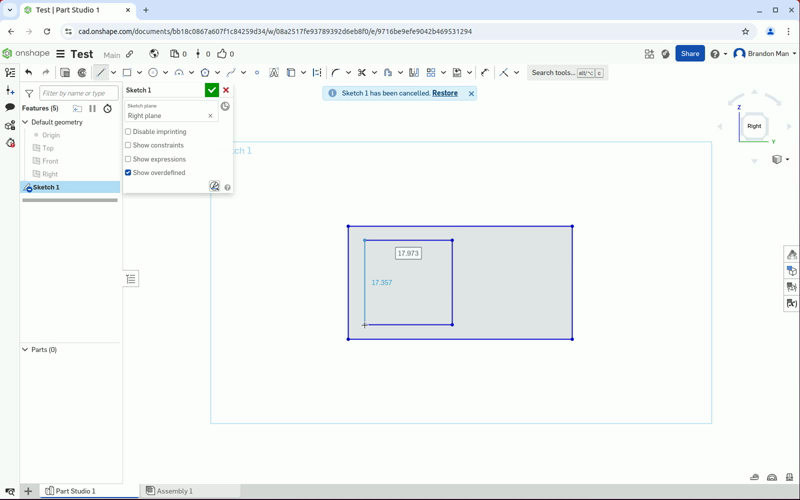
click(364, 324)
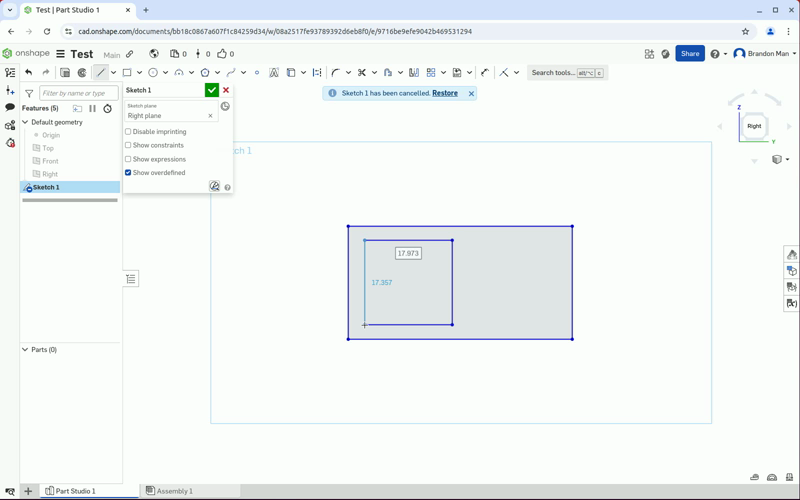
key(esc)
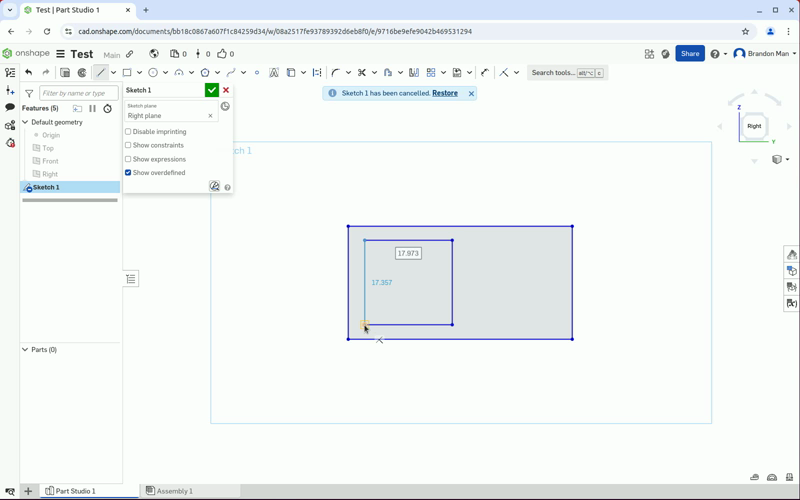
key(l)
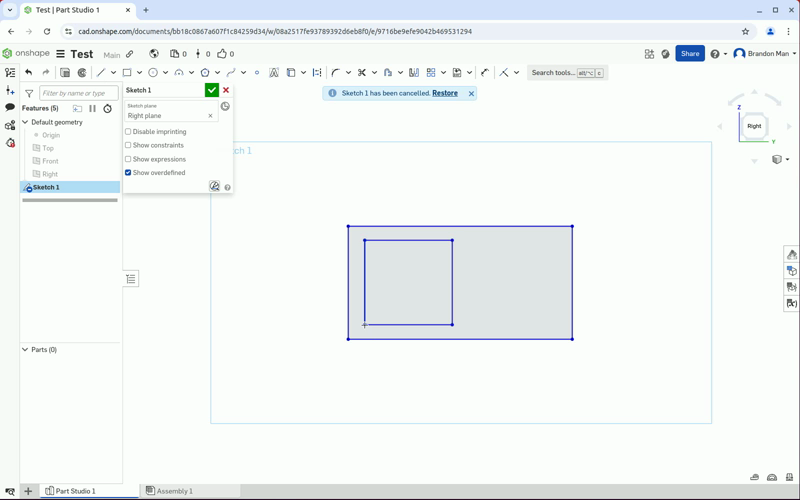
key_down(shift)
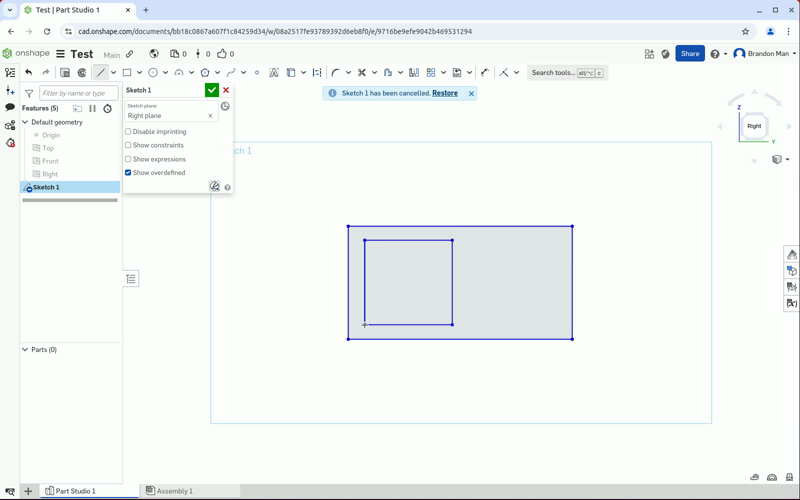
mouse_move(468, 324)
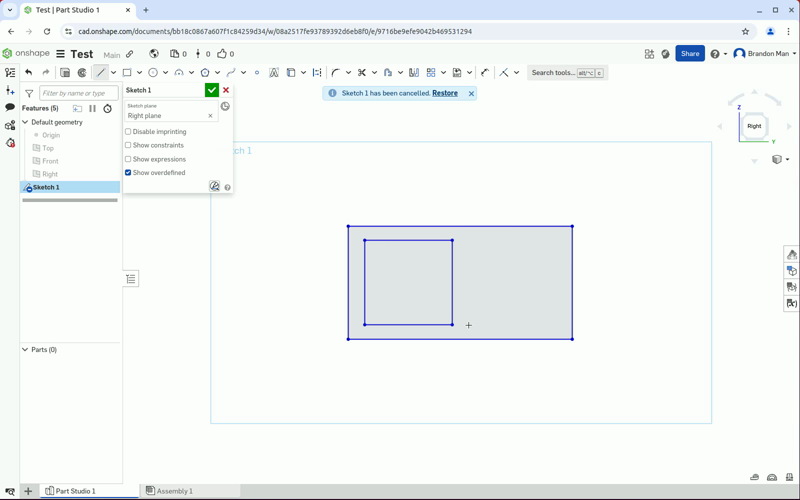
click(468, 324)
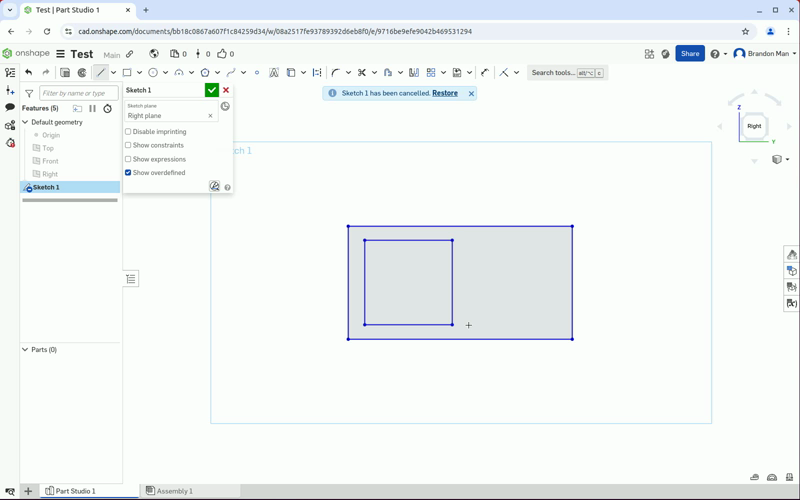
key_up(shift)
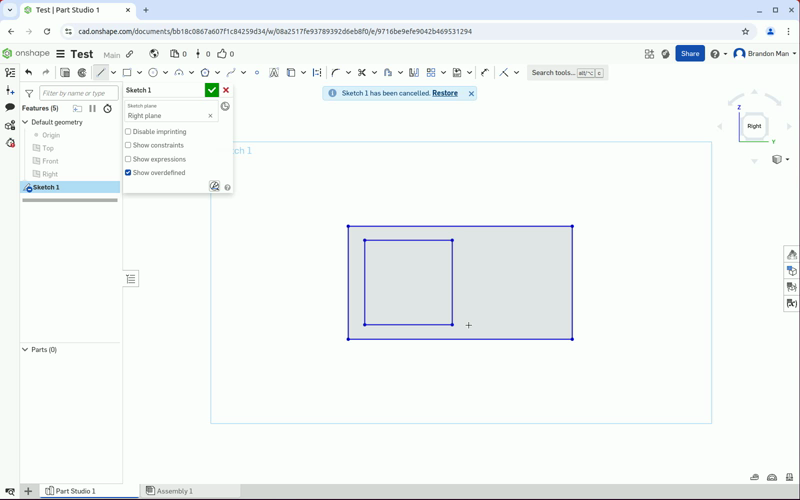
key_down(shift)
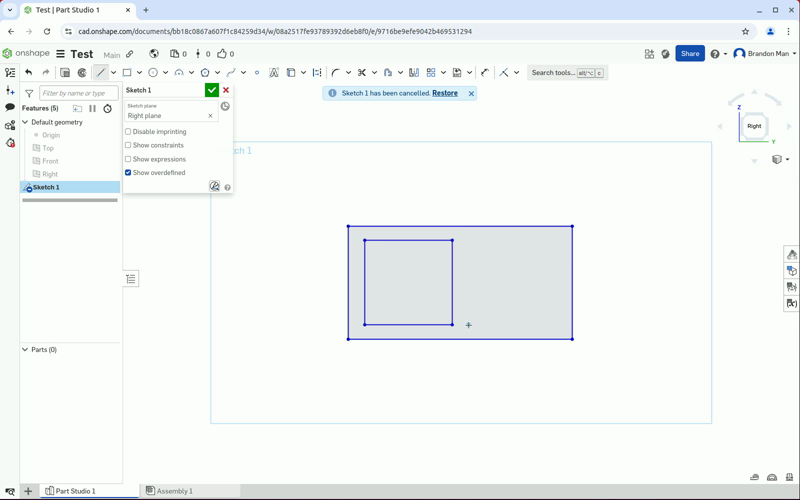
mouse_move(555, 324)
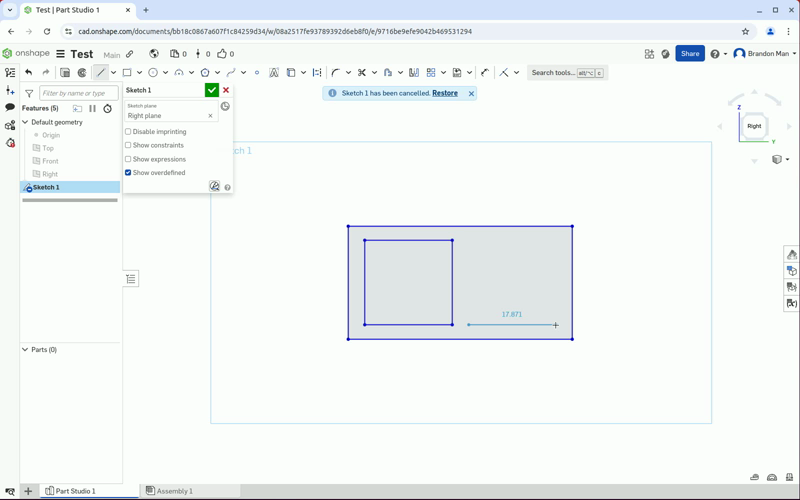
click(555, 324)
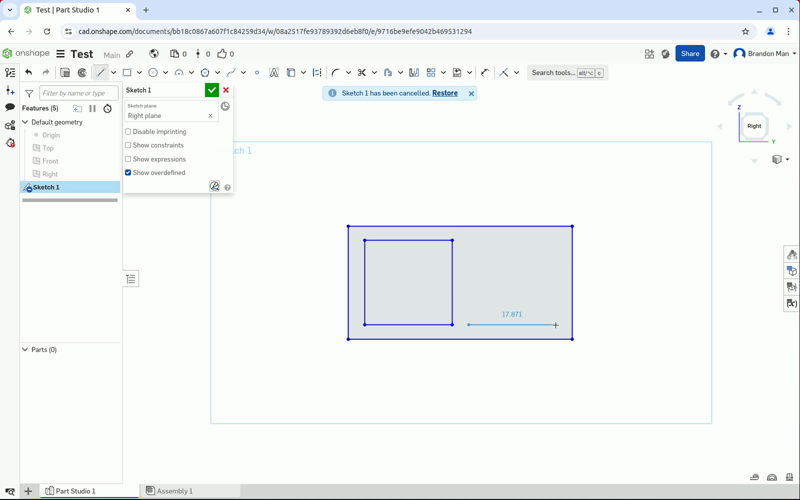
key_up(shift)
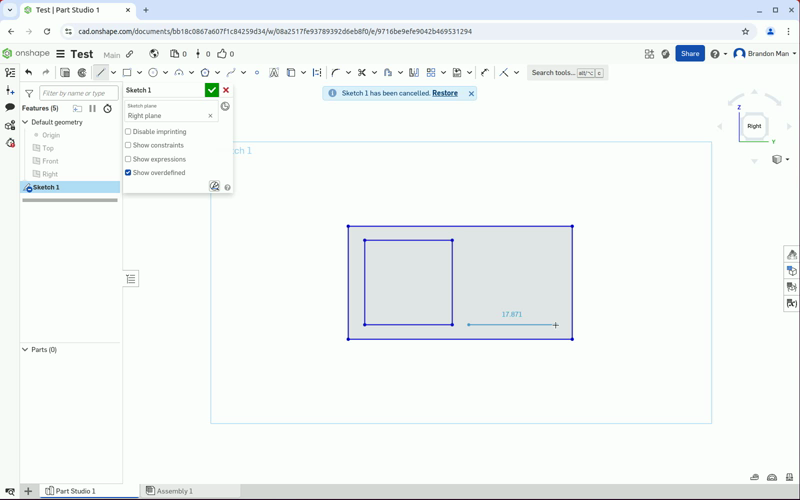
key_down(shift)
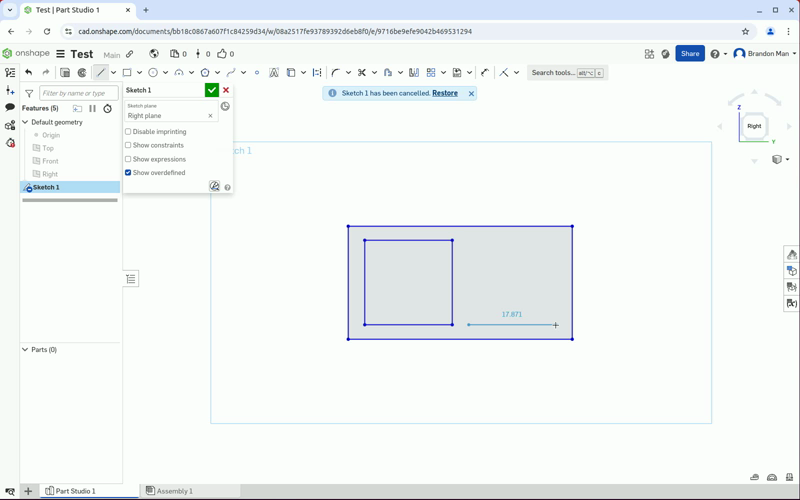
mouse_move(555, 240)
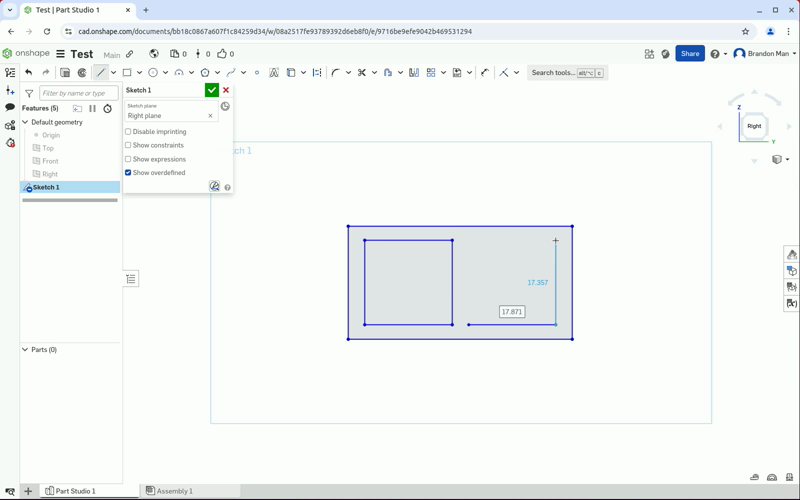
click(555, 240)
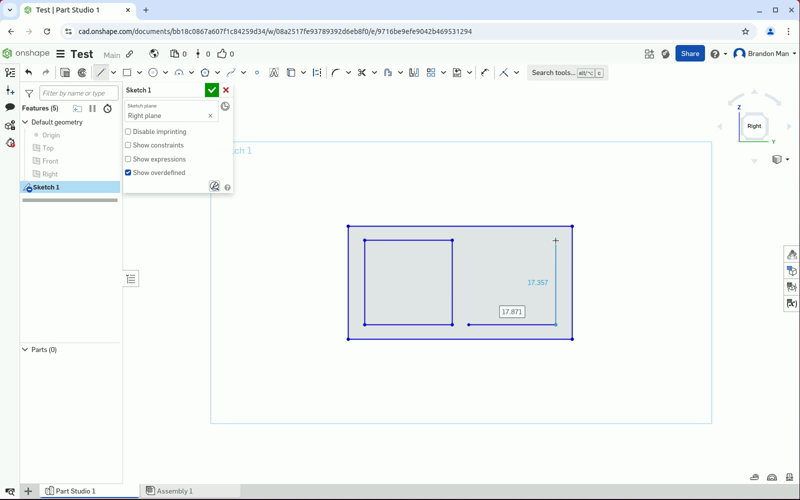
key_up(shift)
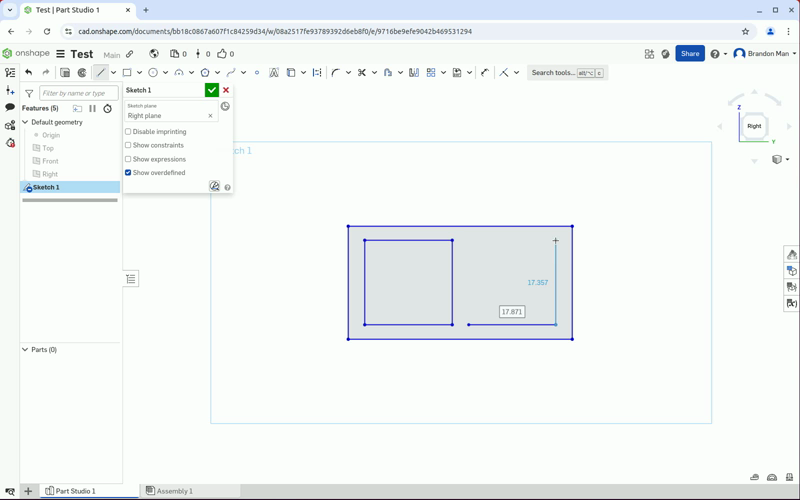
key_down(shift)
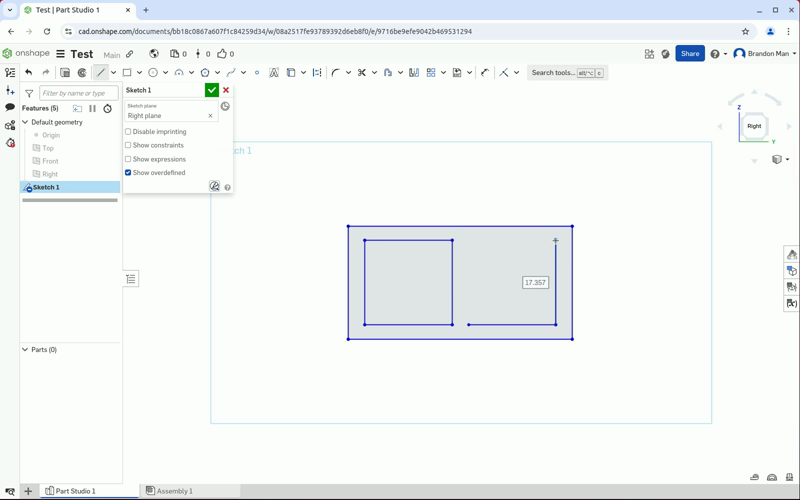
mouse_move(468, 240)
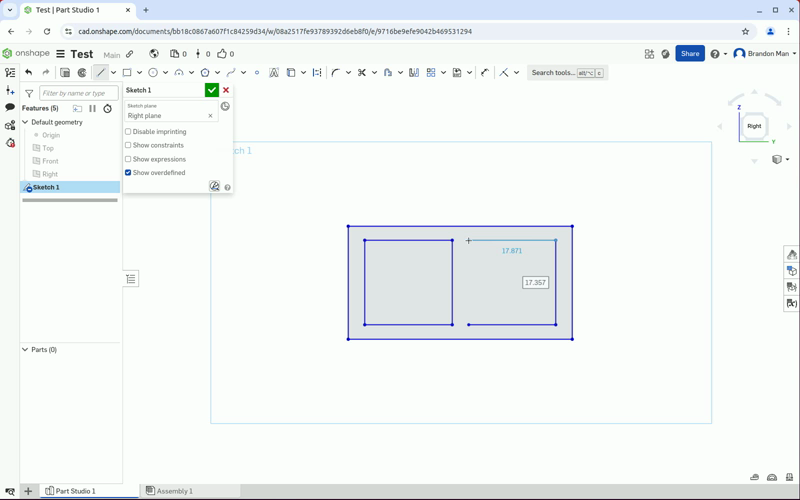
click(468, 240)
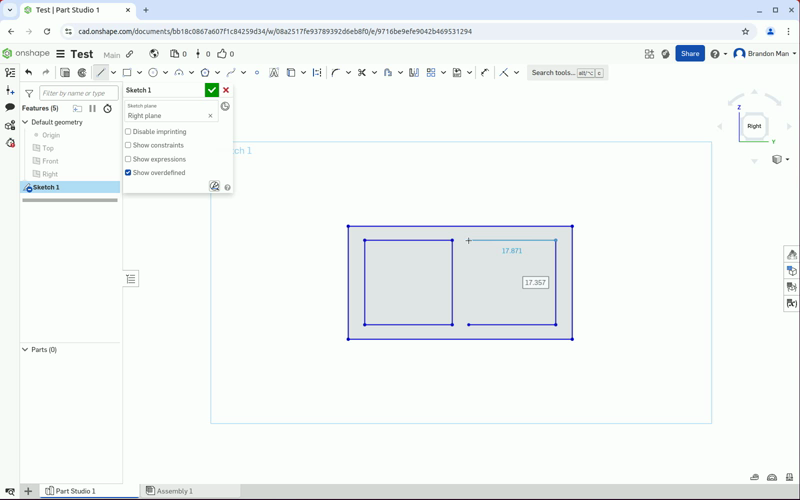
key_up(shift)
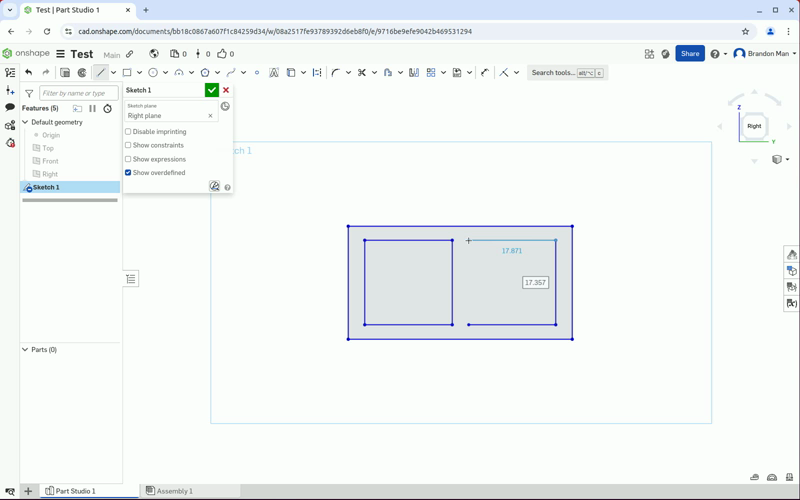
key_down(shift)
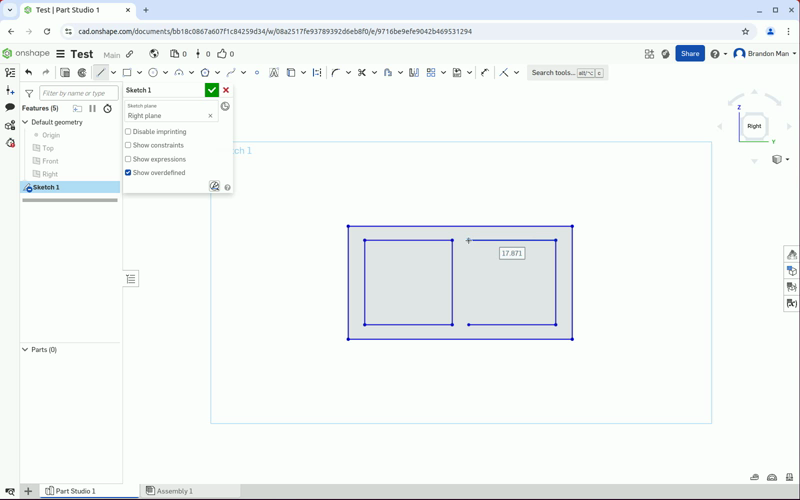
mouse_move(468, 324)
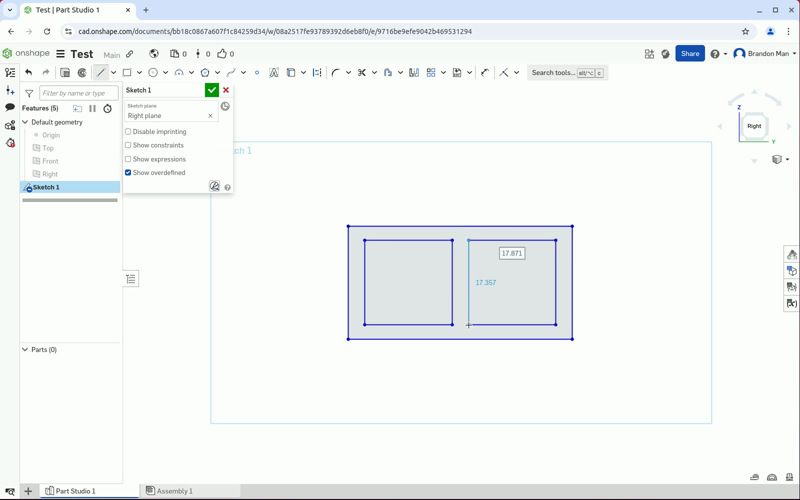
key_up(shift)
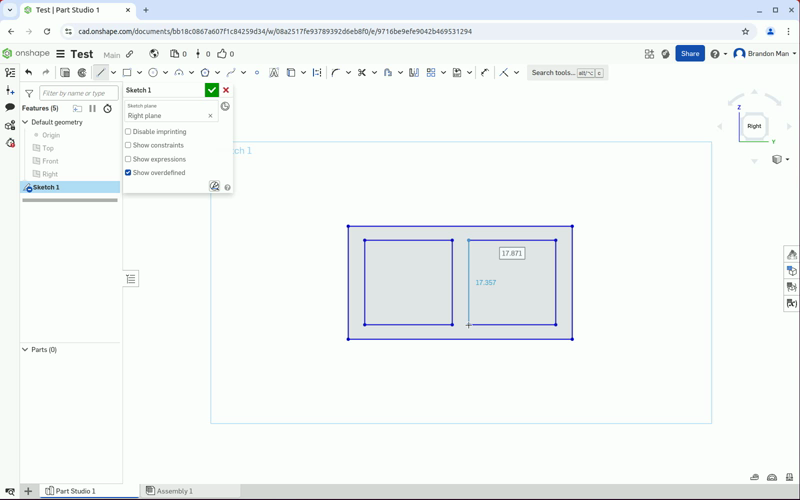
click(468, 324)
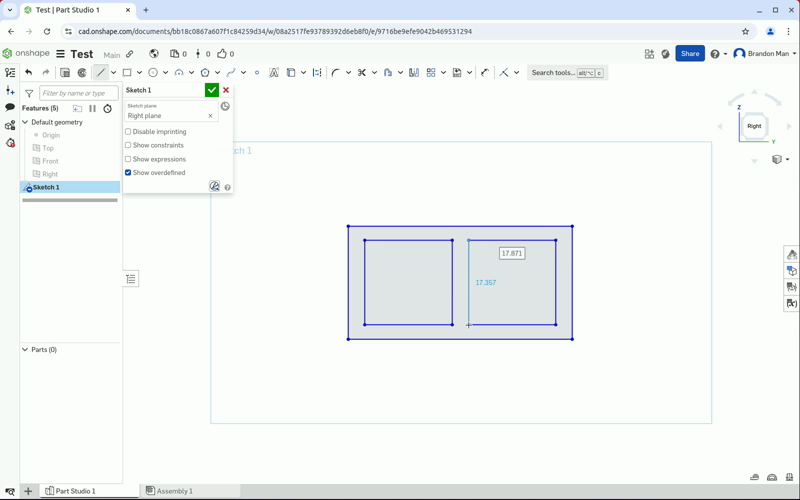
key(esc)
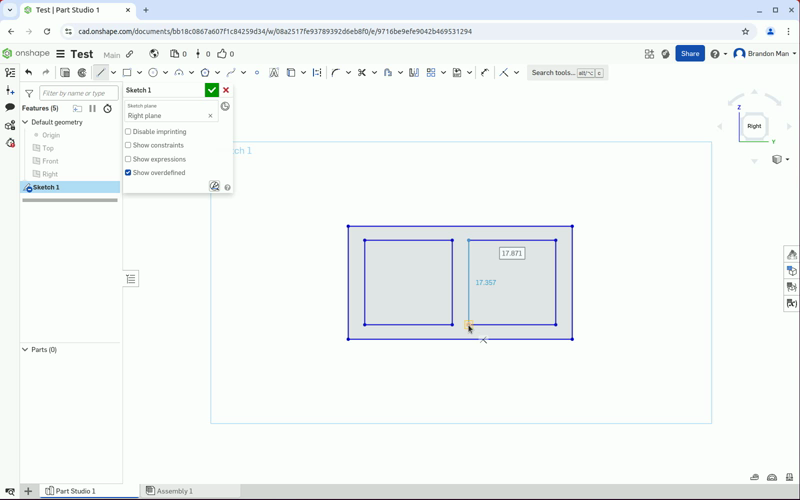
mouse_move(561, 328)
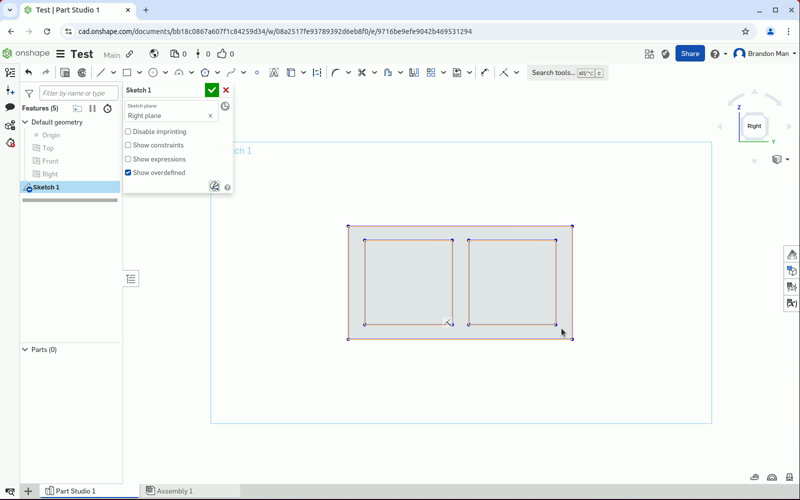
click(561, 328)
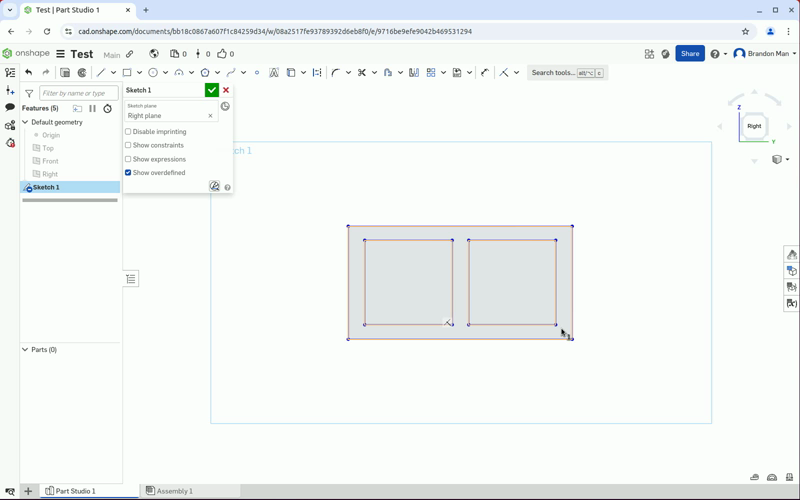
mouse_move(73, 352)
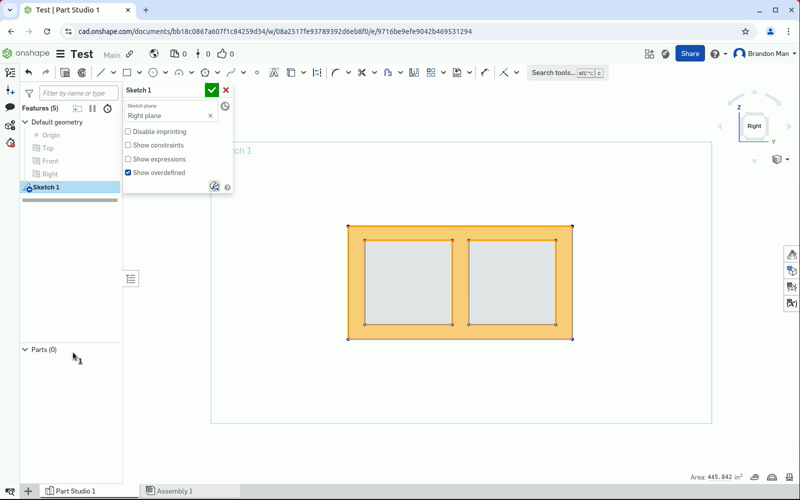
key(shift+y)
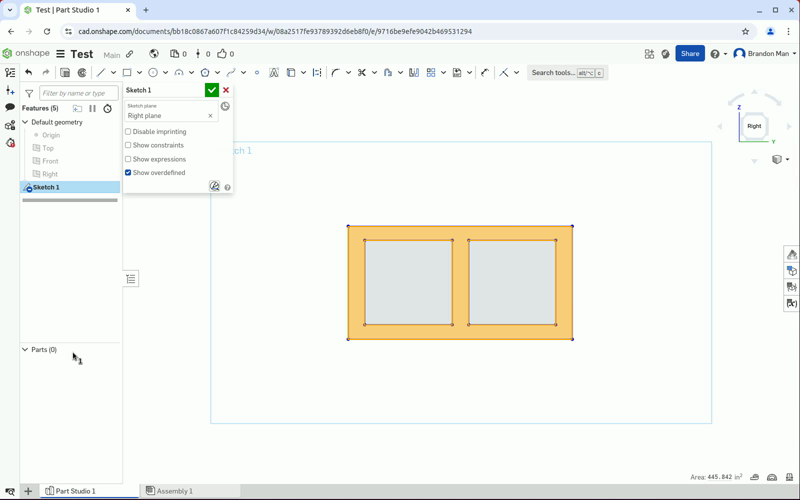
key(shift+e)
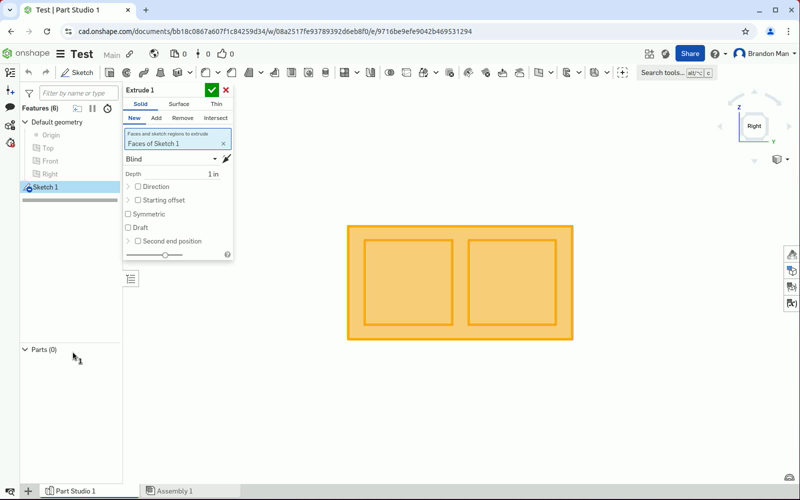
mouse_move(143, 106)
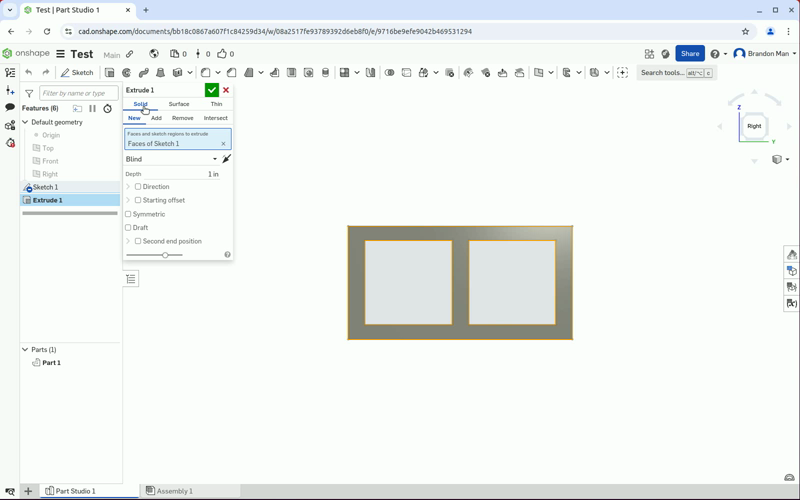
click(143, 106)
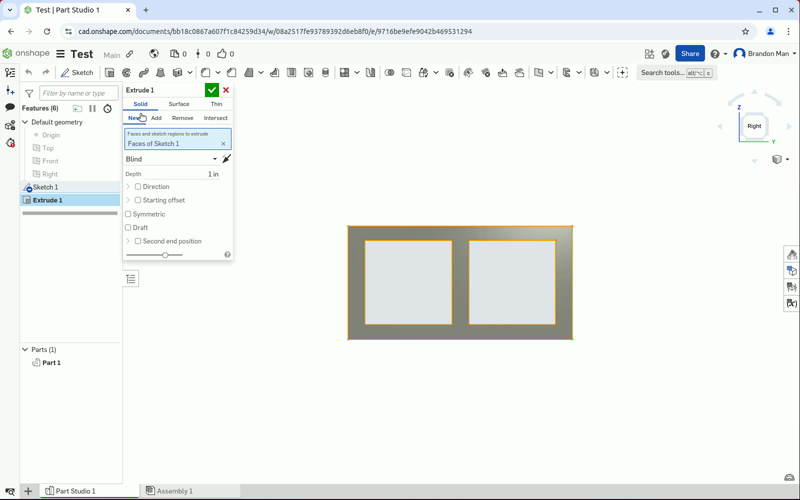
mouse_move(137, 120)
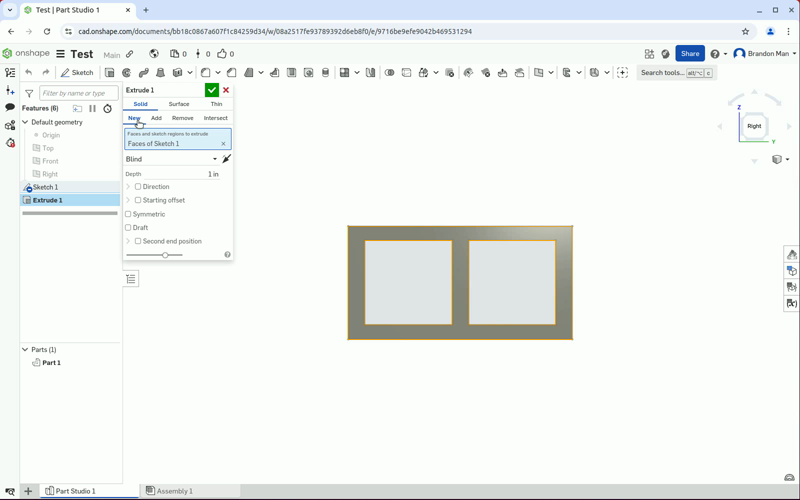
click(137, 120)
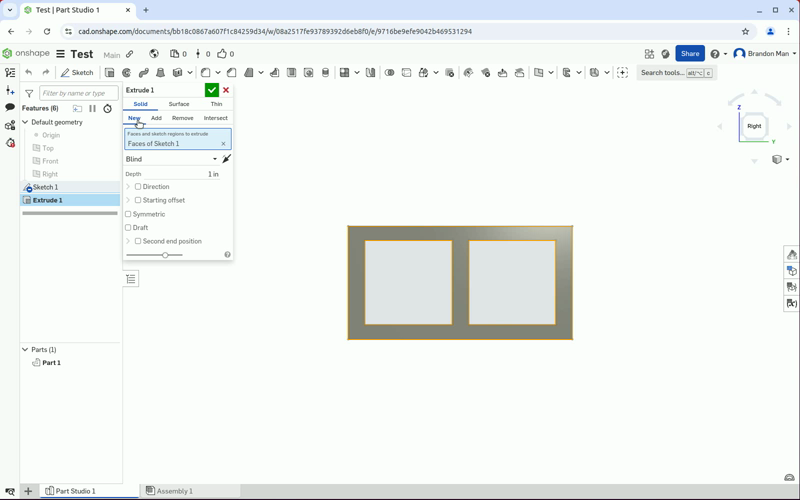
key(tab, 4)
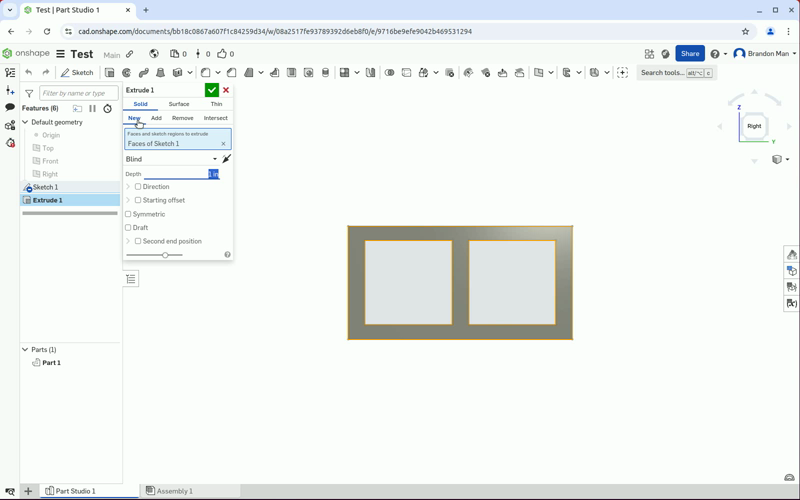
text(-17.331)
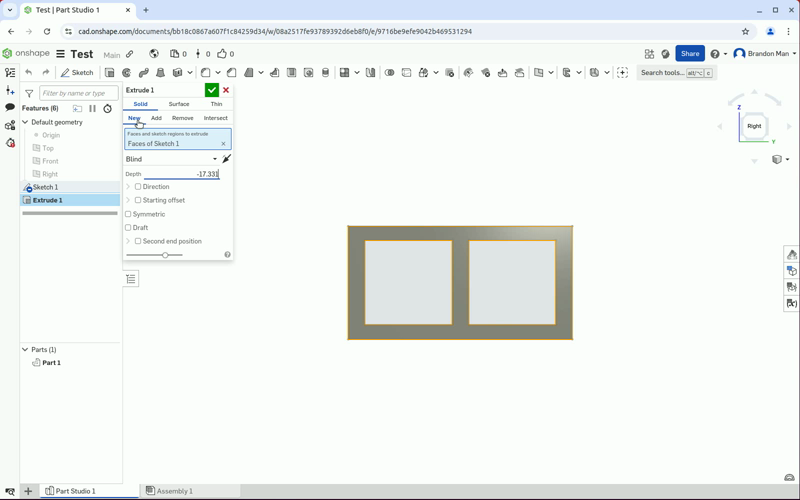
key(enter)
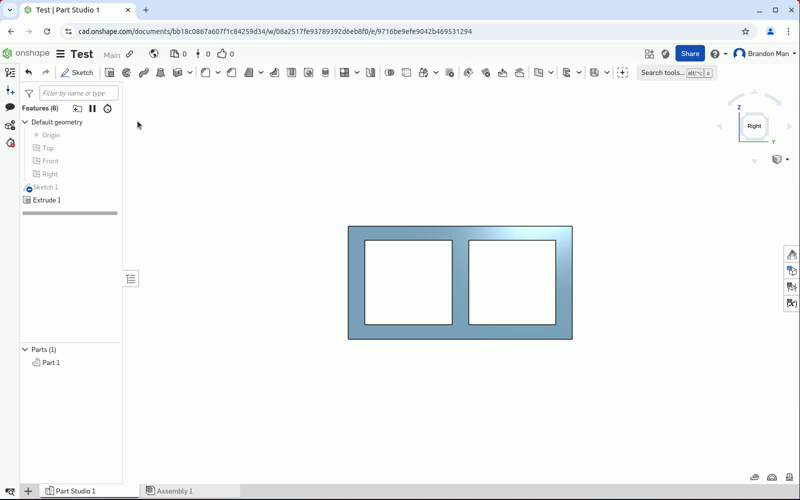
key(shift+h)
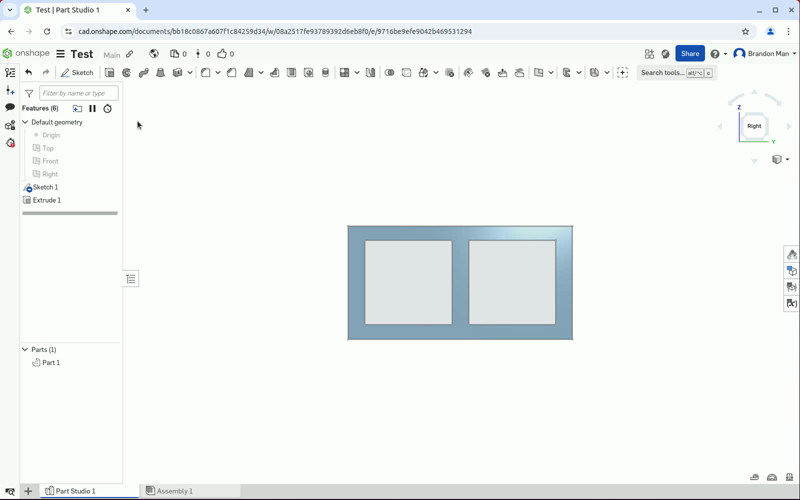
key(shift+h)
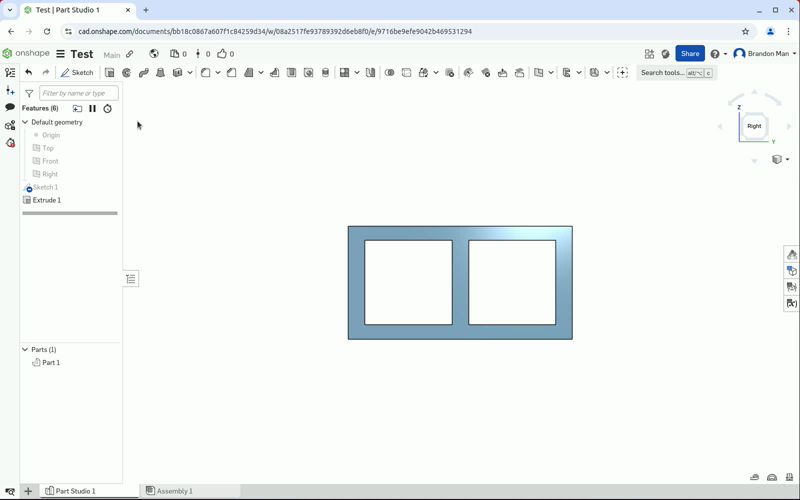
mouse_move(73, 189)
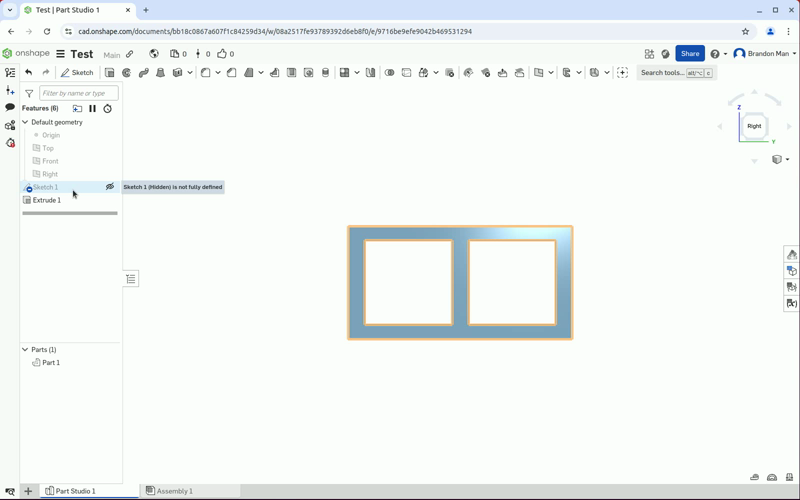
click(73, 189)
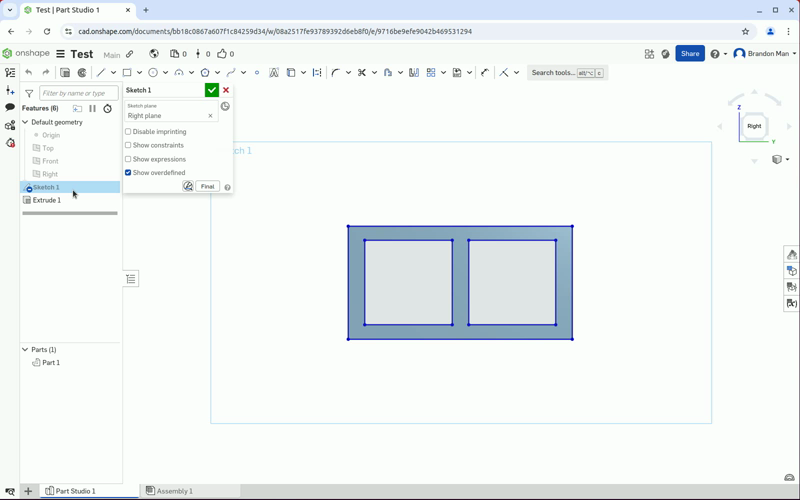
mouse_move(229, 92)
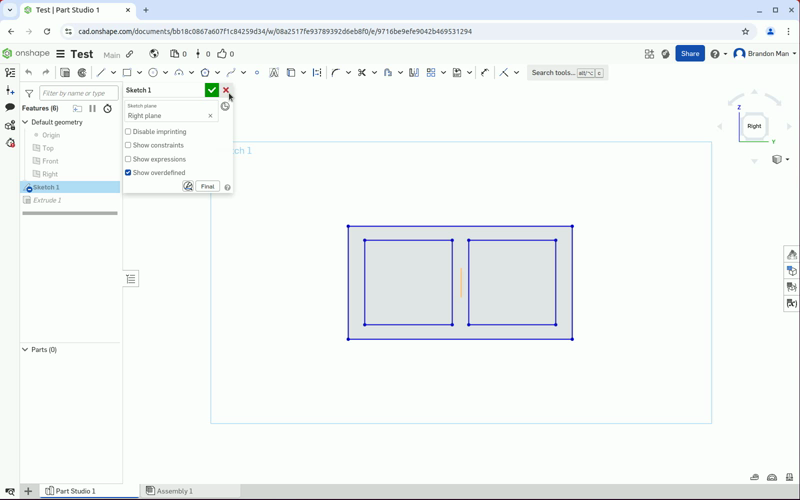
click(229, 92)
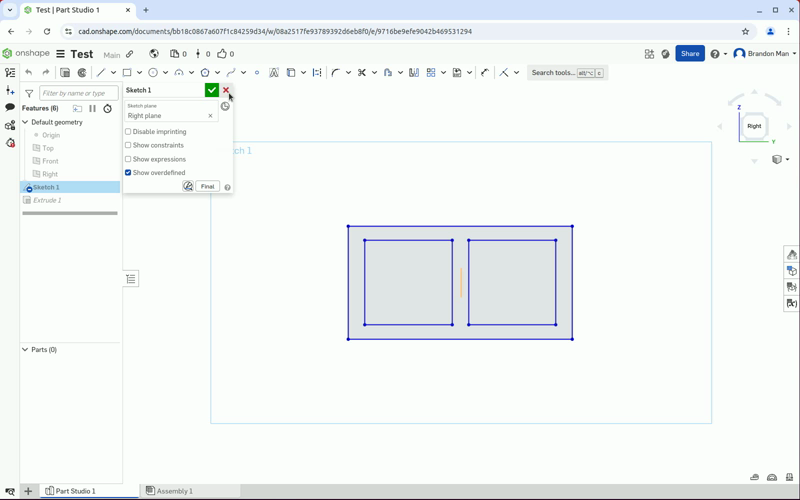
key(shift+s)
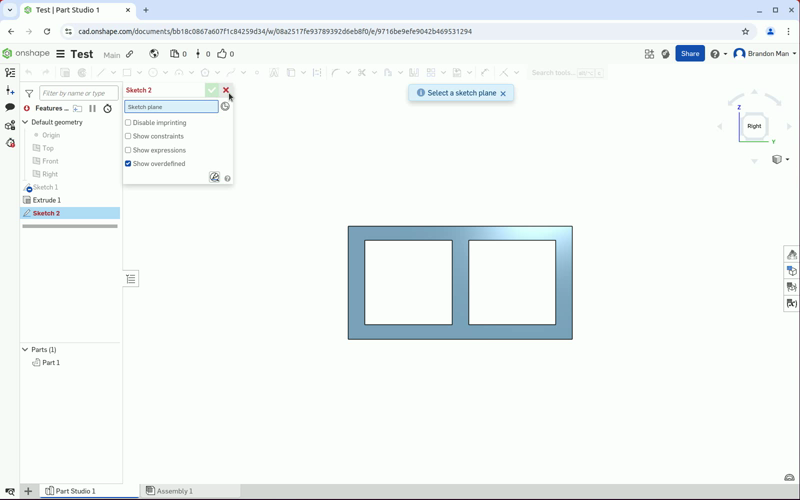
mouse_move(73, 176)
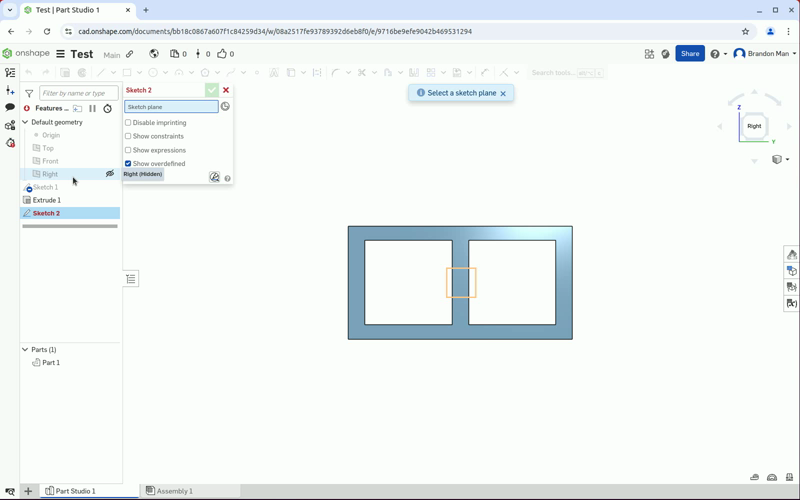
click(73, 176)
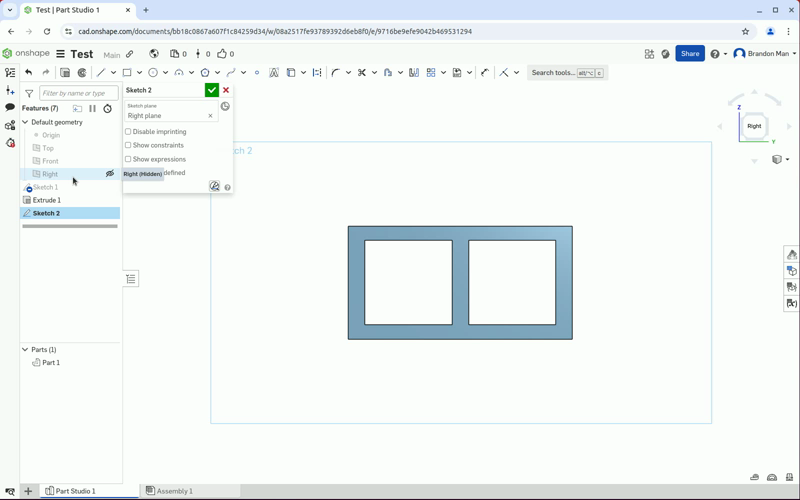
mouse_move(73, 352)
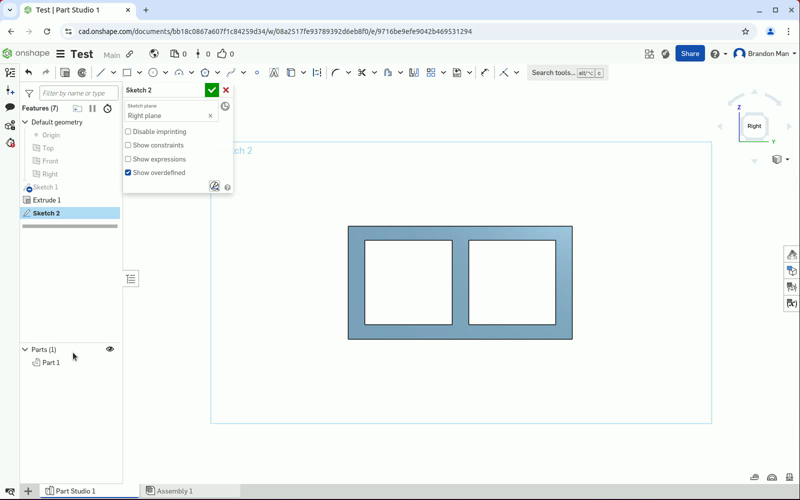
key(y)
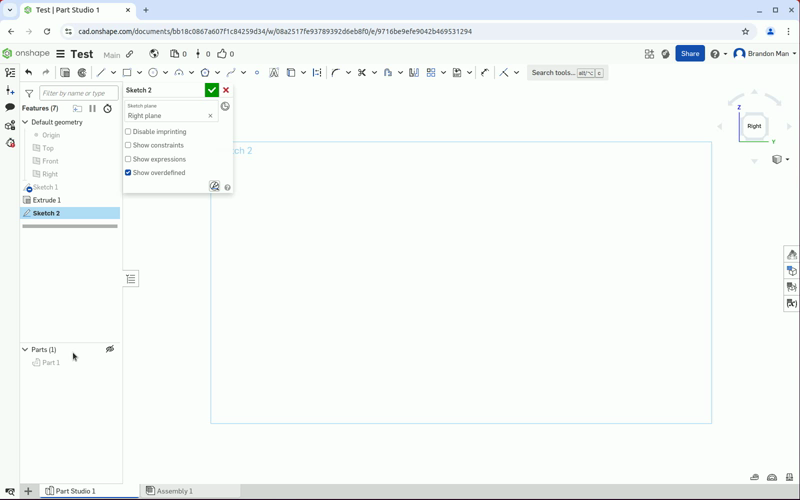
key(l)
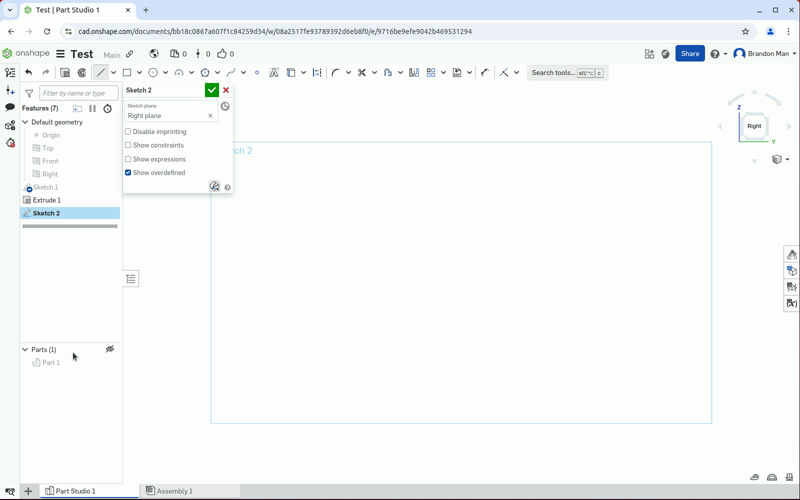
key_down(shift)
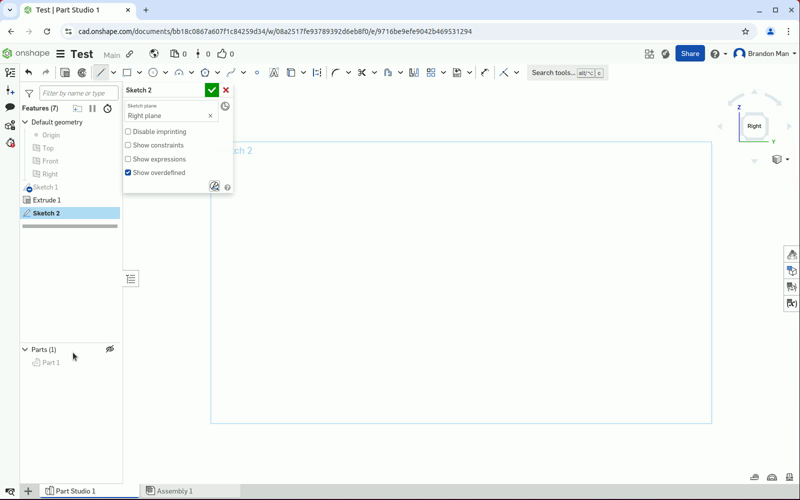
mouse_move(364, 325)
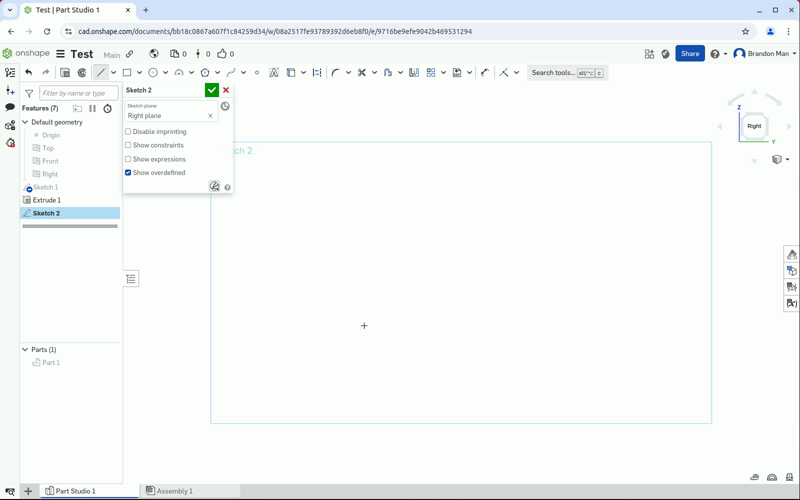
click(364, 325)
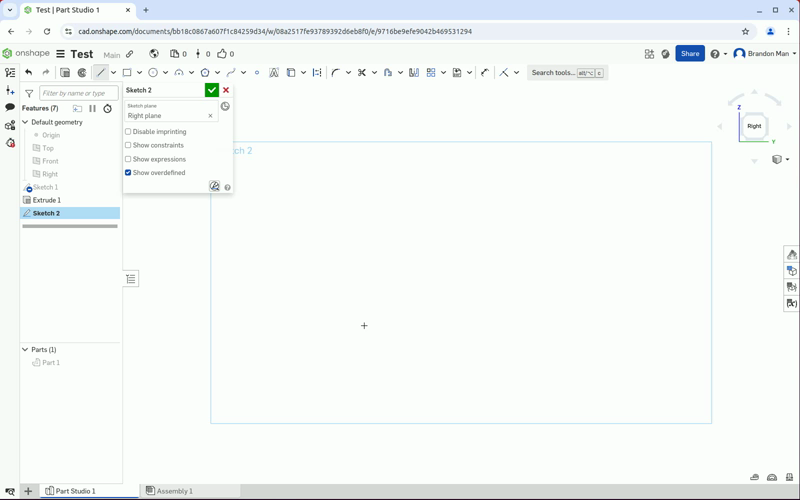
key_up(shift)
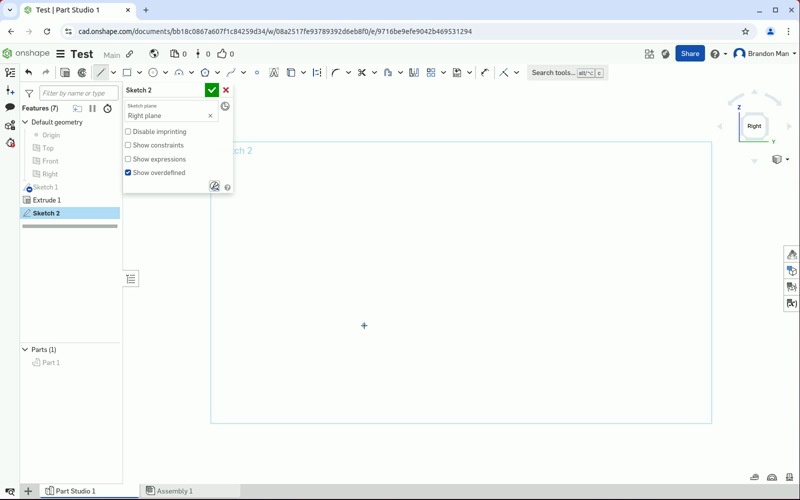
key_down(shift)
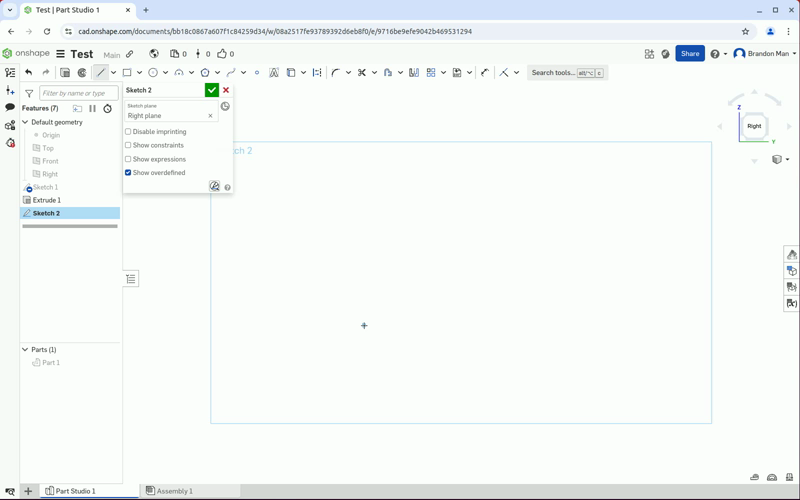
mouse_move(452, 325)
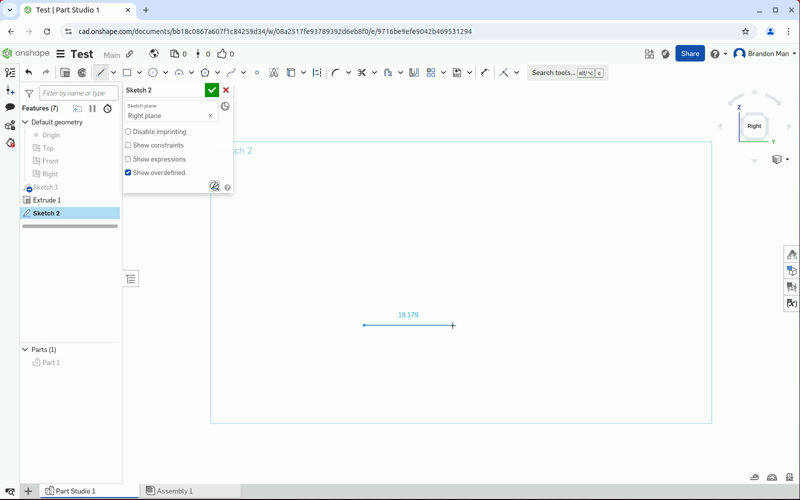
click(452, 325)
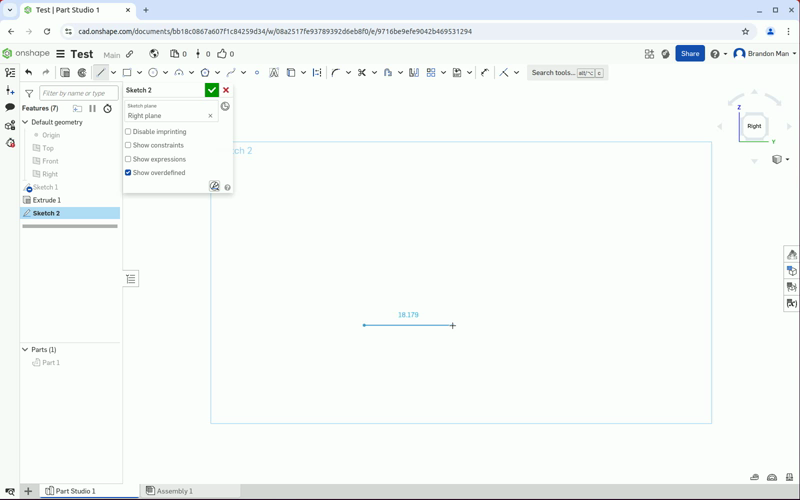
key_up(shift)
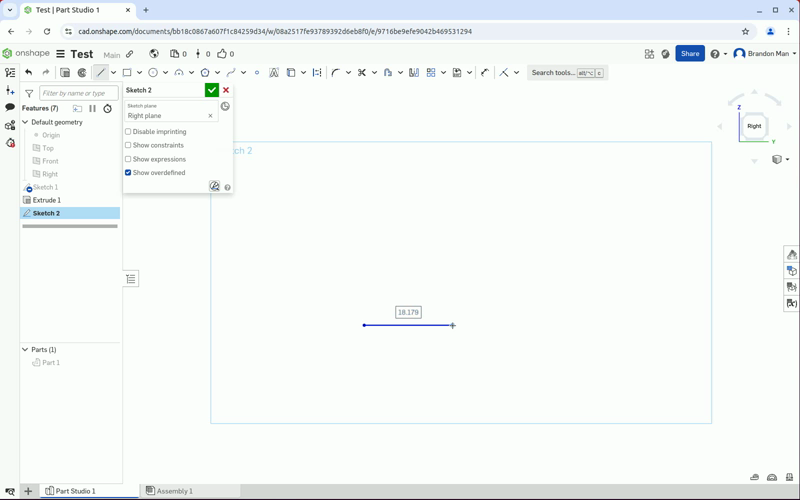
key_down(shift)
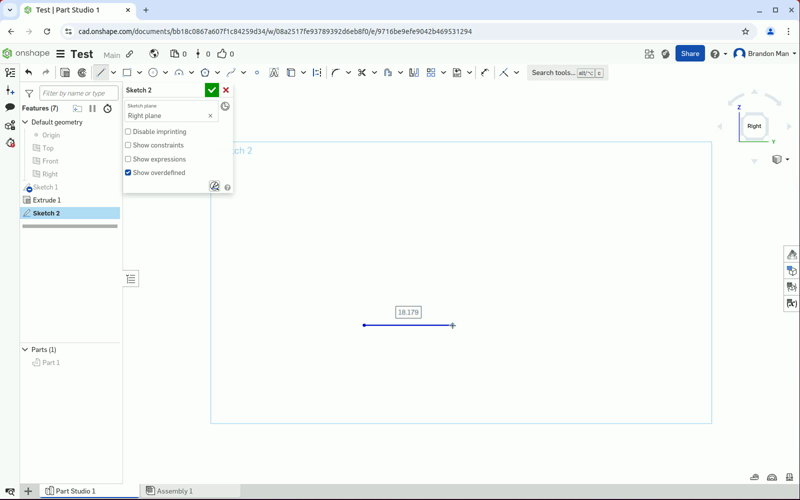
mouse_move(452, 240)
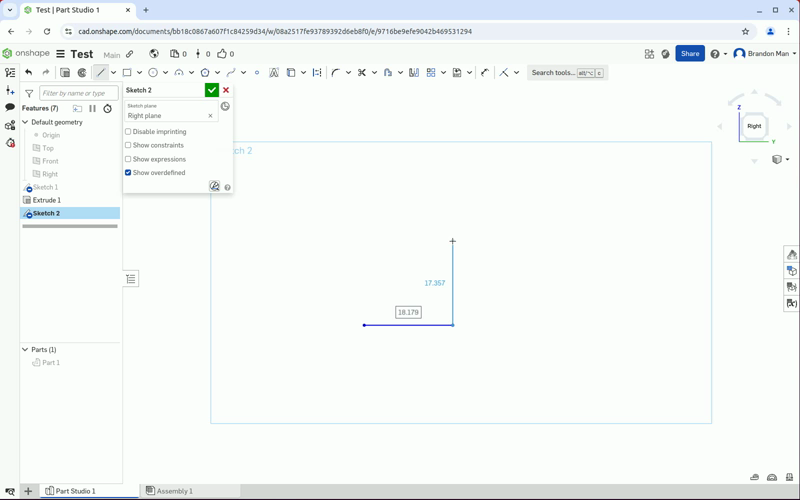
click(452, 240)
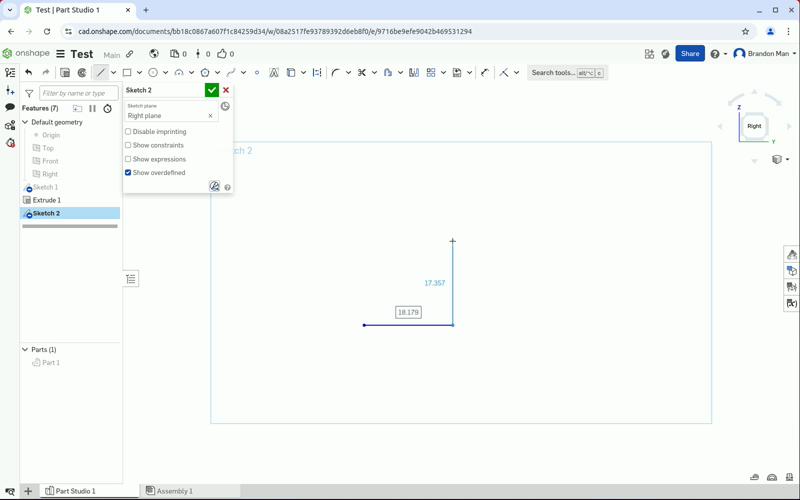
key_up(shift)
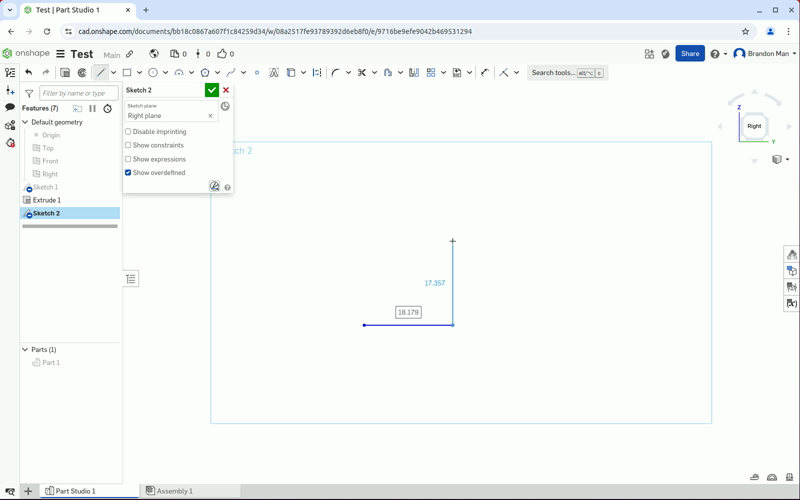
key_down(shift)
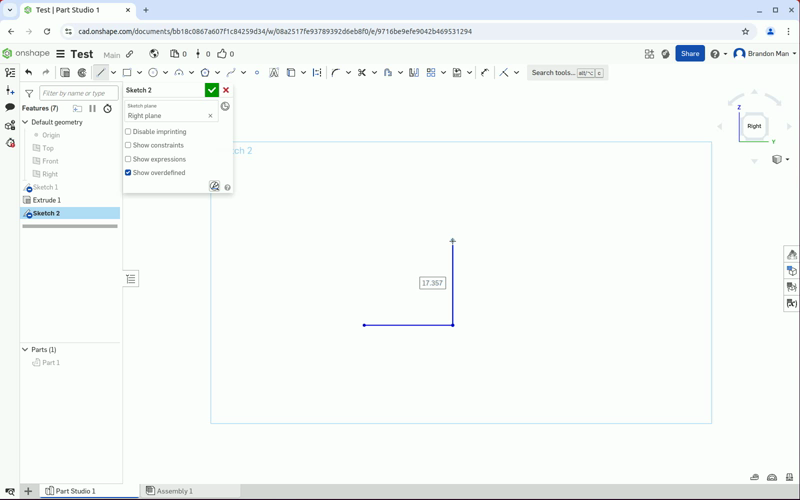
mouse_move(364, 240)
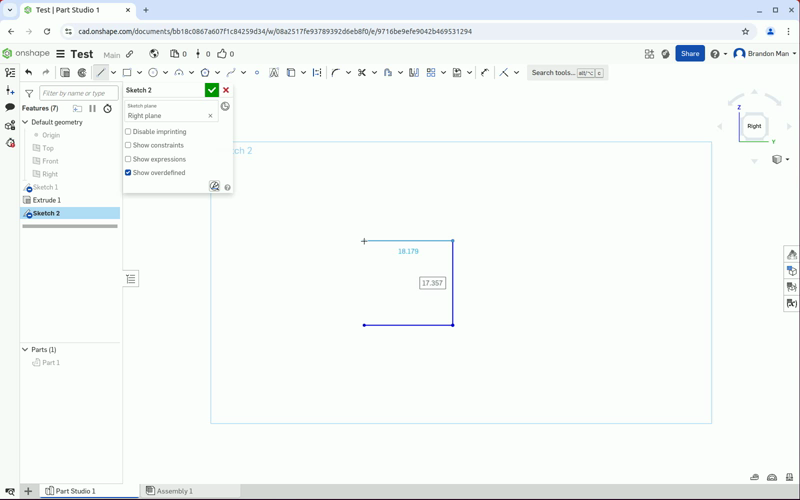
click(364, 240)
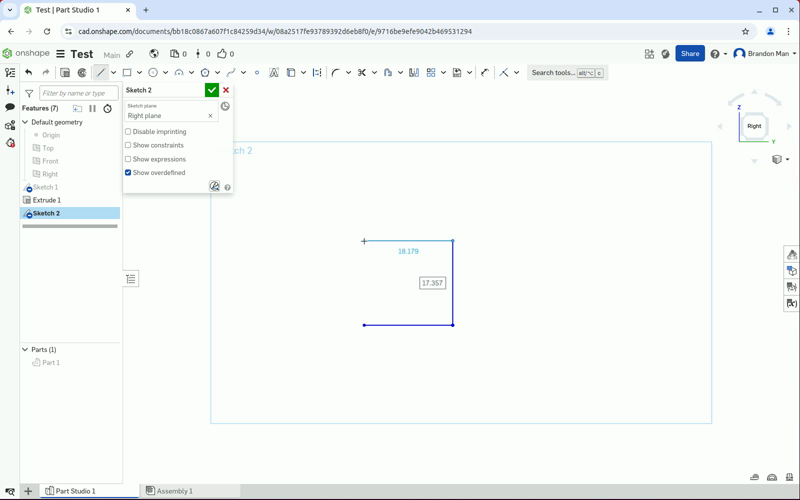
key_up(shift)
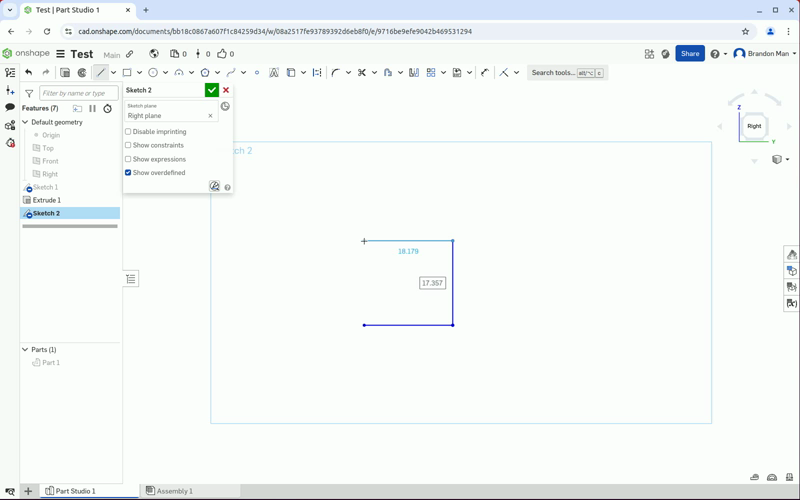
key_down(shift)
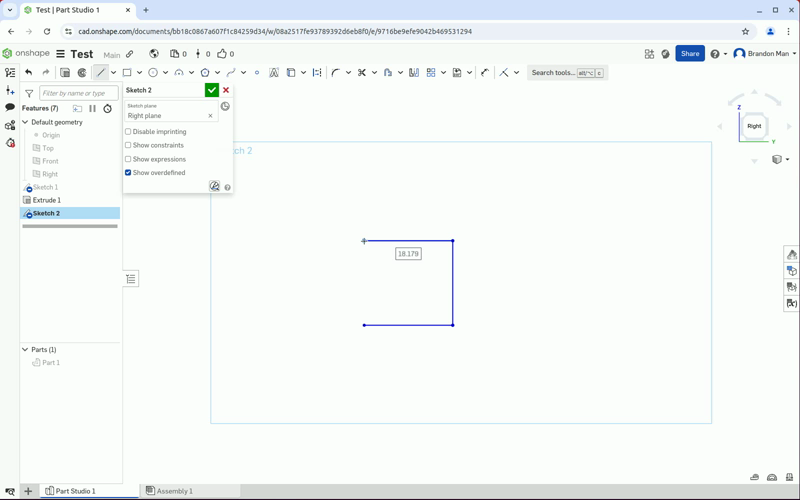
mouse_move(364, 325)
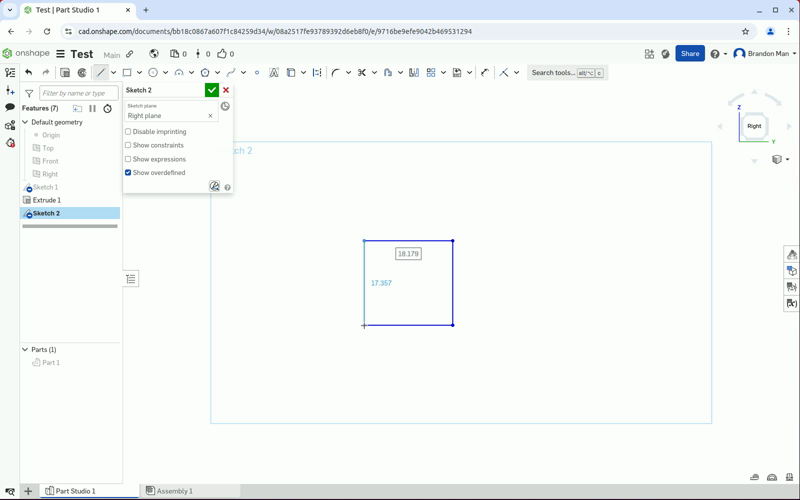
key_up(shift)
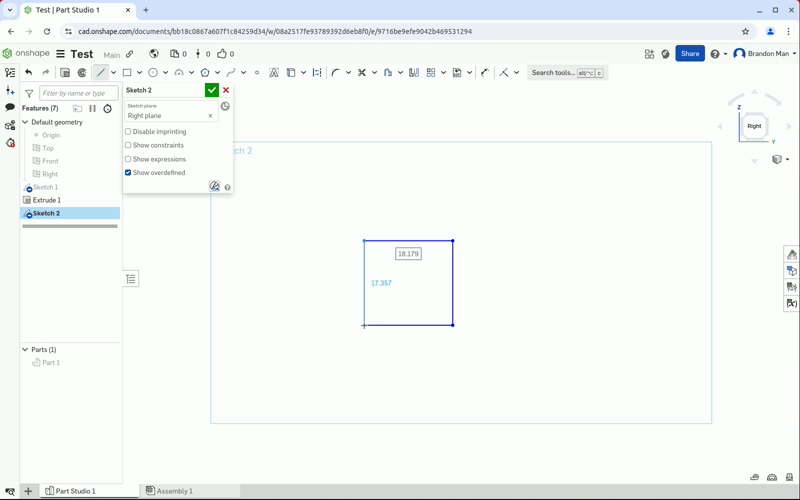
click(364, 325)
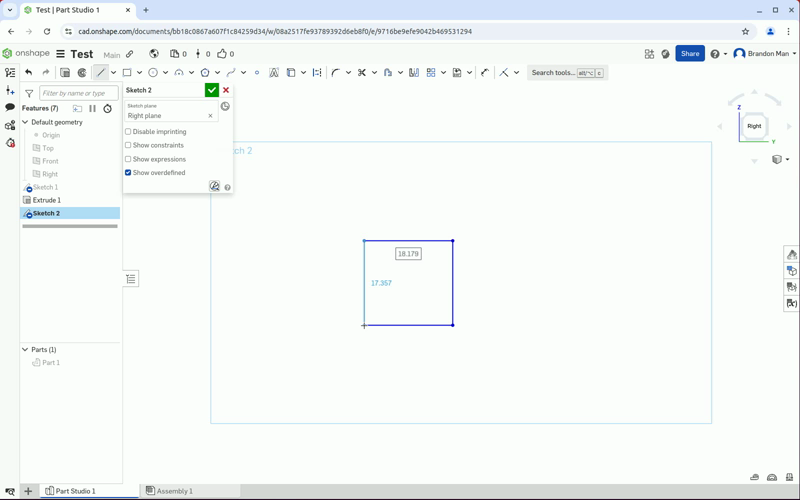
key(esc)
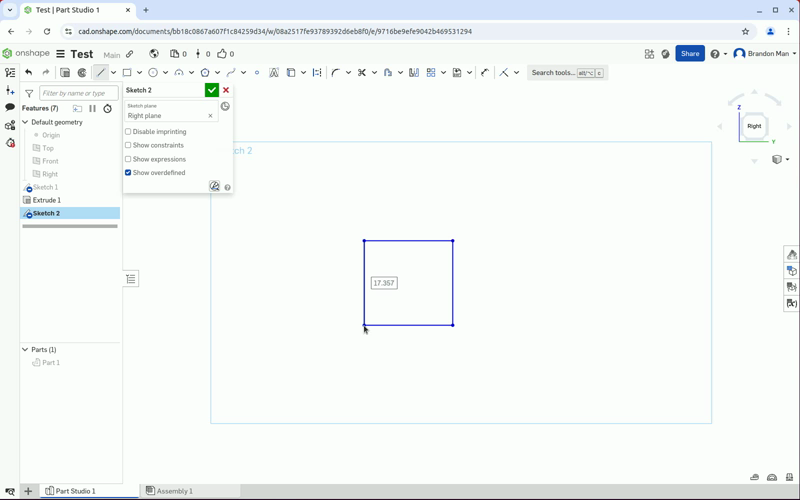
mouse_move(433, 308)
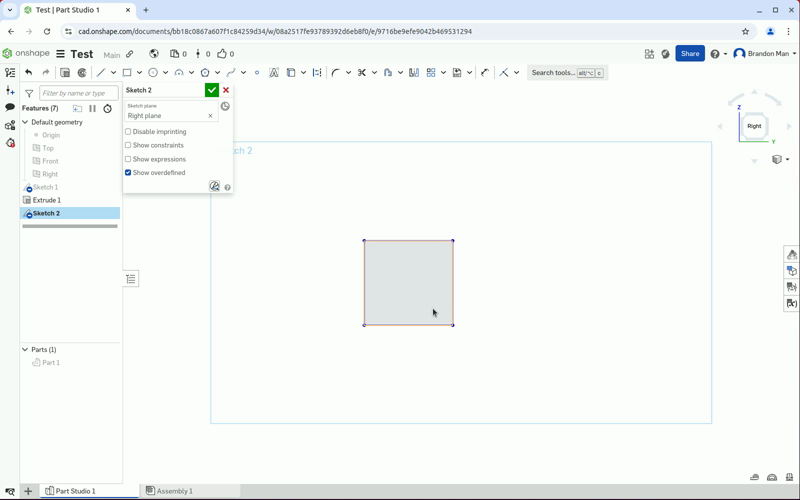
click(433, 308)
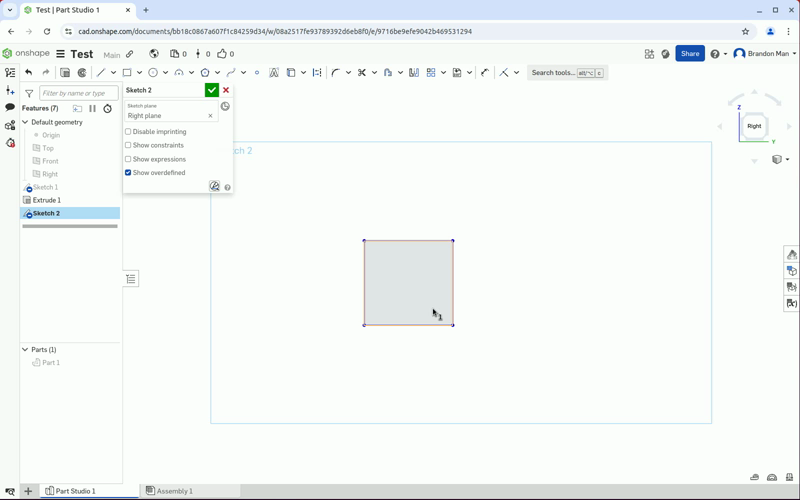
mouse_move(73, 352)
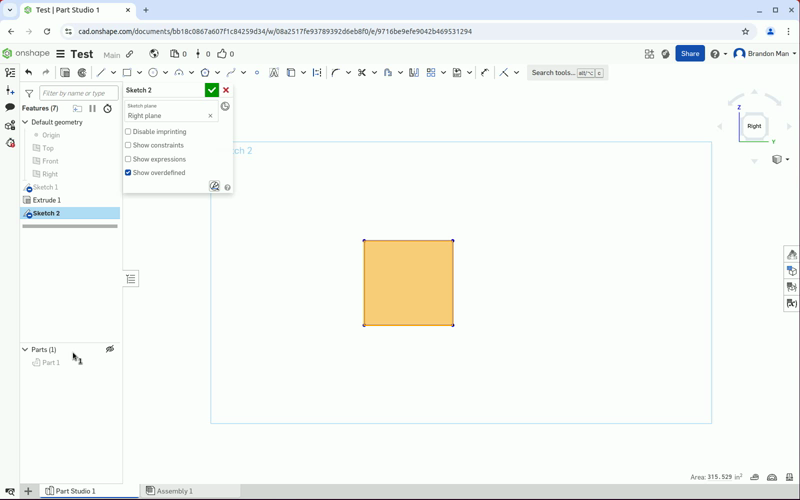
key(shift+y)
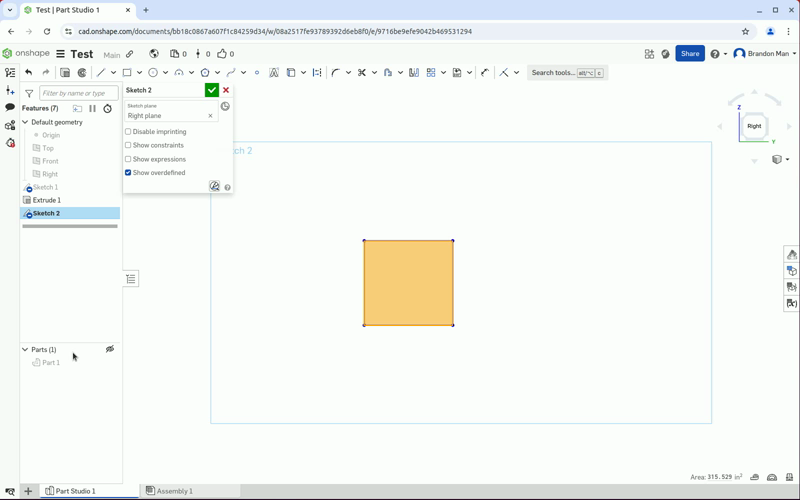
key(shift+e)
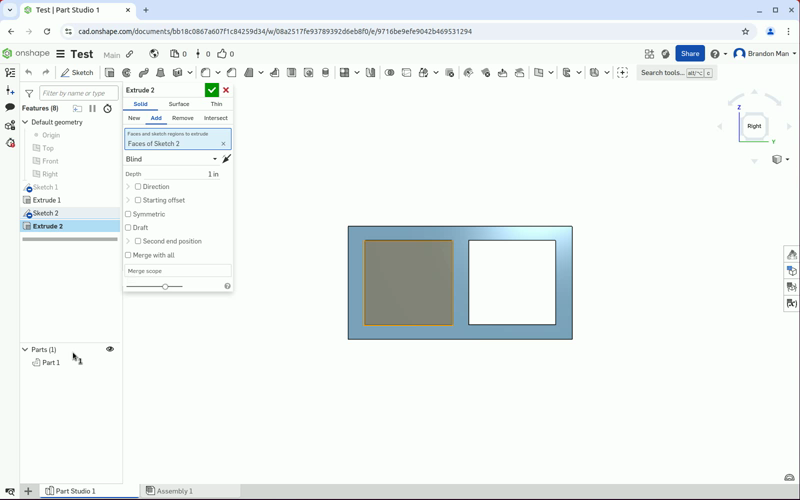
mouse_move(143, 106)
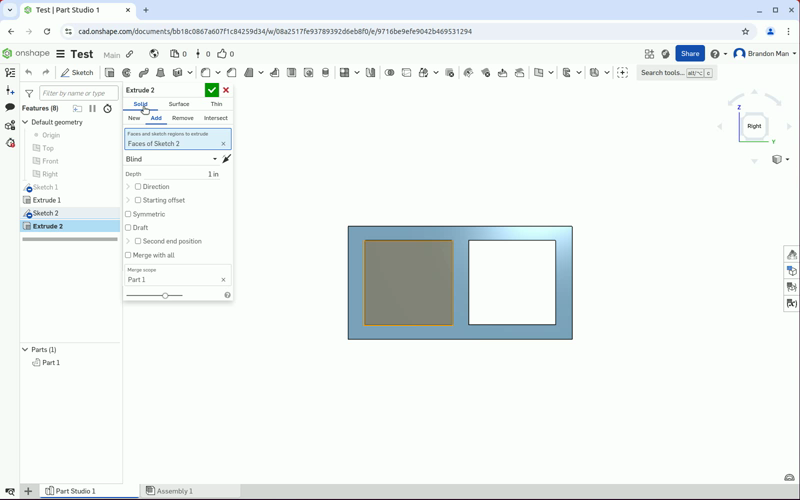
click(143, 106)
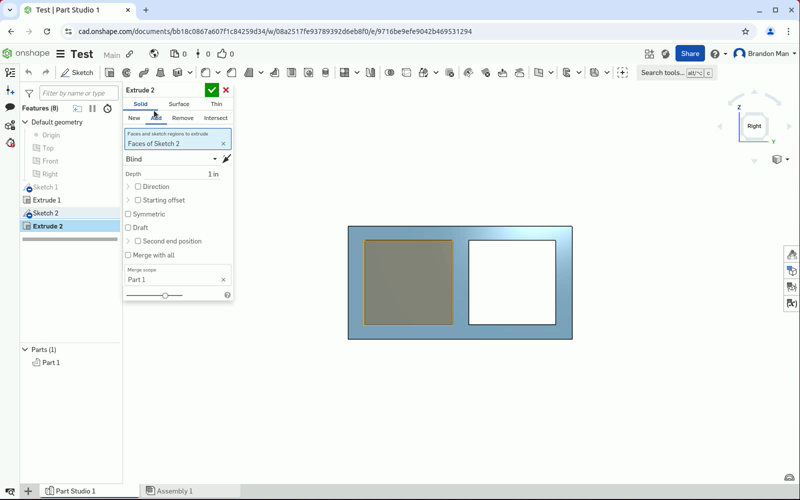
mouse_move(186, 120)
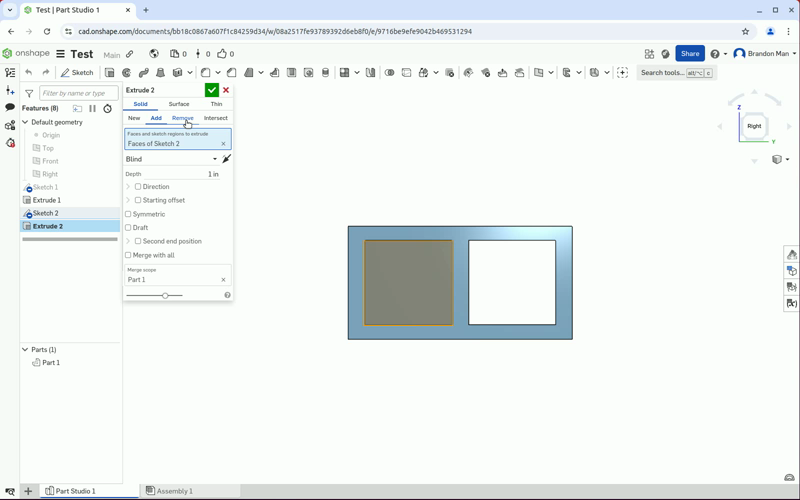
click(186, 120)
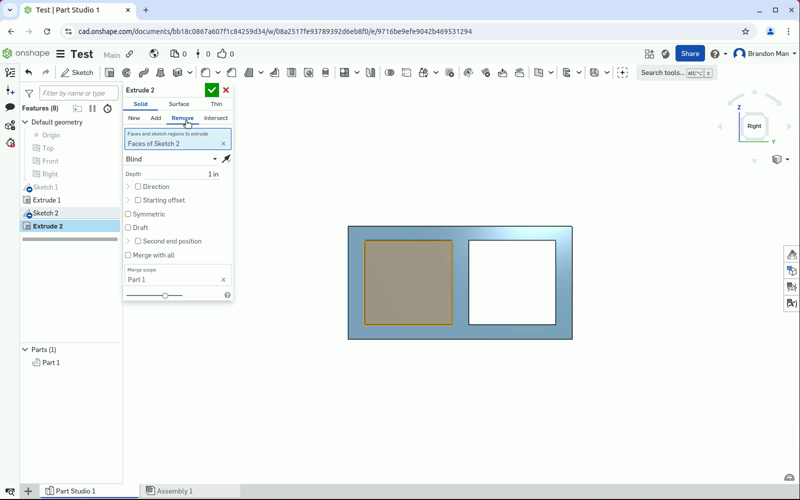
key(tab, 4)
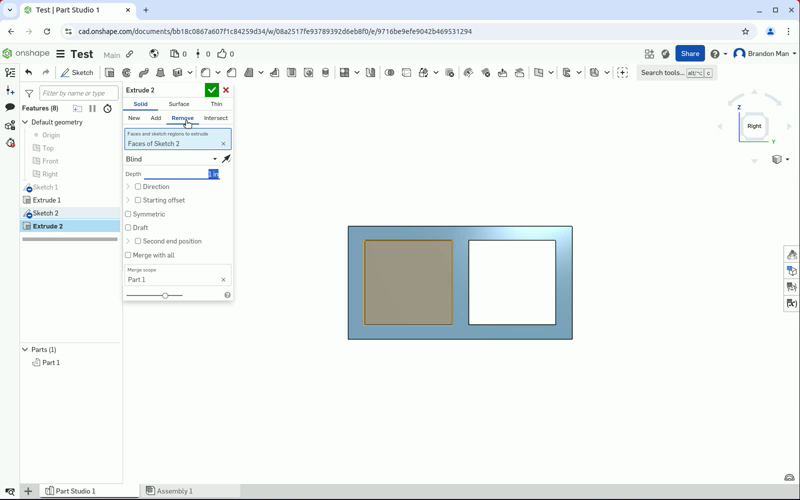
text(17.331)
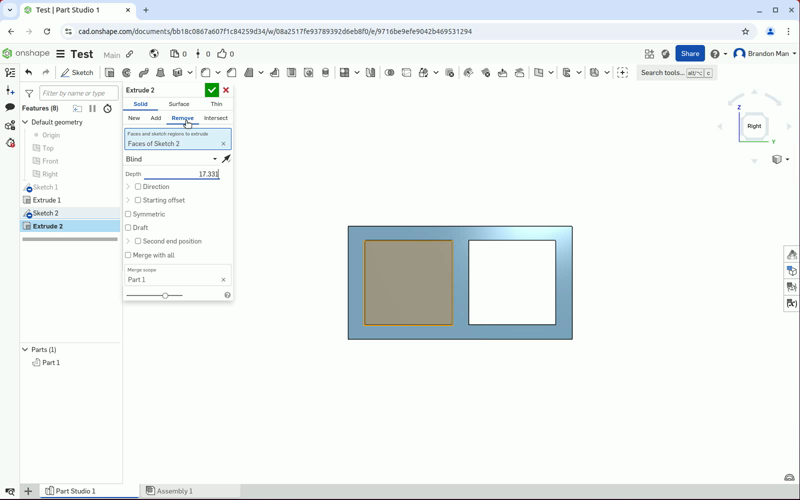
key(tab, 6)
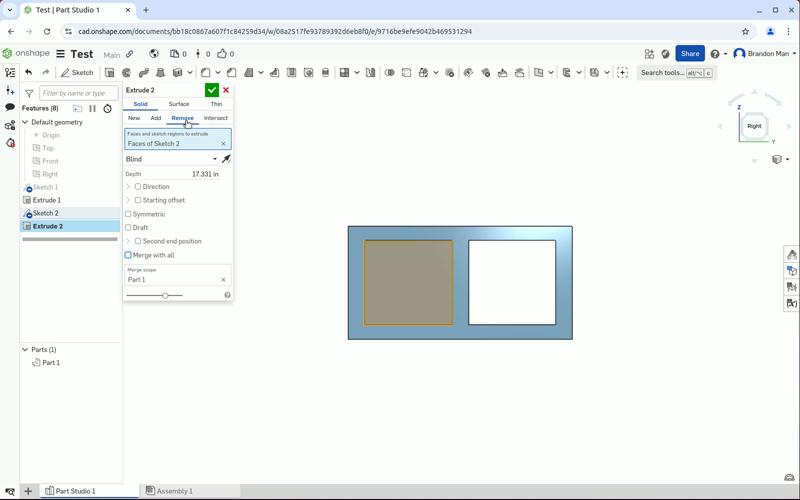
key(space)
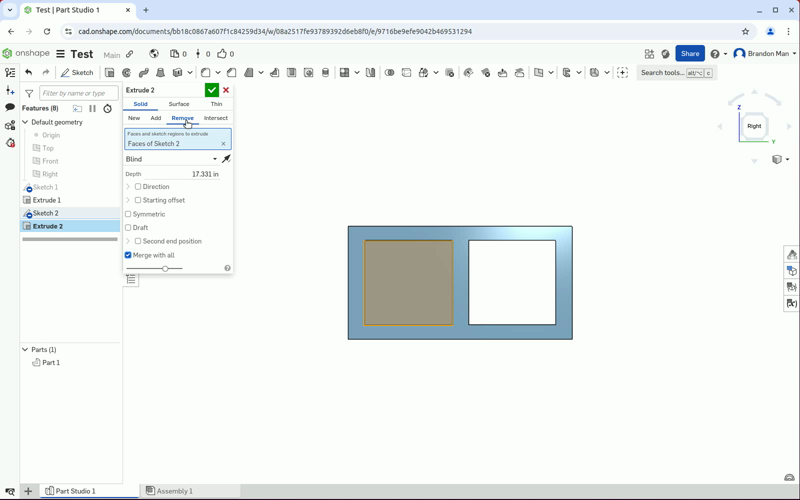
key(enter)
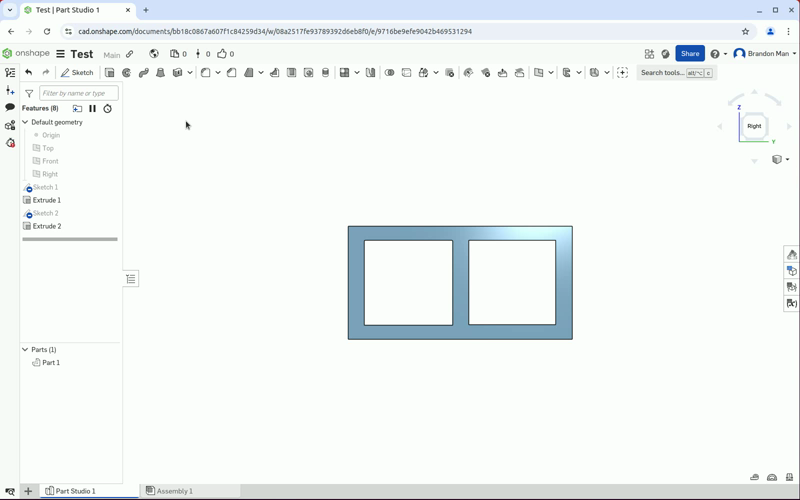
key(shift+h)
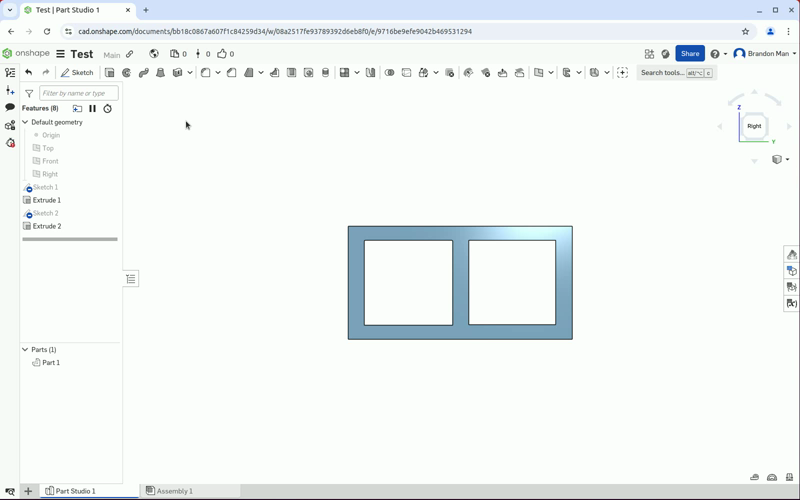
key(shift+h)
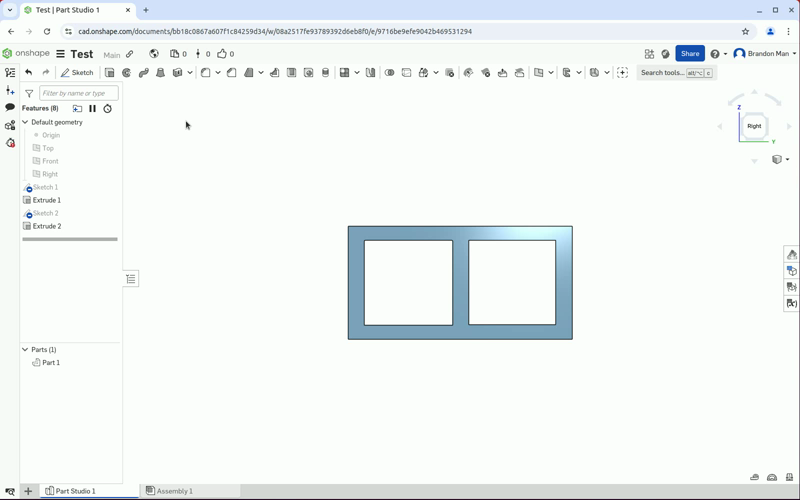
mouse_move(73, 189)
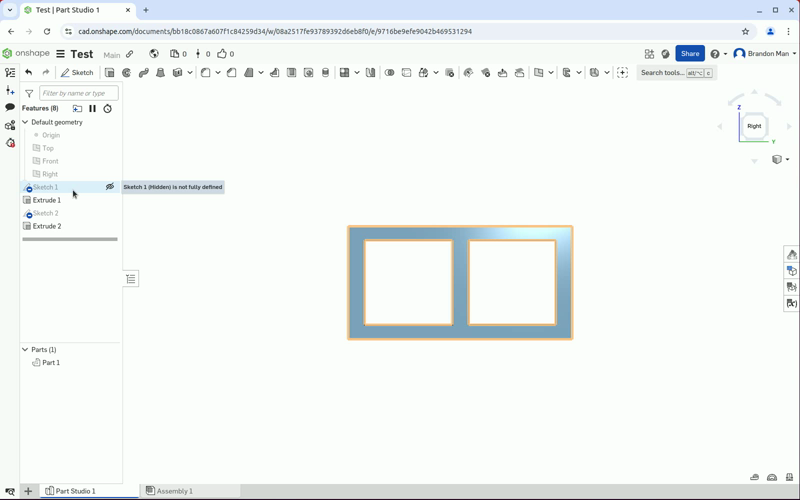
click(73, 189)
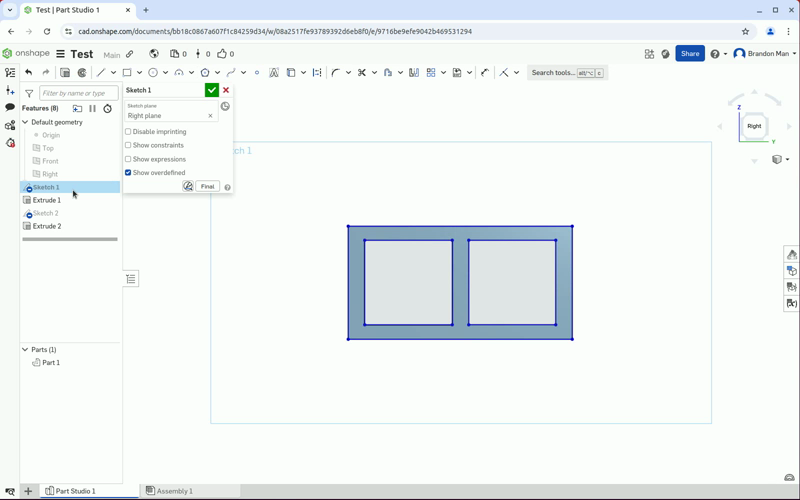
mouse_move(229, 92)
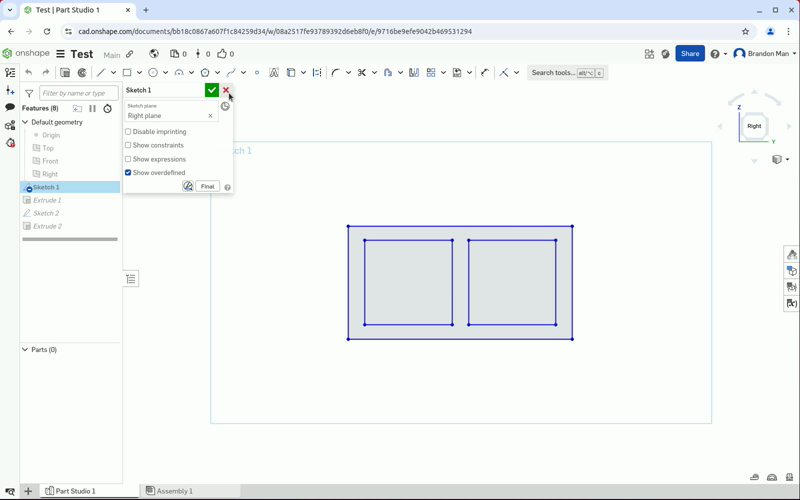
click(229, 92)
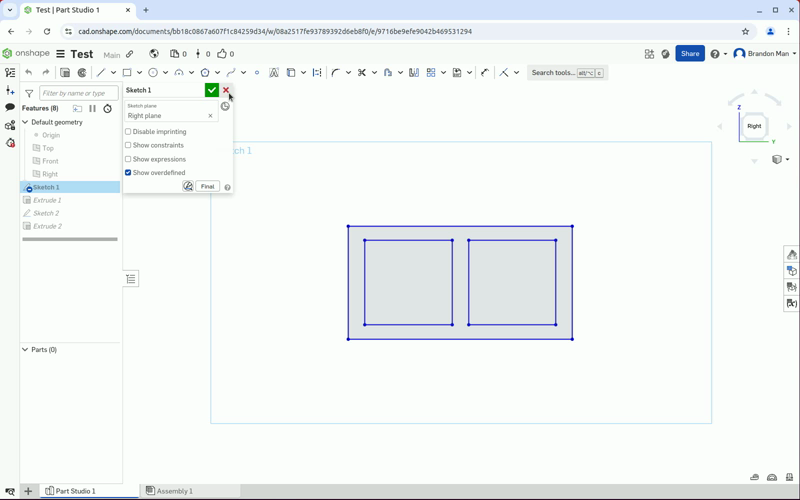
key(shift+s)
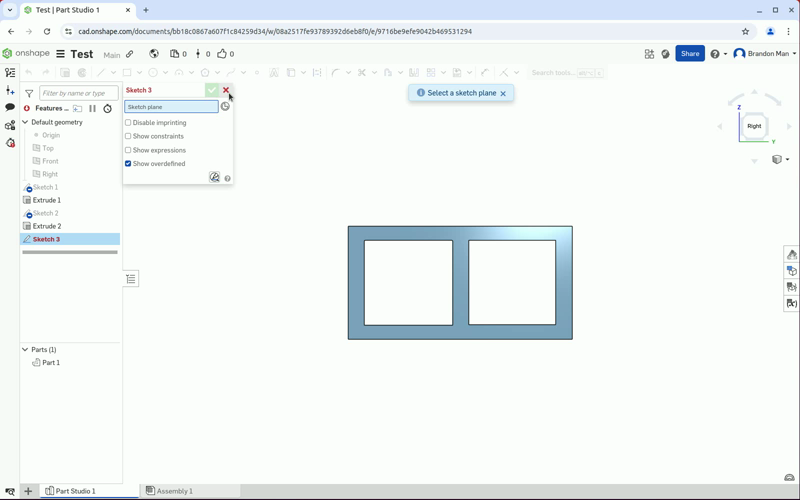
mouse_move(73, 176)
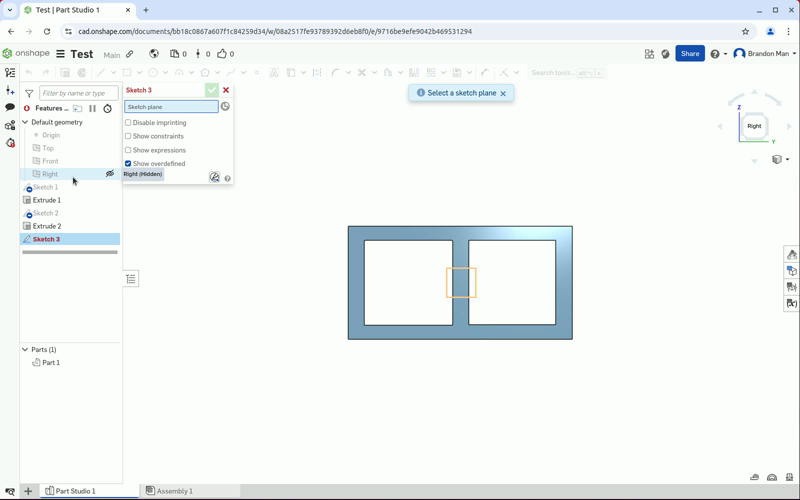
click(73, 176)
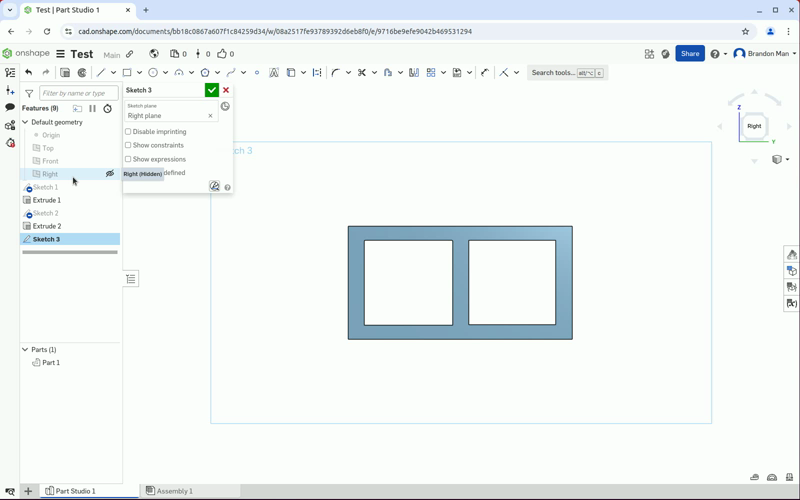
mouse_move(73, 352)
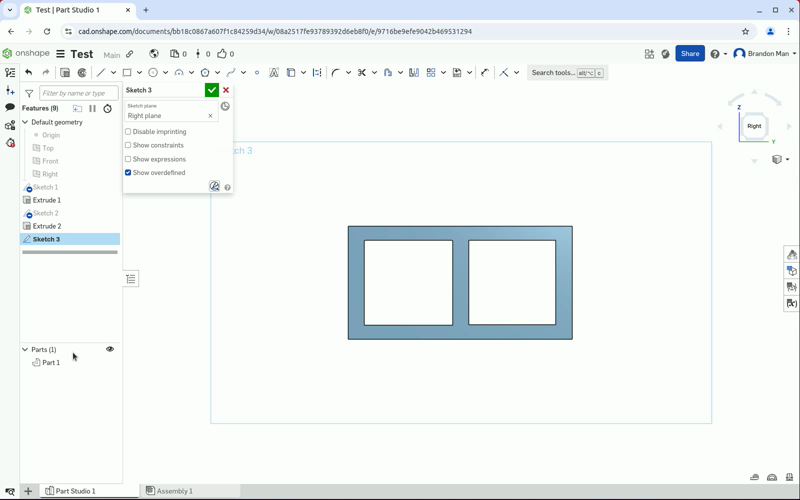
key(y)
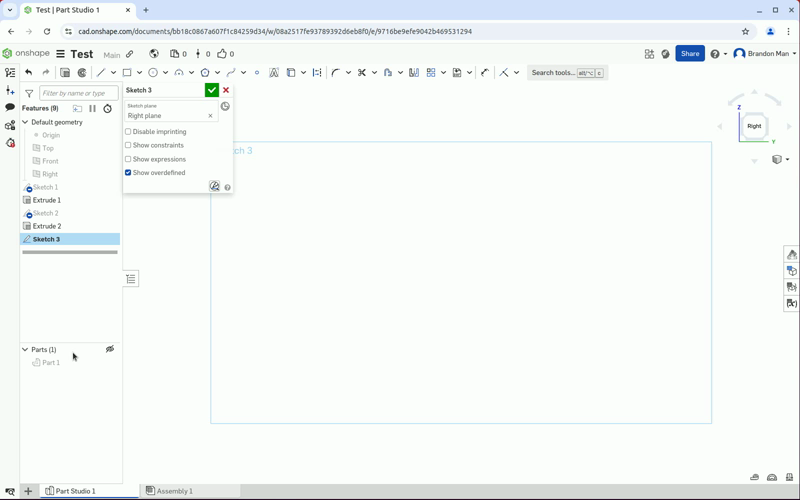
key(l)
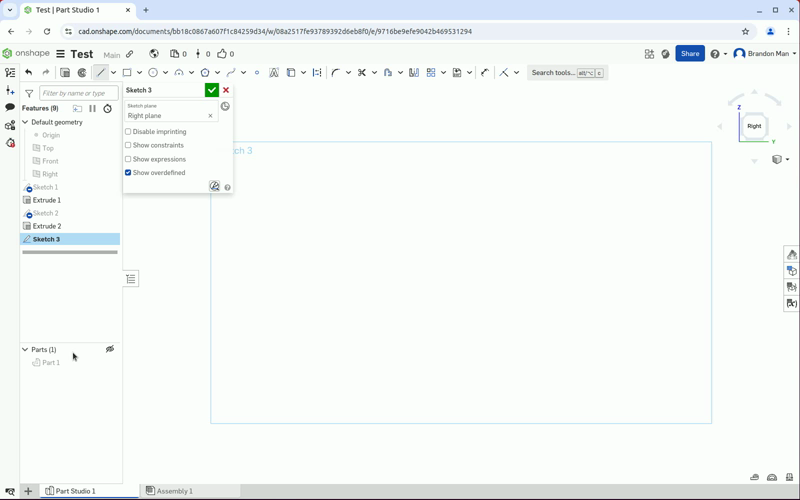
key_down(shift)
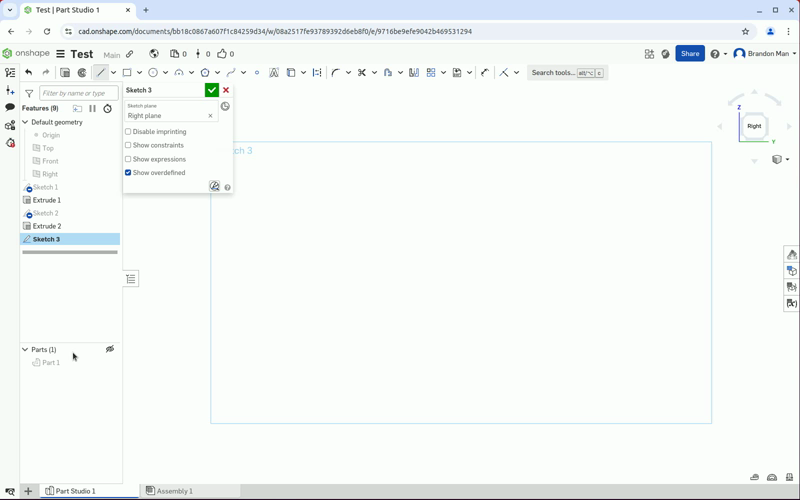
mouse_move(470, 325)
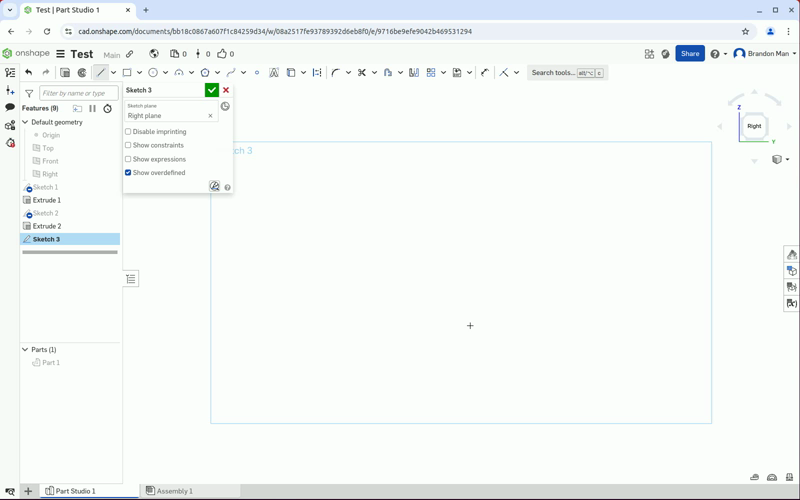
click(470, 325)
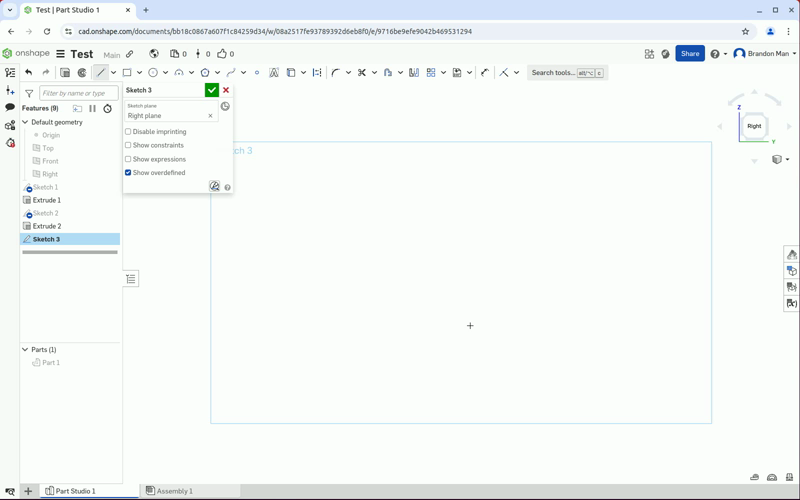
key_up(shift)
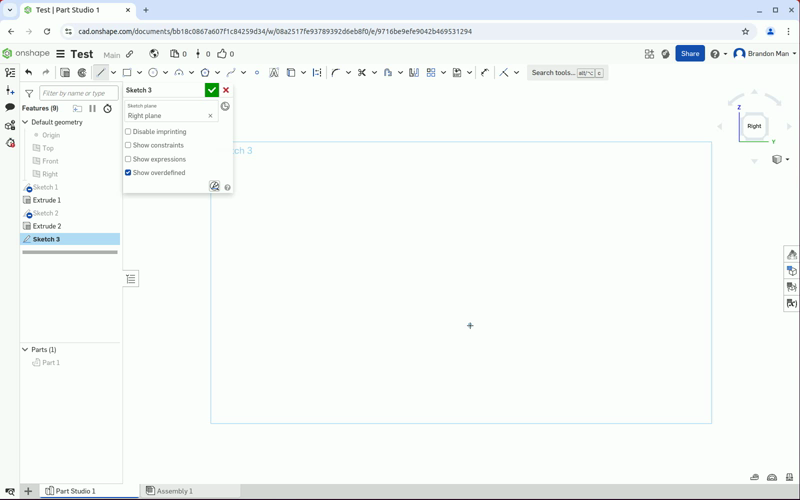
key_down(shift)
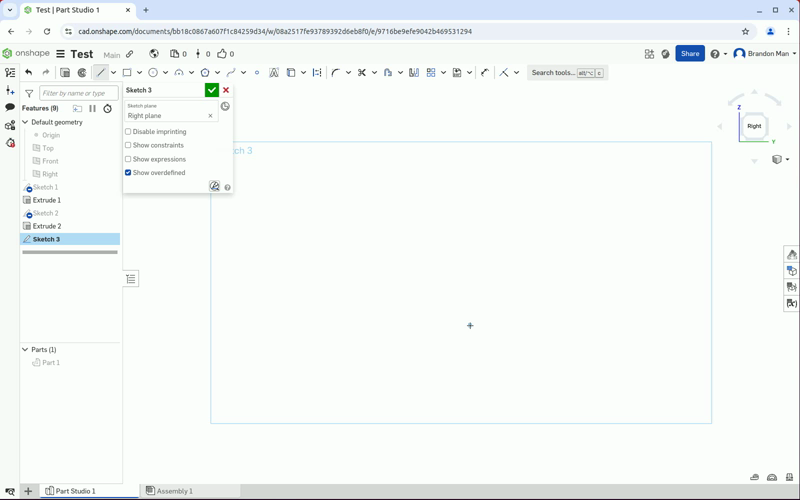
mouse_move(558, 325)
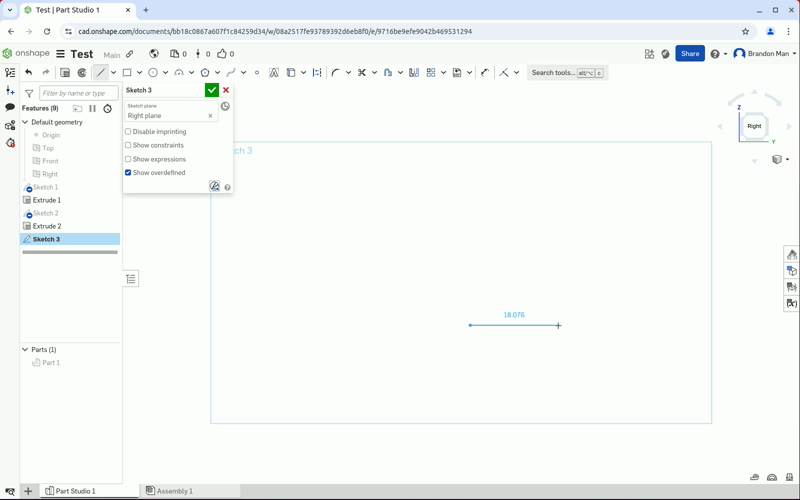
click(558, 325)
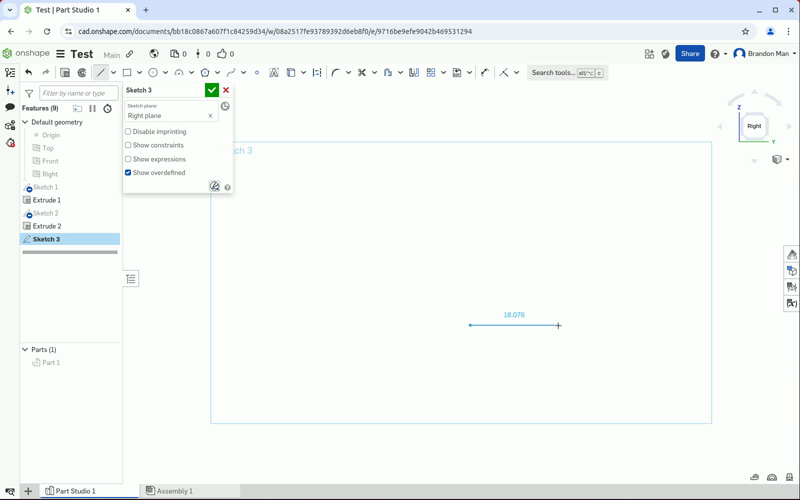
key_up(shift)
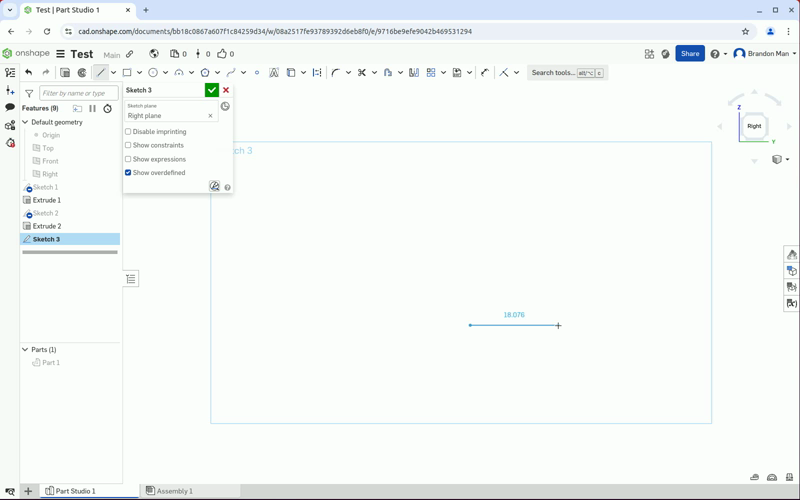
key_down(shift)
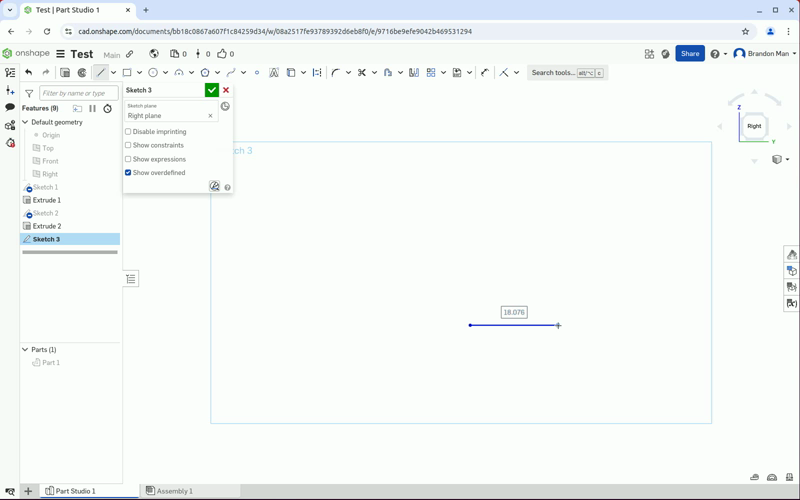
mouse_move(558, 240)
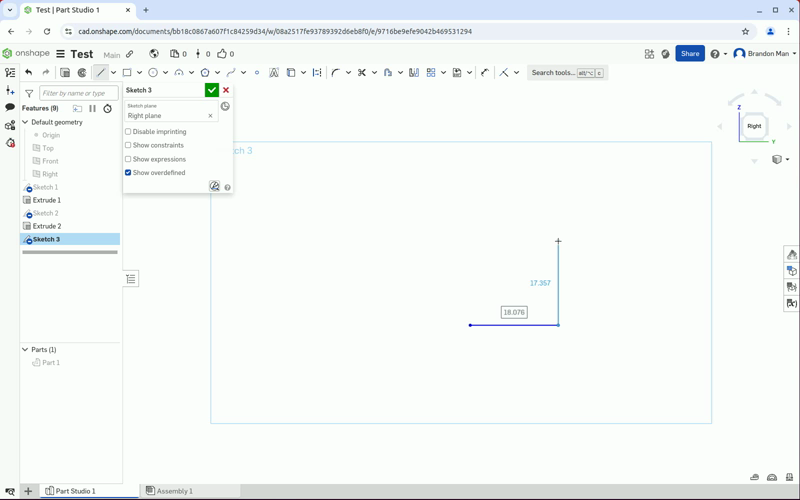
click(558, 240)
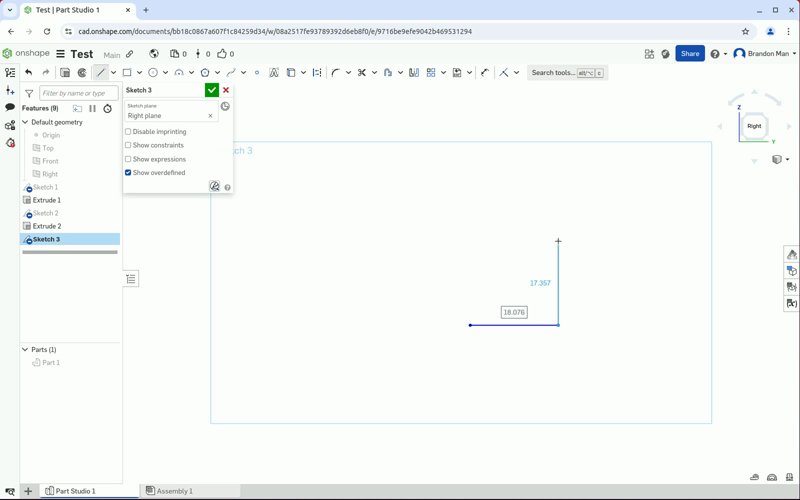
key_up(shift)
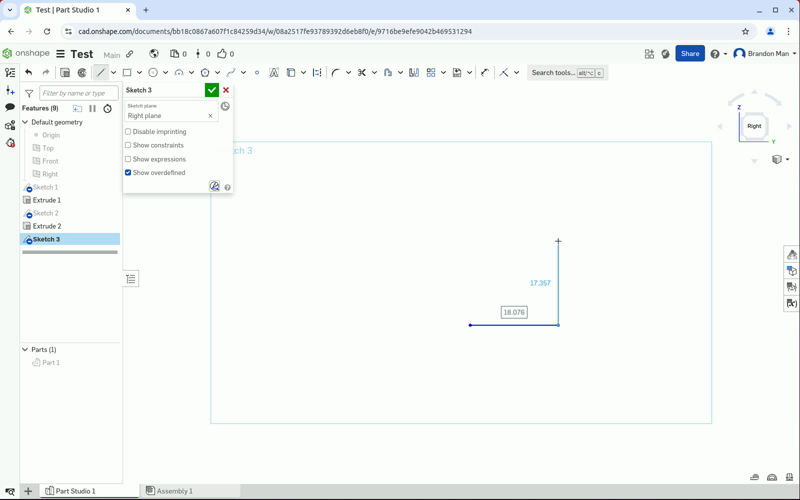
key_down(shift)
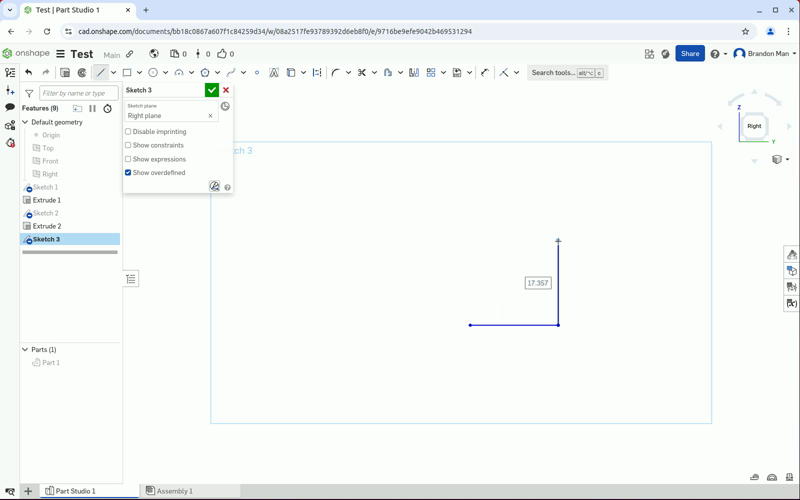
mouse_move(470, 240)
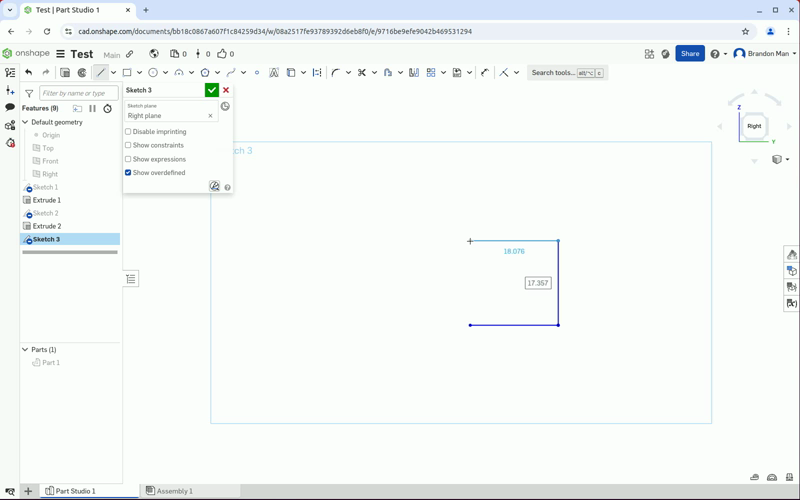
click(470, 240)
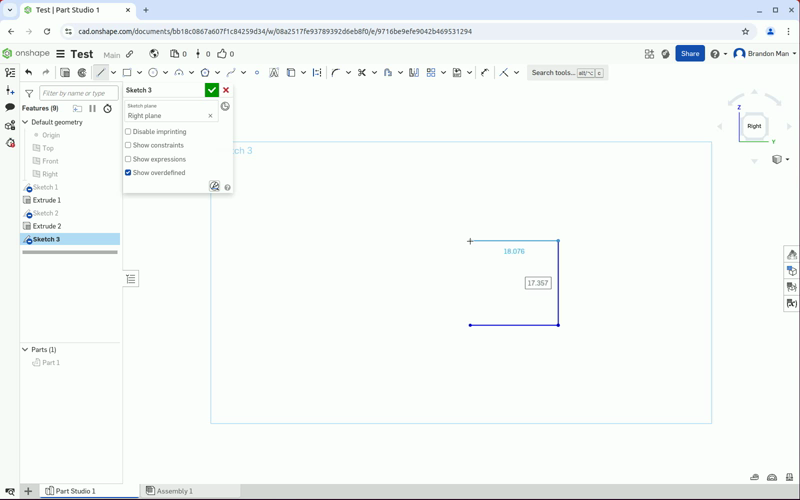
key_up(shift)
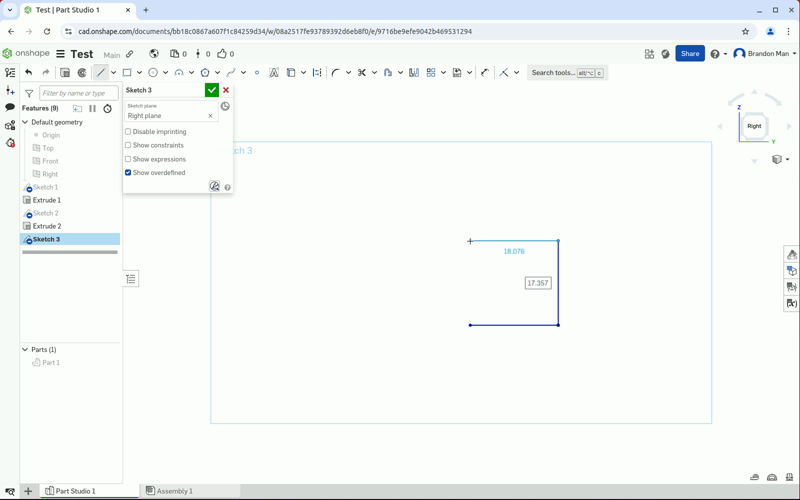
key_down(shift)
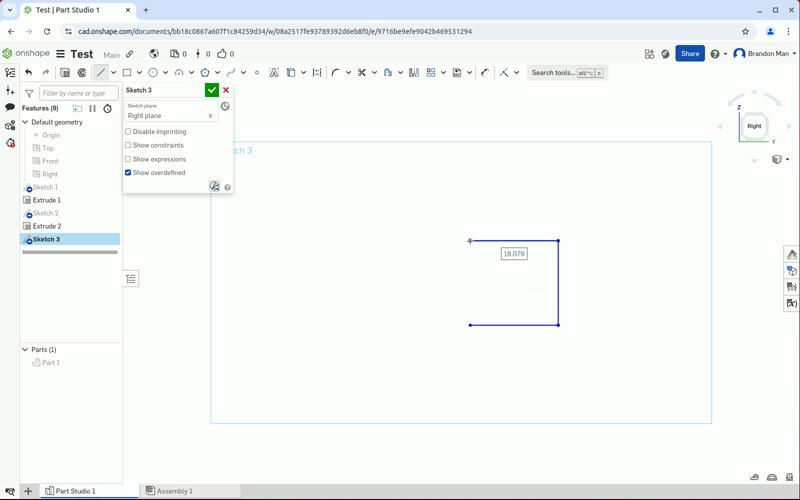
mouse_move(470, 325)
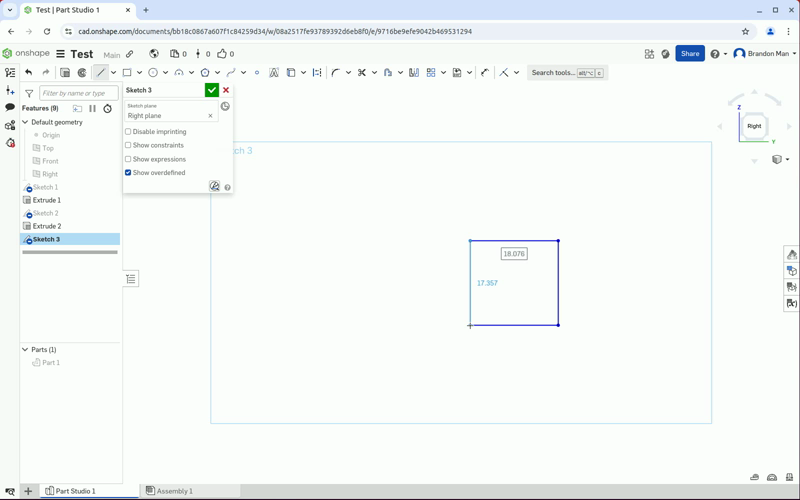
key_up(shift)
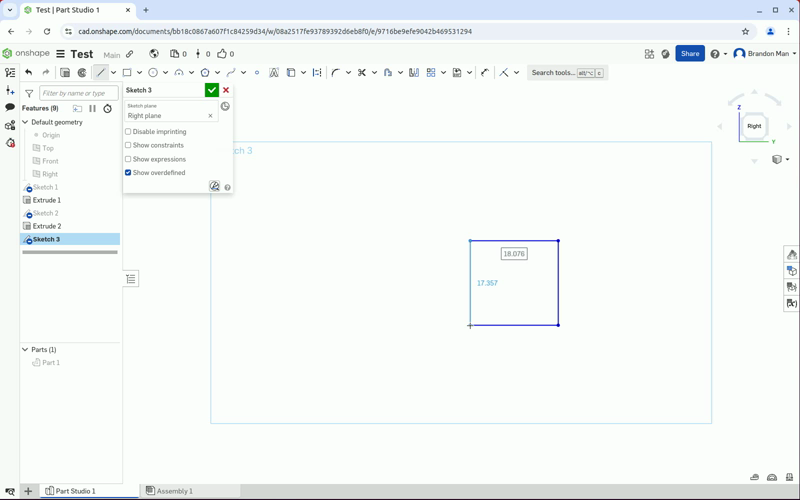
click(470, 325)
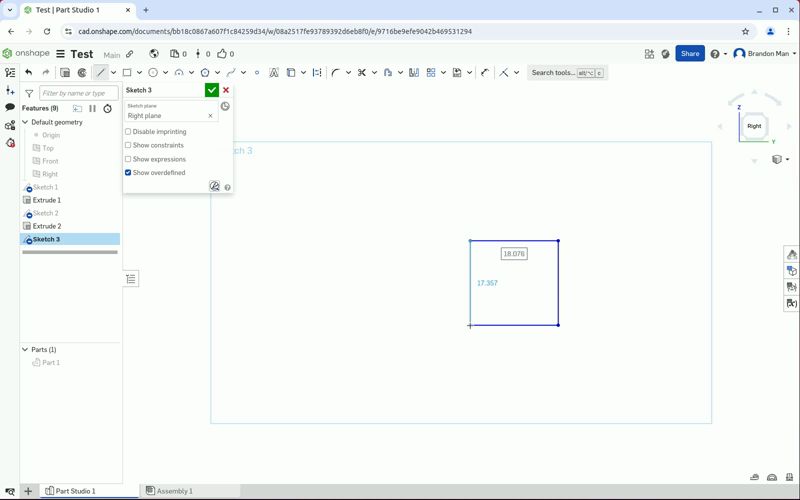
key(esc)
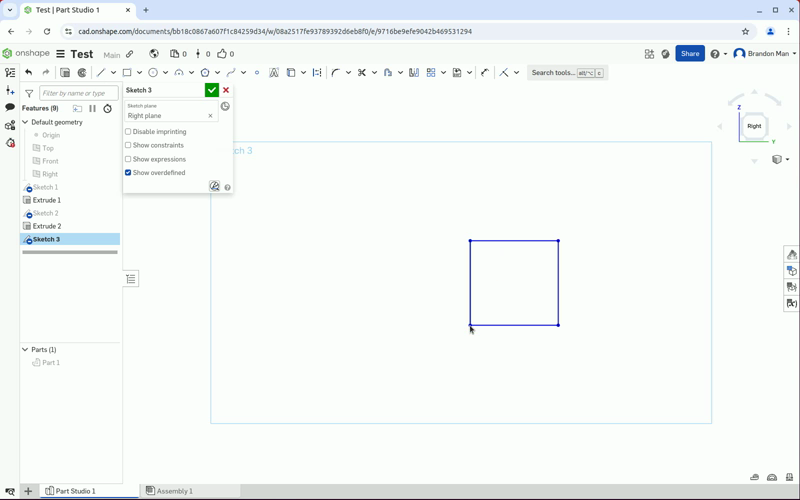
mouse_move(531, 302)
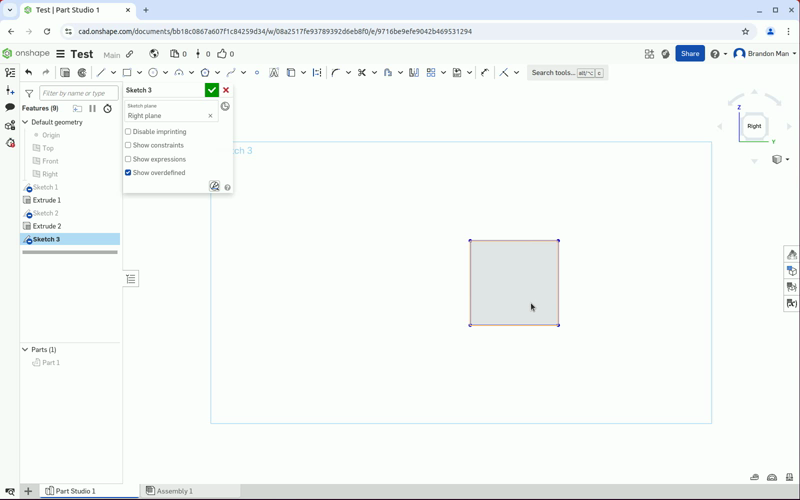
click(531, 302)
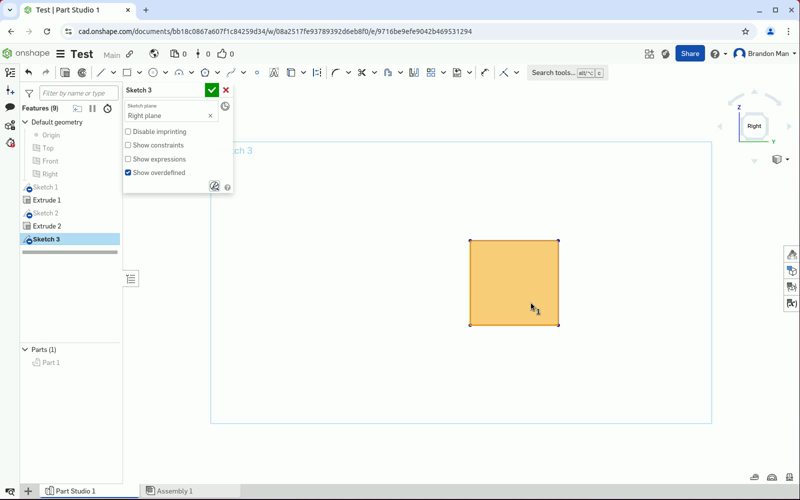
mouse_move(73, 352)
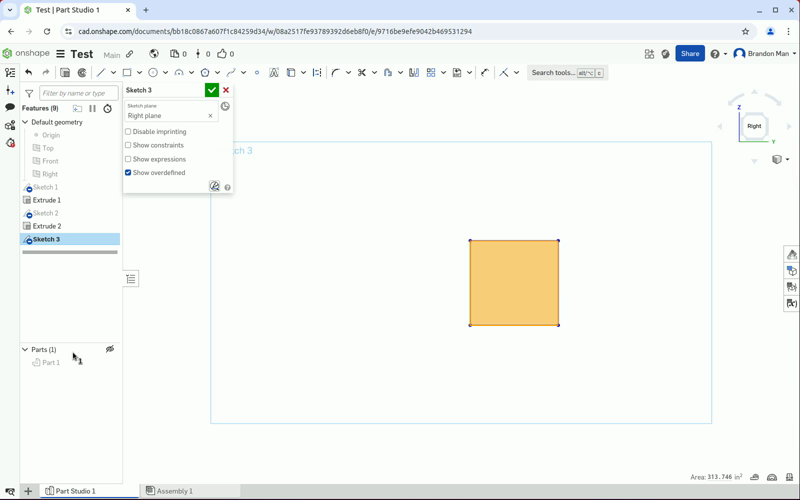
key(shift+y)
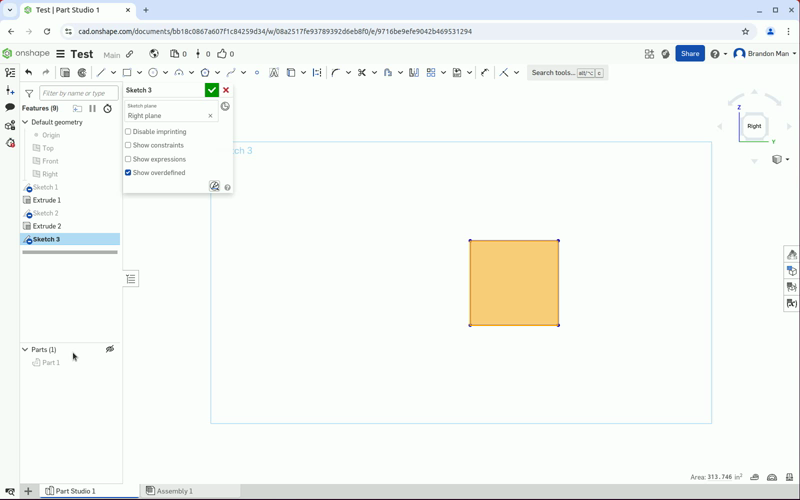
key(shift+e)
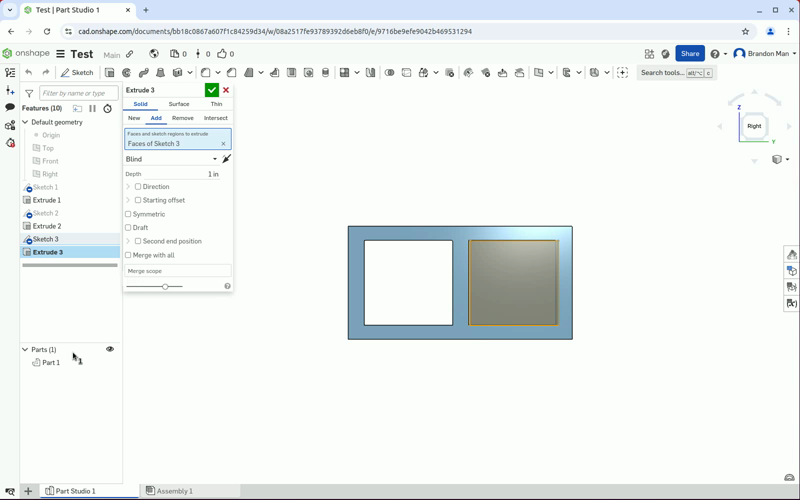
mouse_move(143, 106)
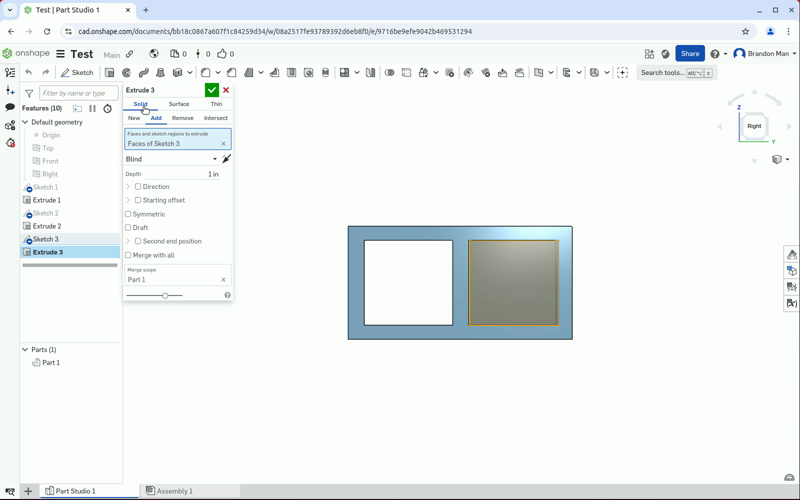
click(143, 106)
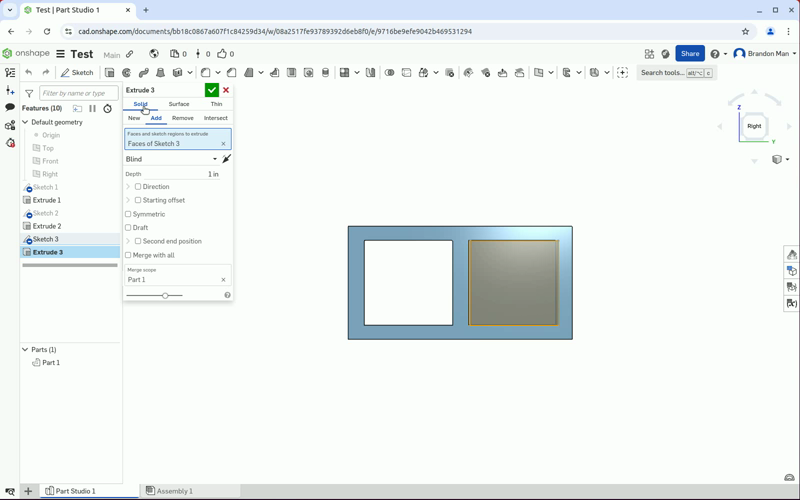
mouse_move(186, 120)
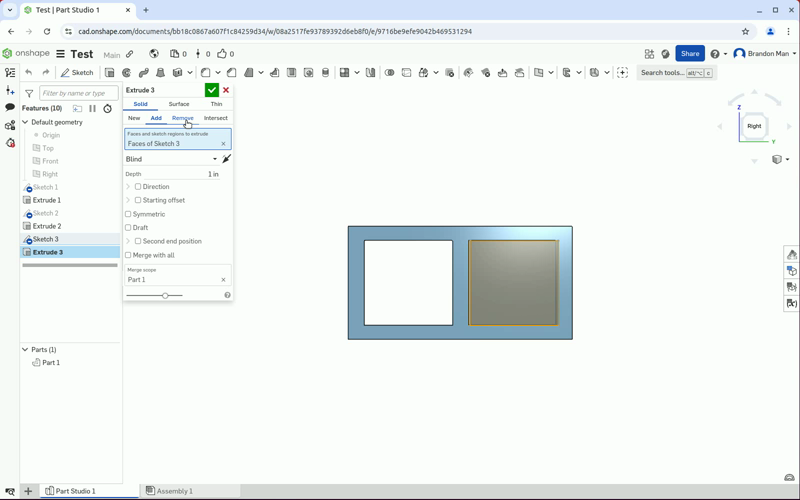
click(186, 120)
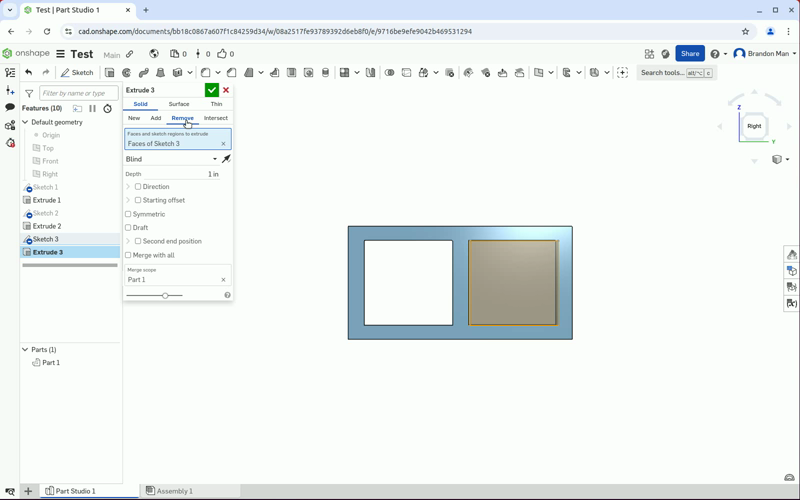
key(tab, 4)
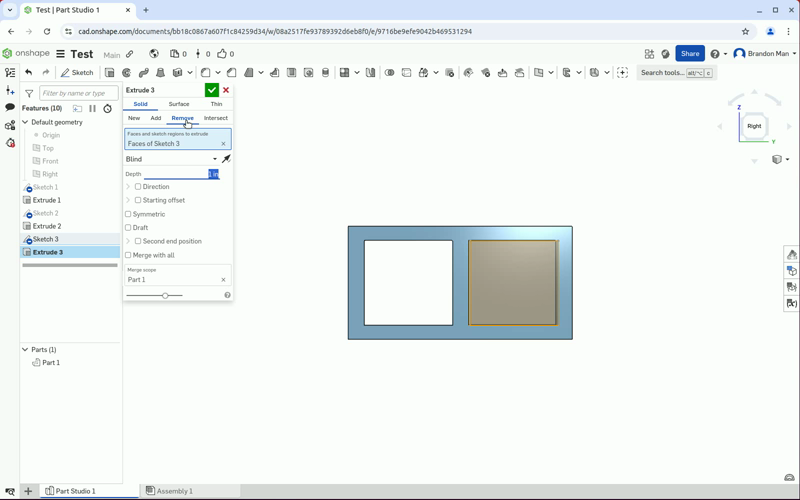
text(17.331)
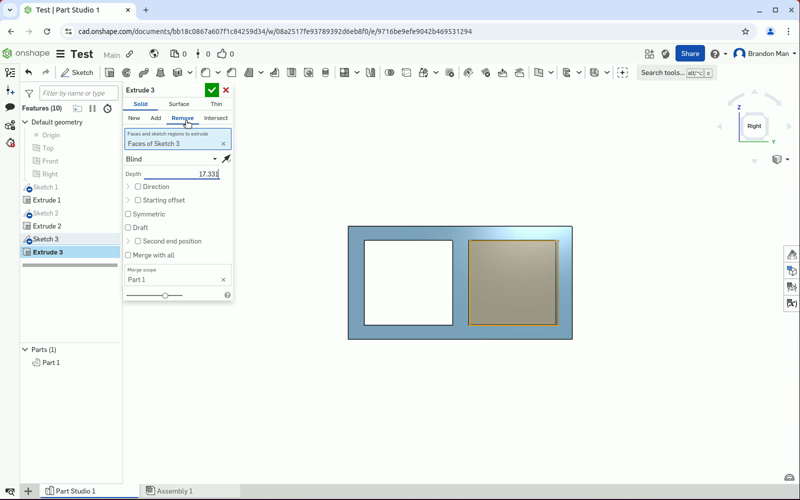
key(tab, 6)
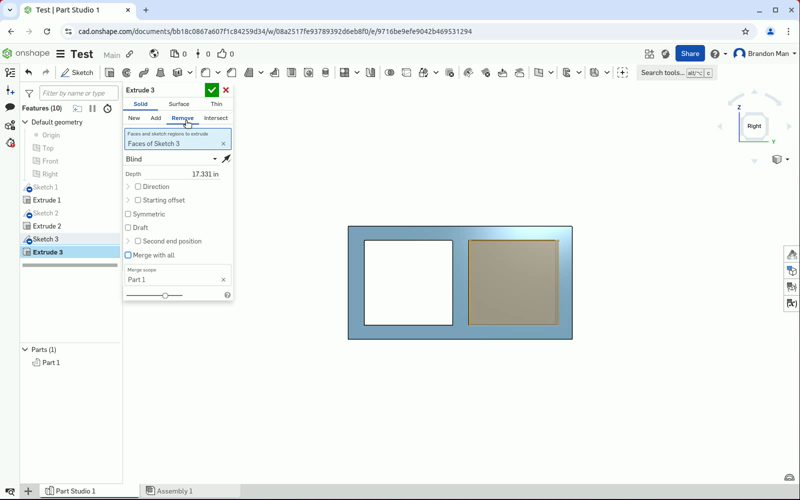
key(space)
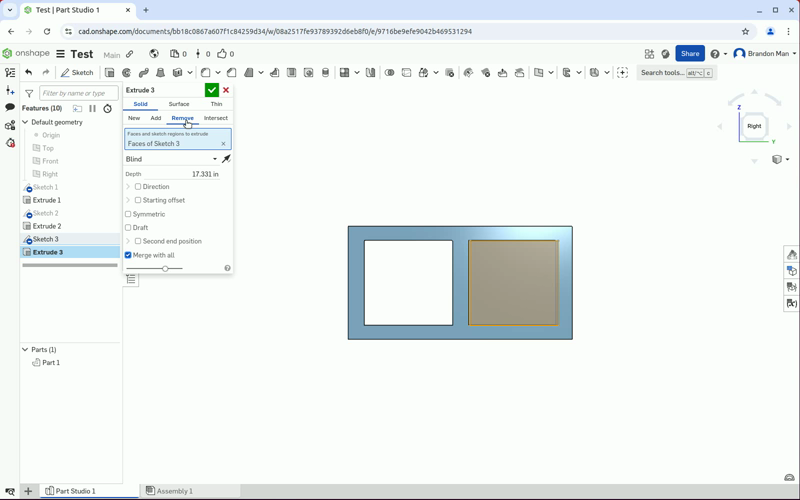
key(enter)
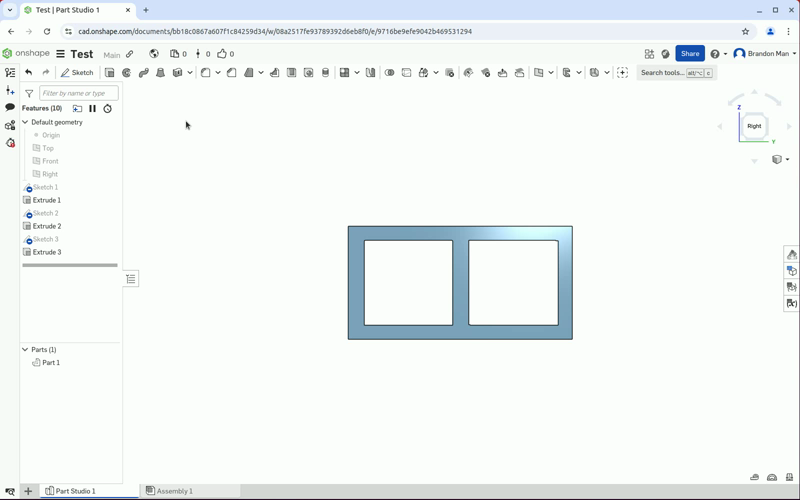
key(shift+h)
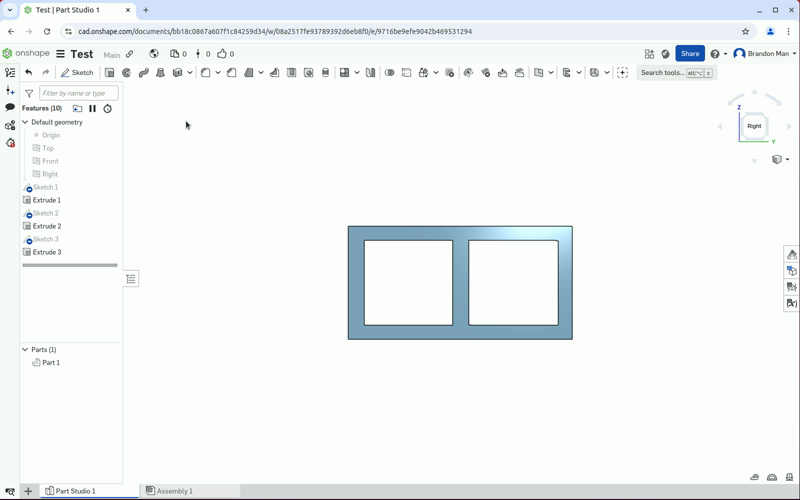
key(shift+h)
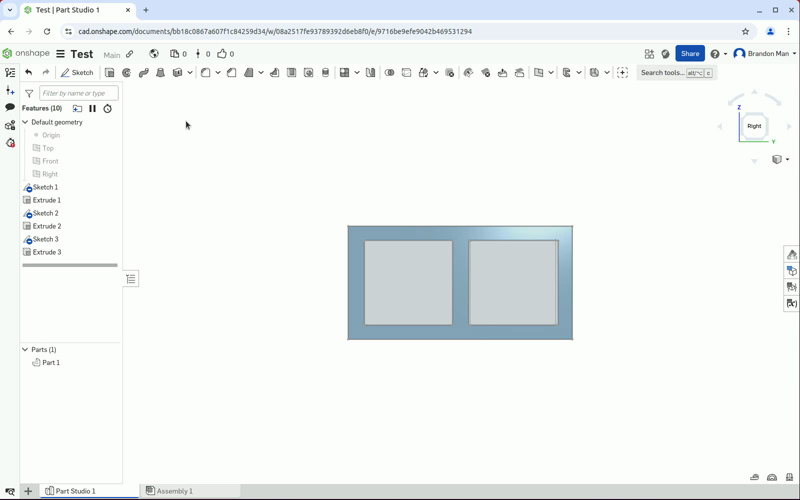
key(shift+7)
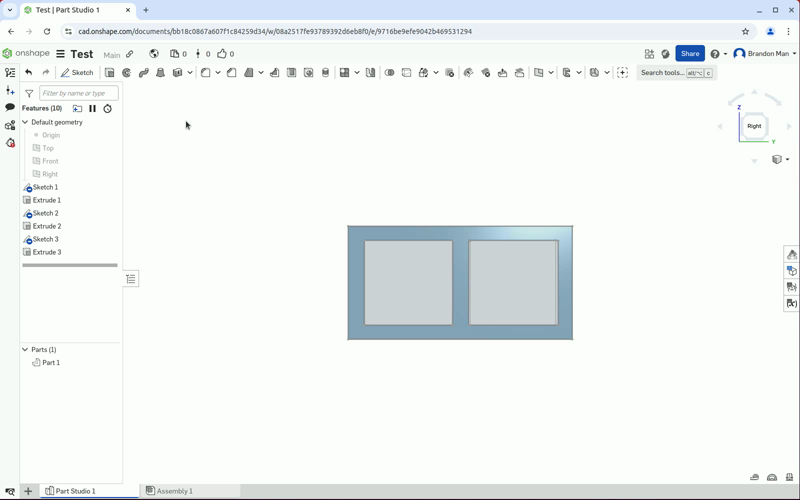
key(right, 2)
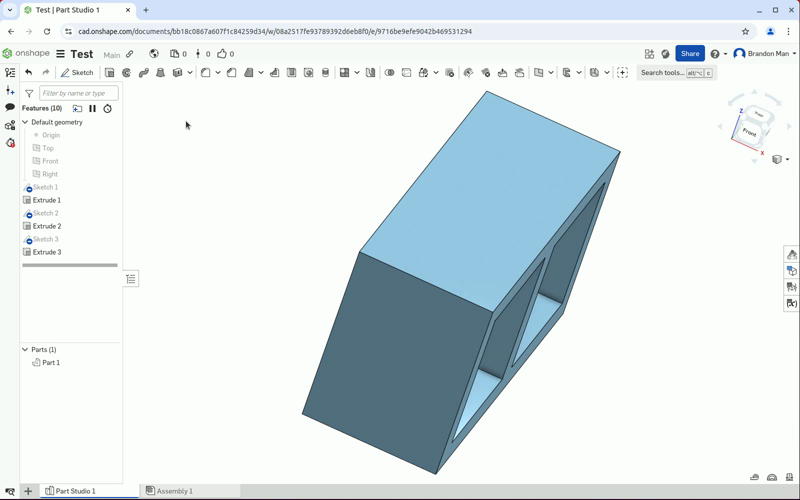
key(down, 2)
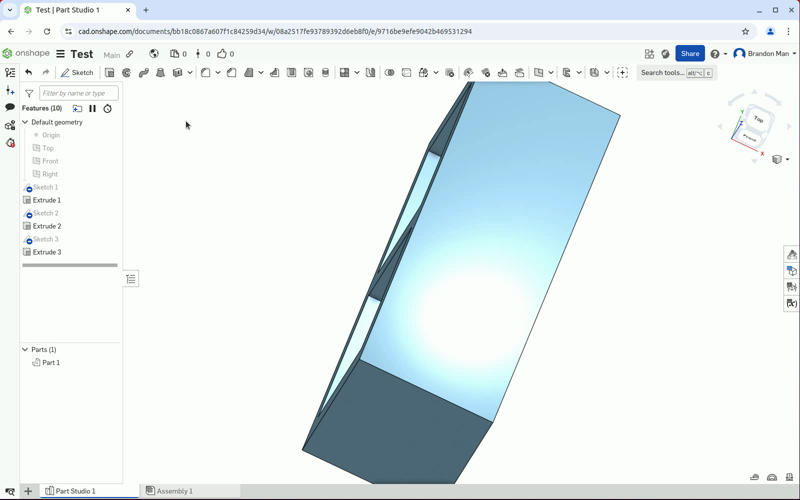
key(up, 2)
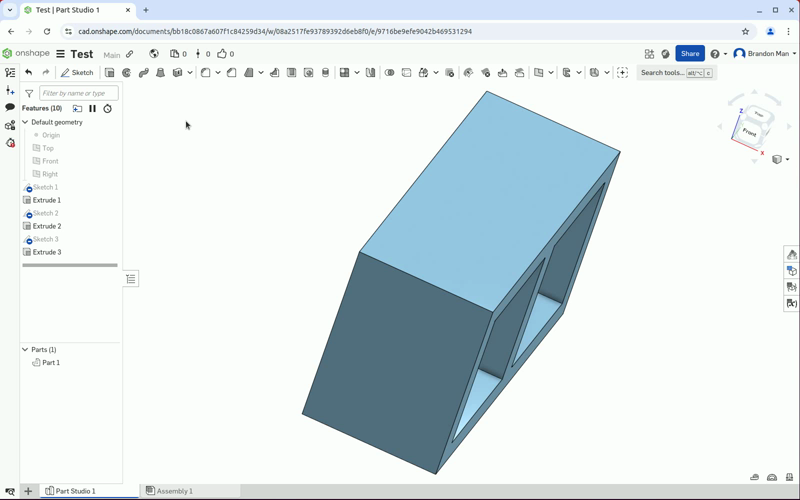
key(left, 2)
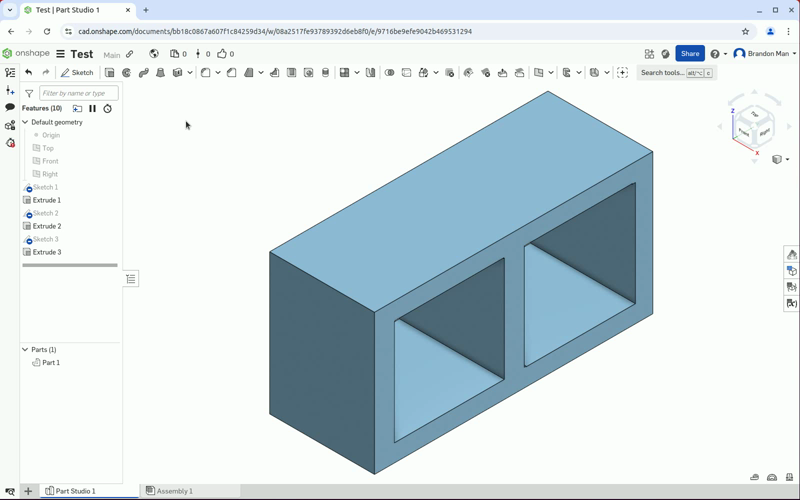
mouse_move(73, 189)
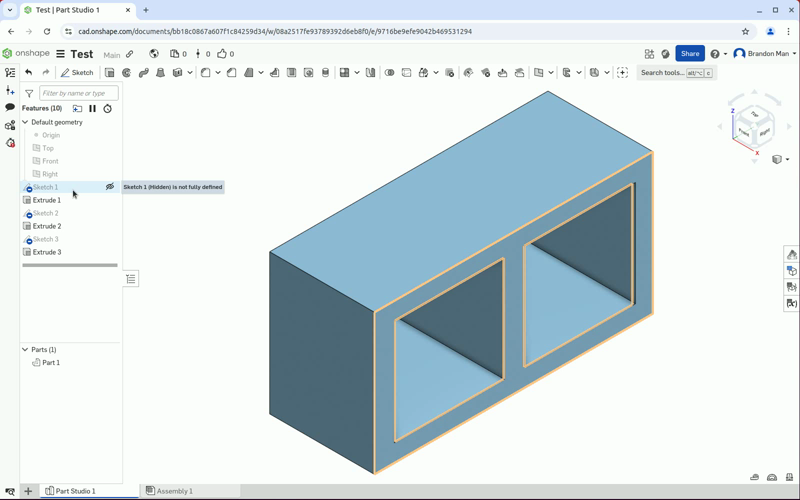
click(73, 189)